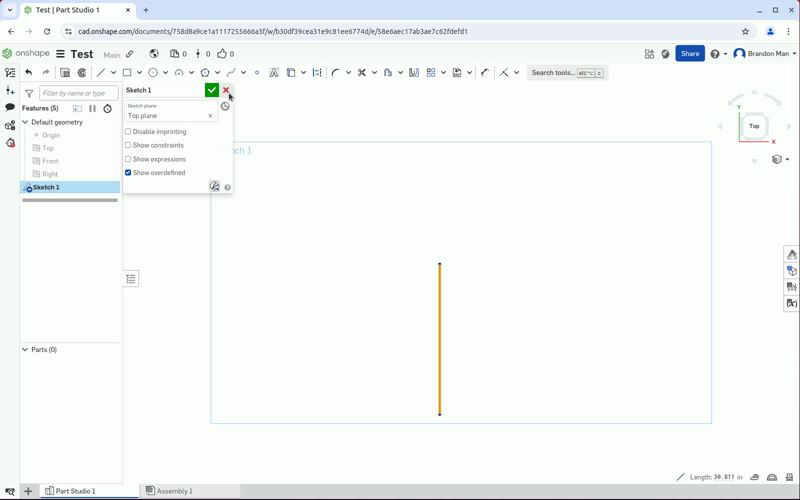
key(shift+h)
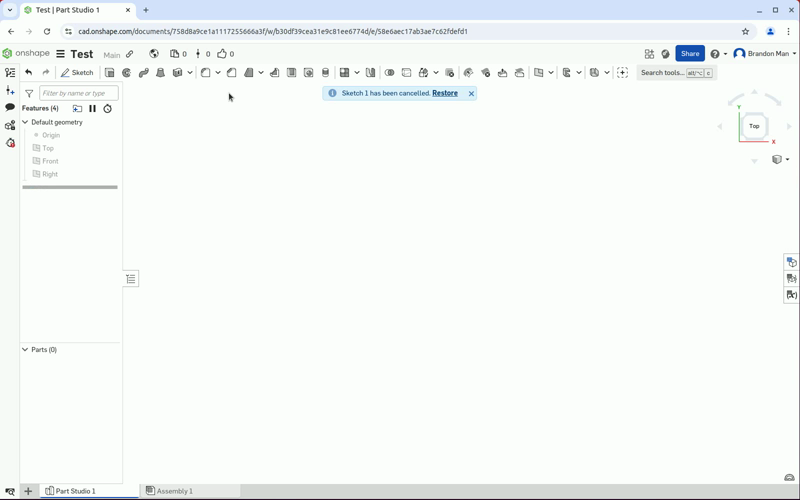
mouse_move(73, 352)
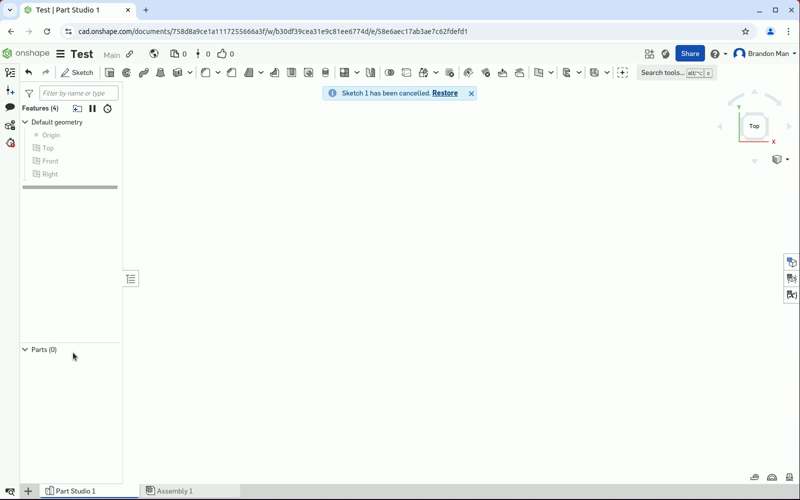
key(y)
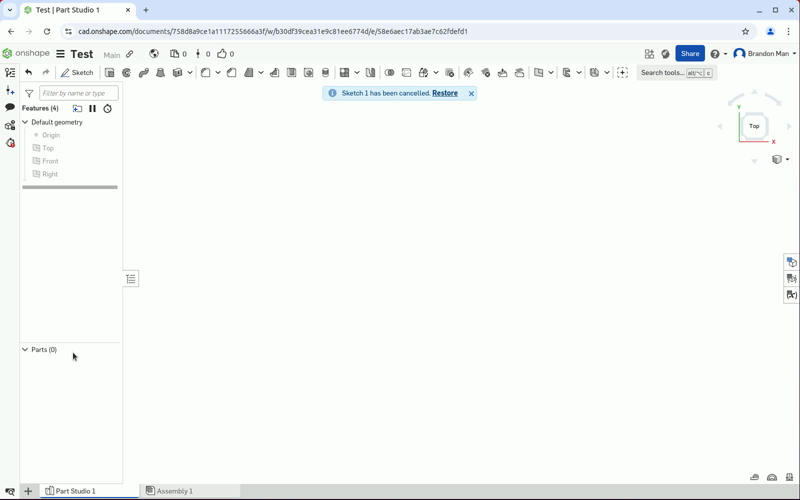
key(shift+p)
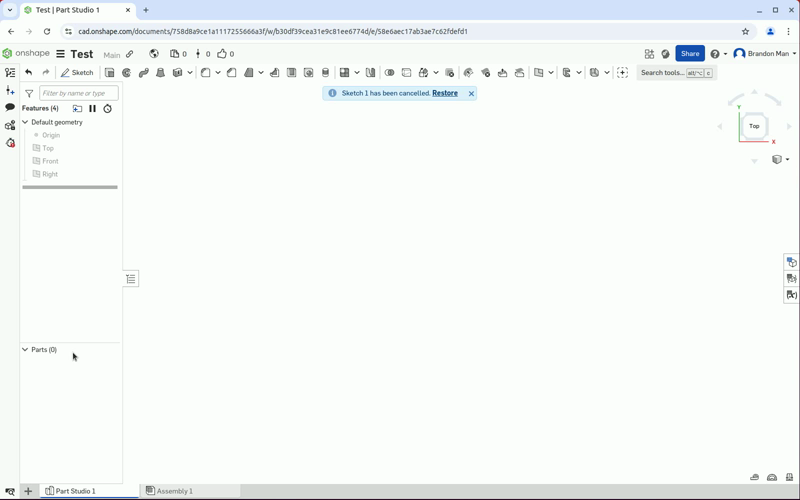
key(space)
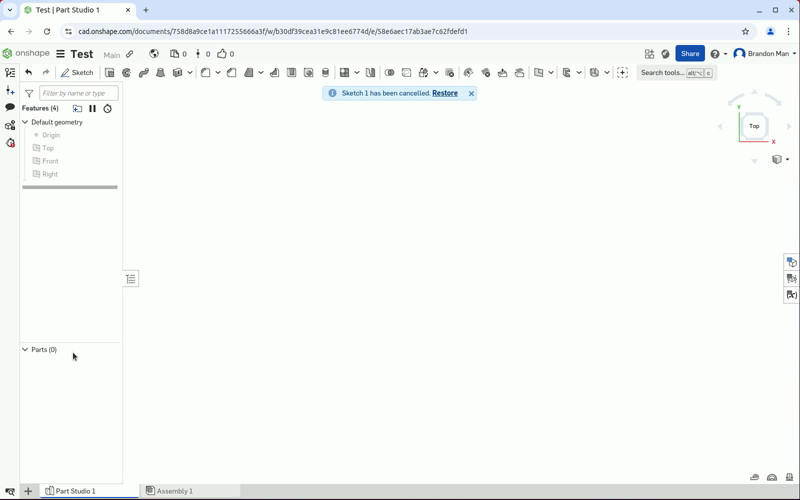
key_down(shift)
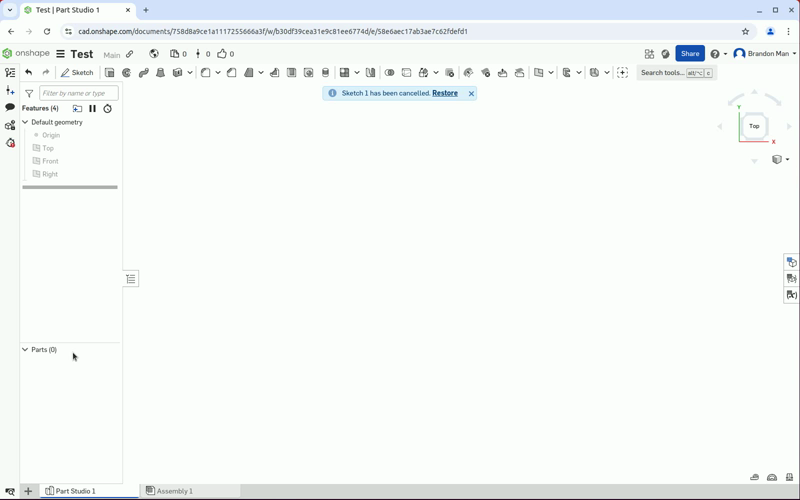
key(up)
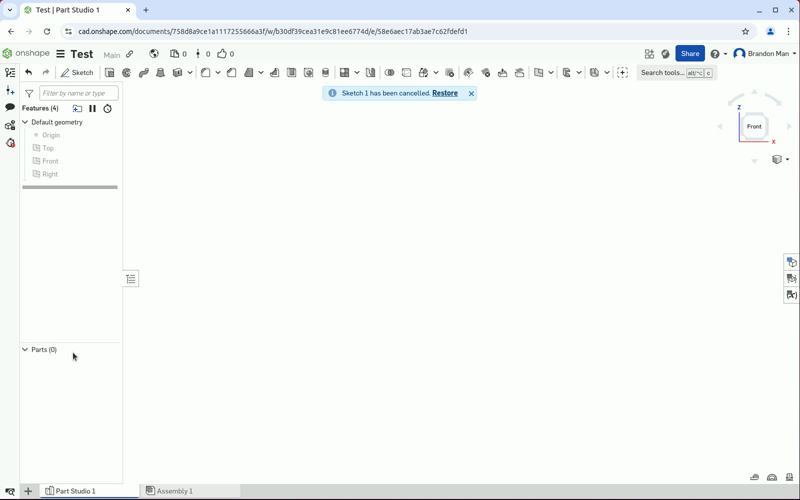
key_up(shift)
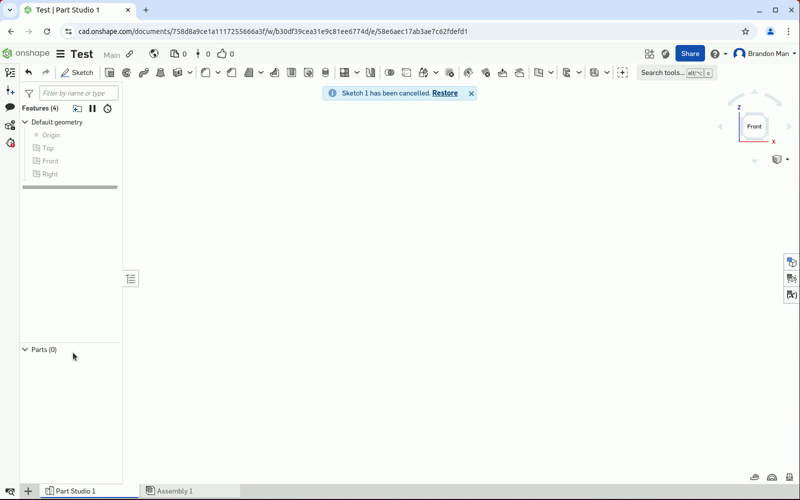
mouse_move(73, 352)
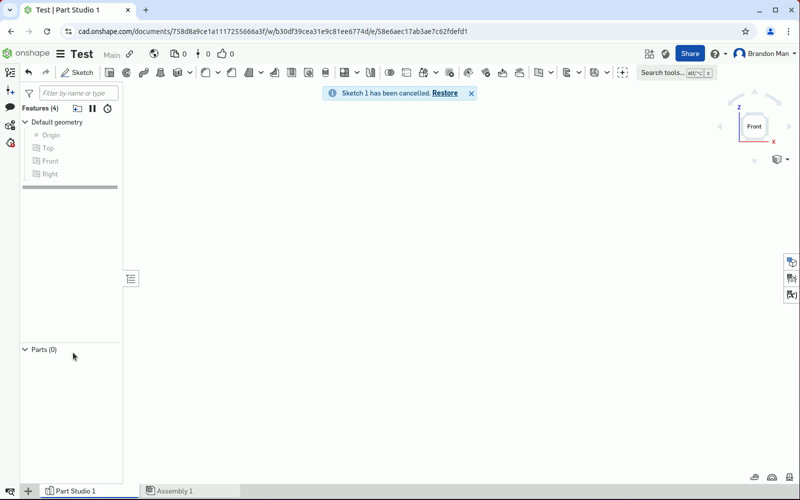
key(shift+y)
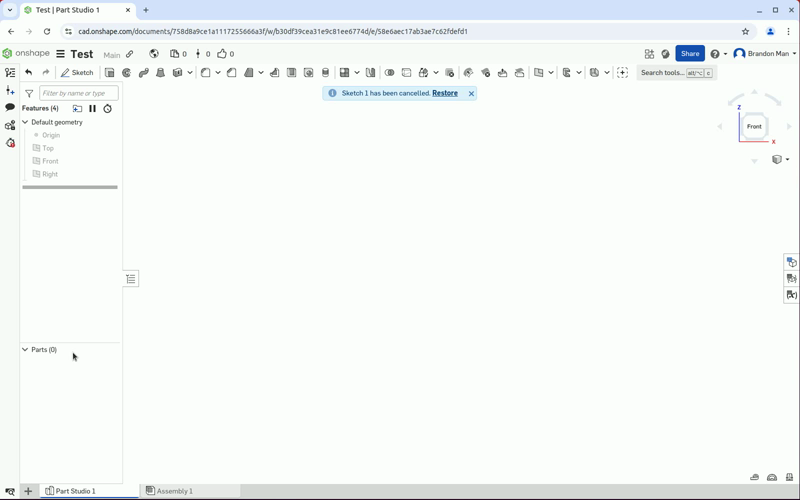
key(shift+s)
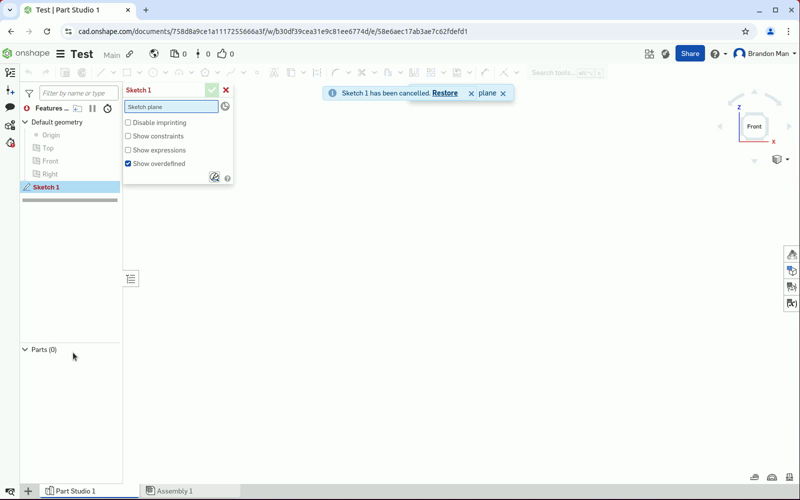
mouse_move(73, 163)
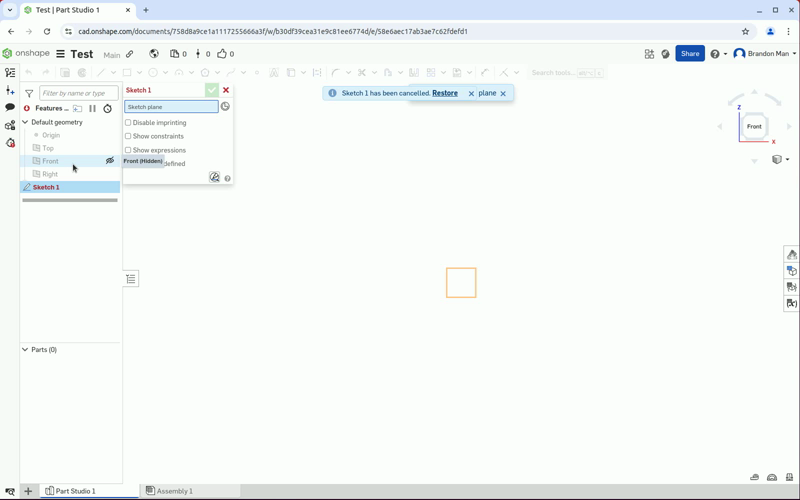
click(73, 163)
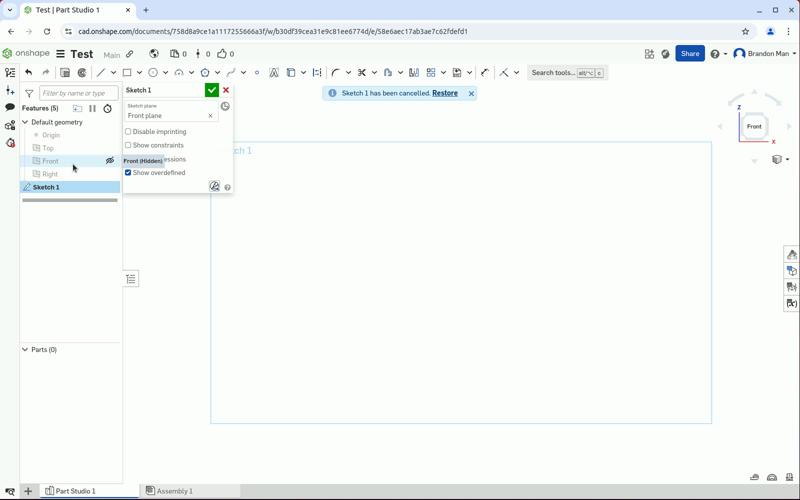
mouse_move(73, 352)
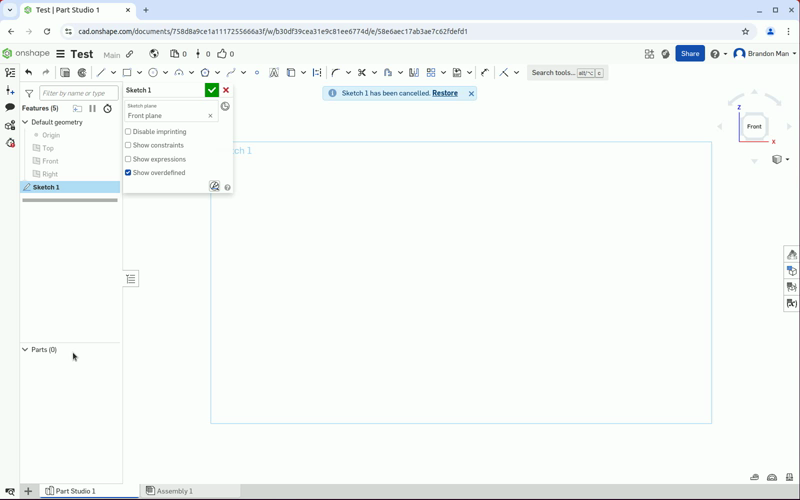
key(y)
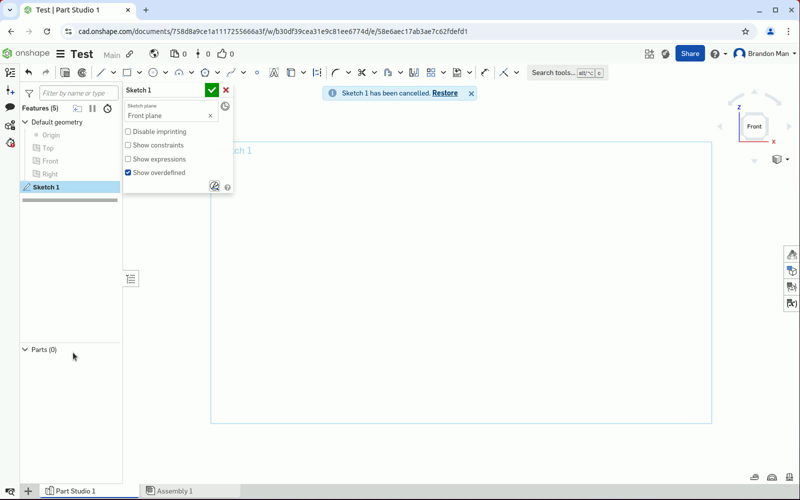
key(a)
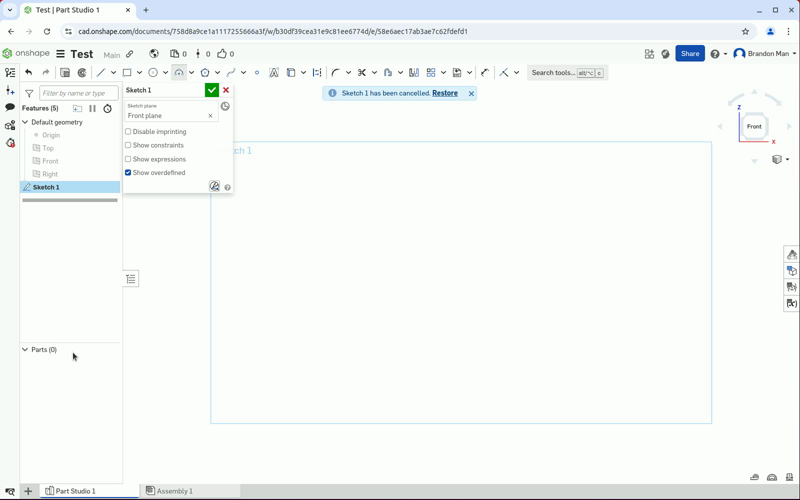
key_down(shift)
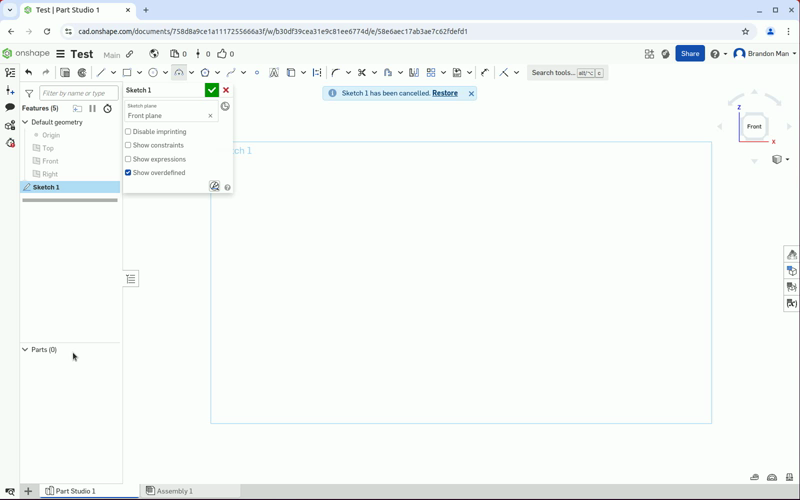
mouse_move(522, 295)
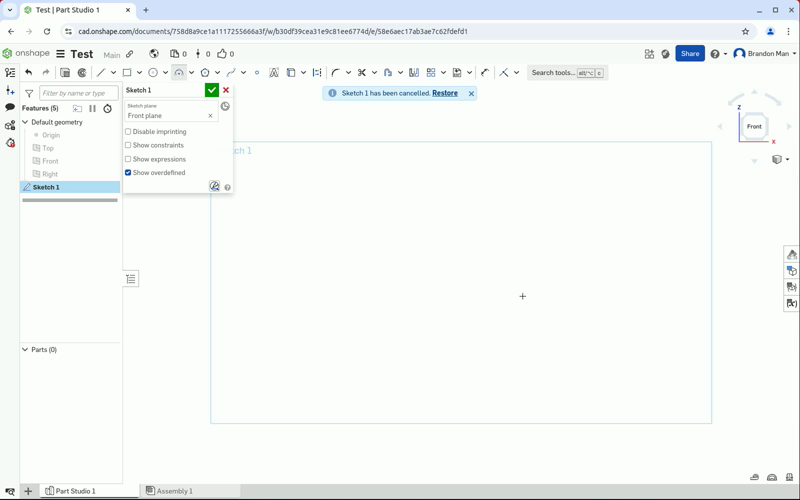
click(522, 295)
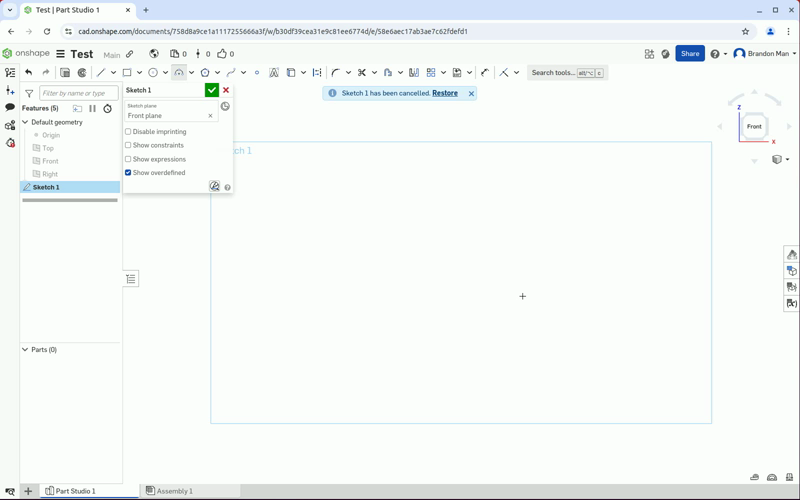
key_up(shift)
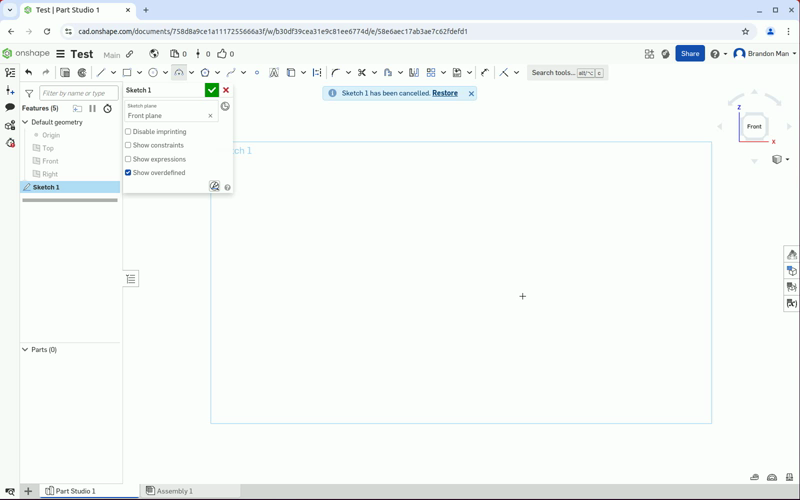
key_down(shift)
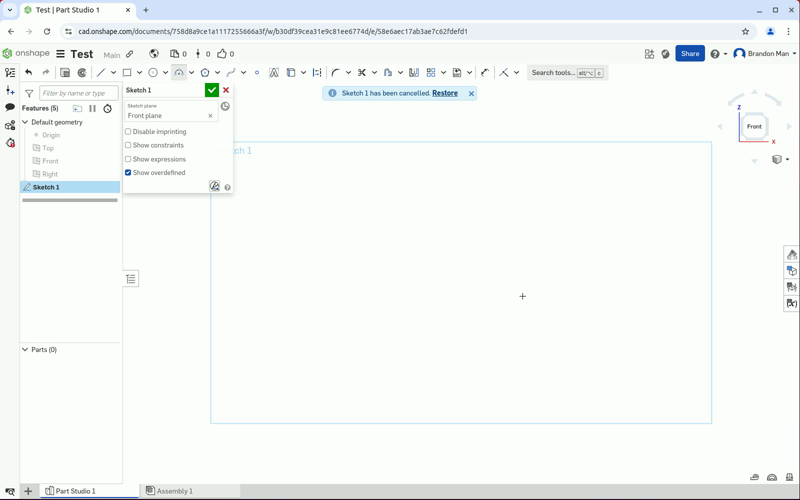
mouse_move(522, 270)
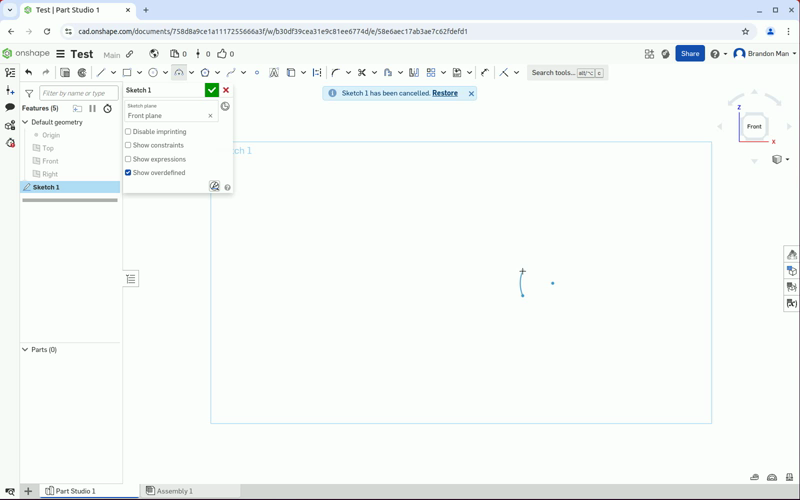
click(522, 270)
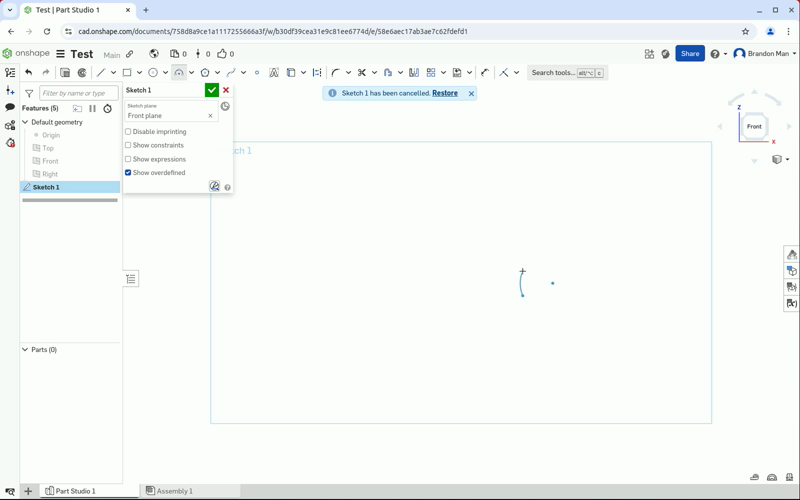
mouse_move(472, 283)
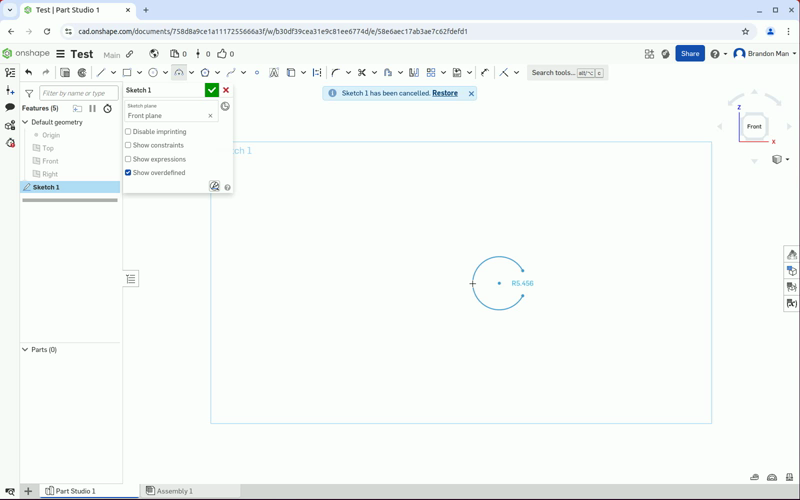
click(472, 283)
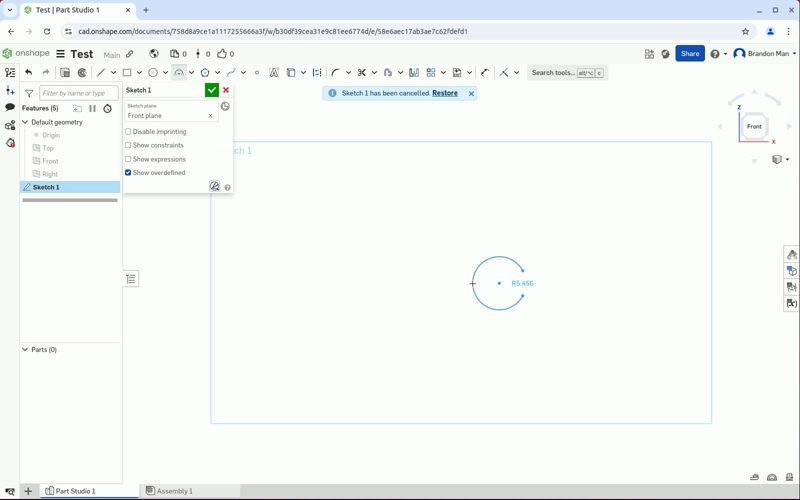
key_up(shift)
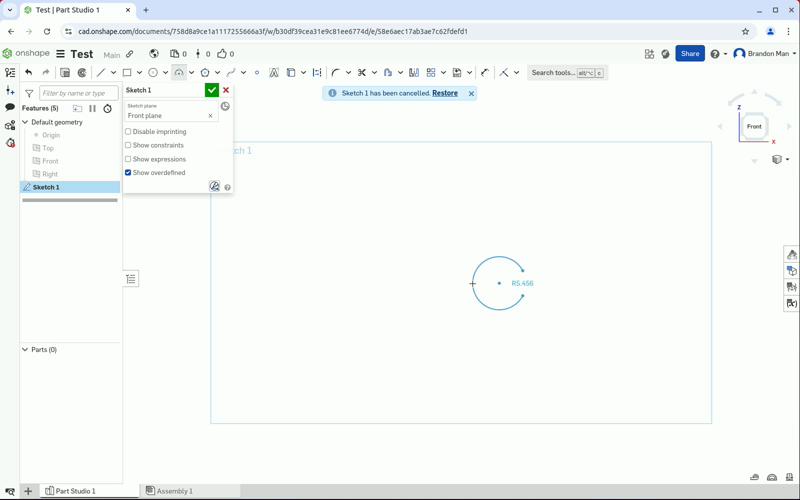
mouse_move(522, 270)
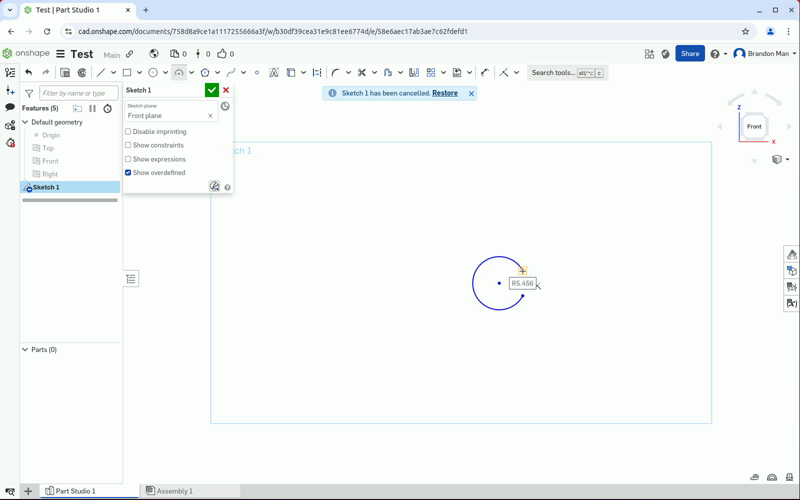
click(522, 270)
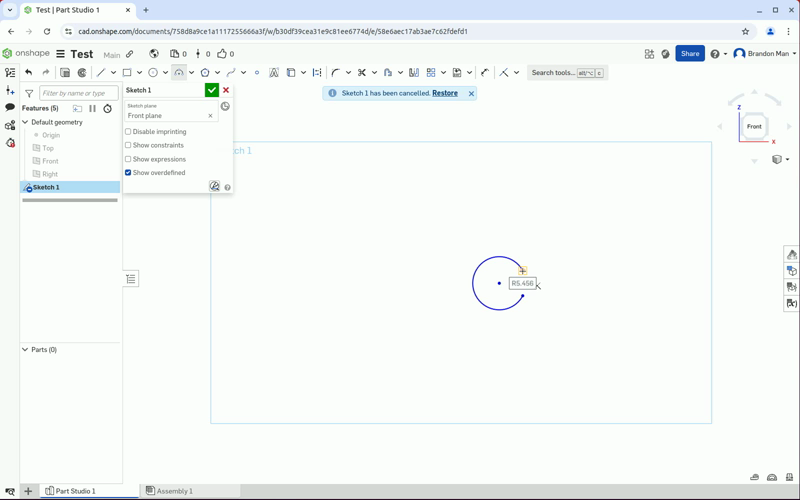
mouse_move(522, 295)
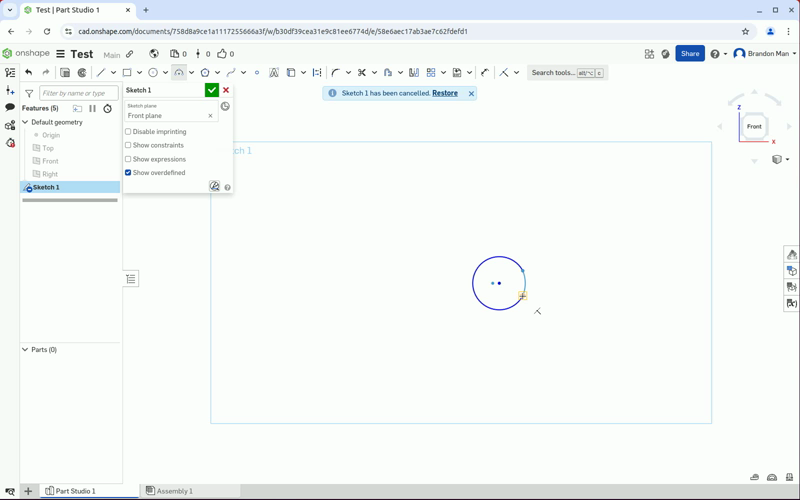
click(522, 295)
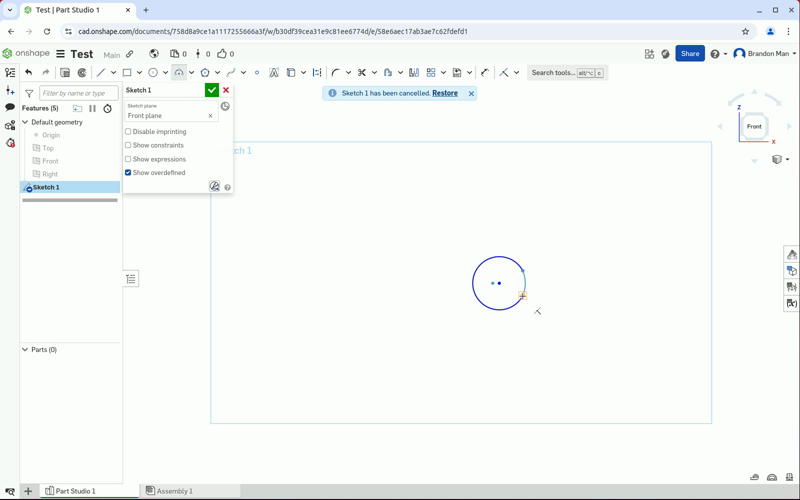
key_down(shift)
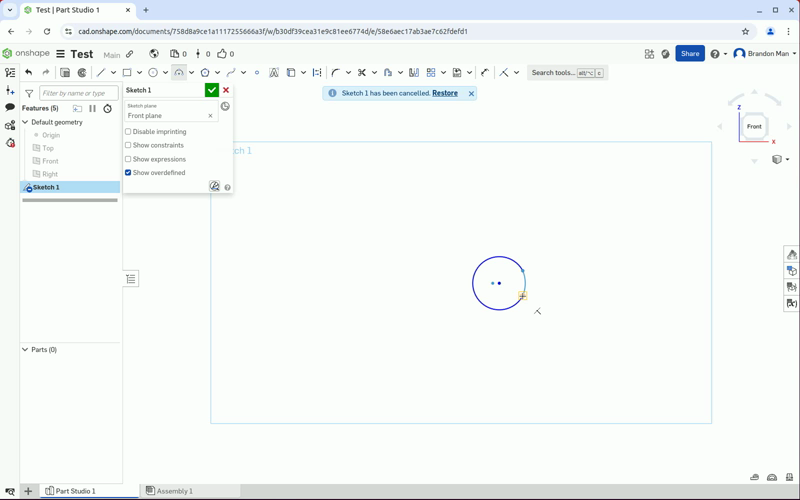
mouse_move(395, 283)
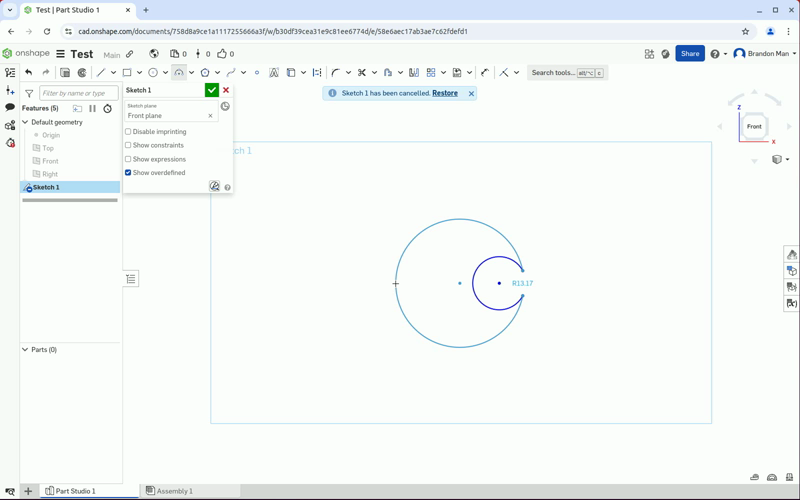
click(395, 283)
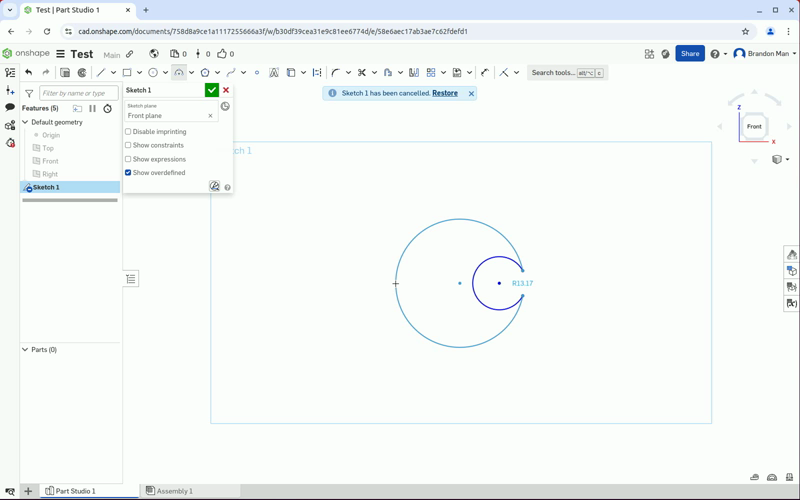
key_up(shift)
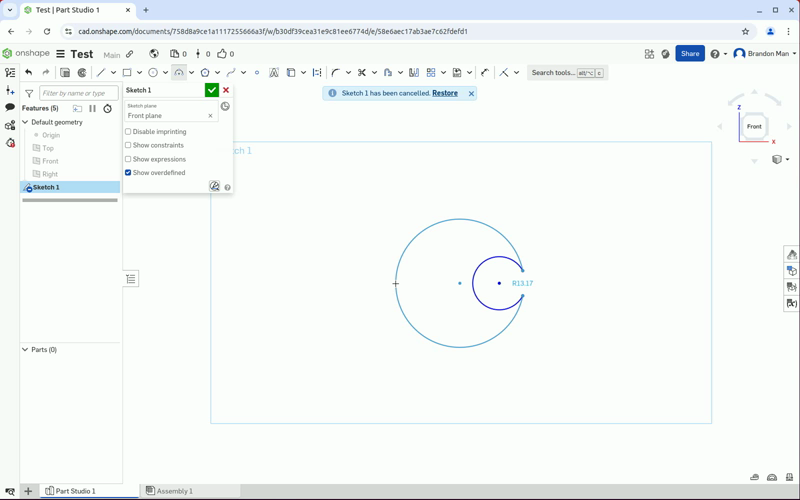
key(esc)
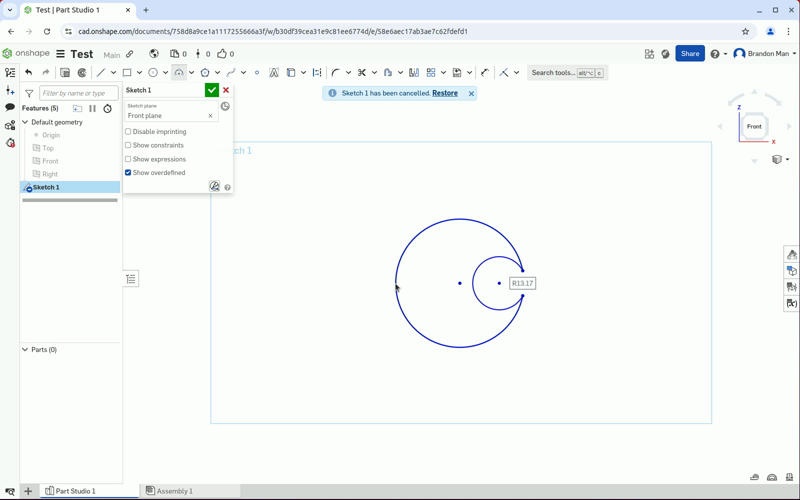
mouse_move(437, 240)
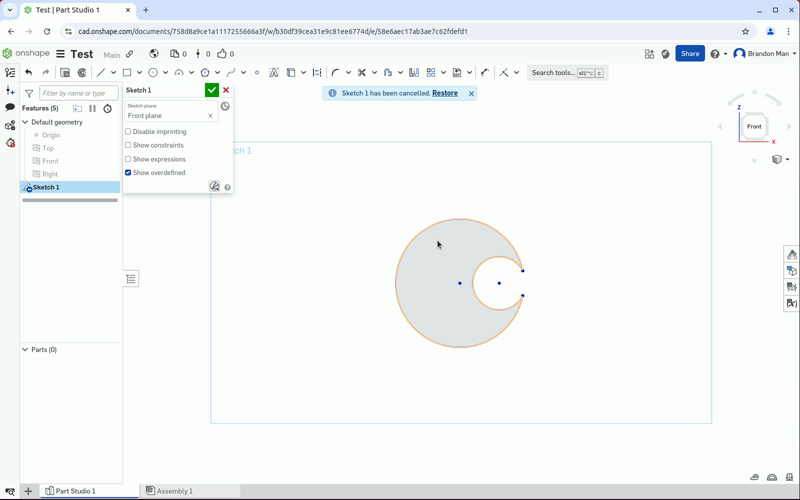
click(437, 240)
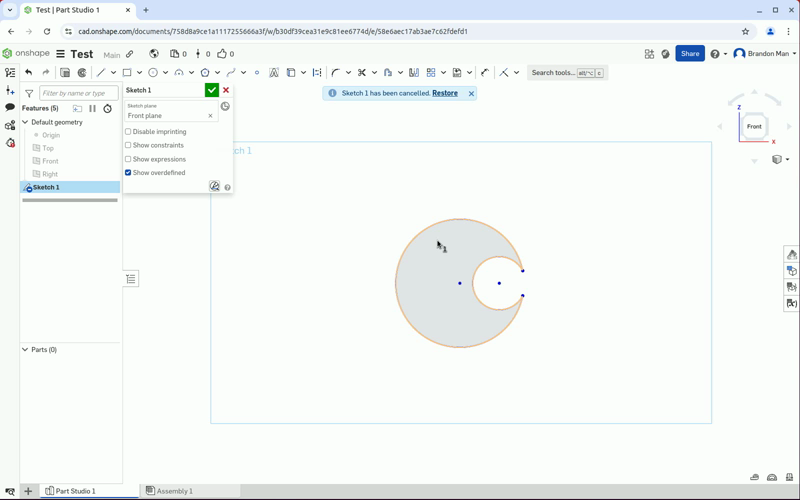
mouse_move(73, 352)
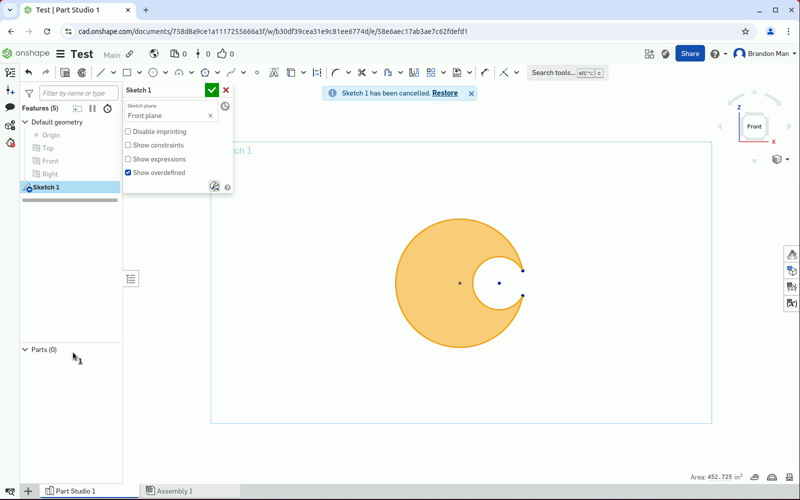
key(shift+y)
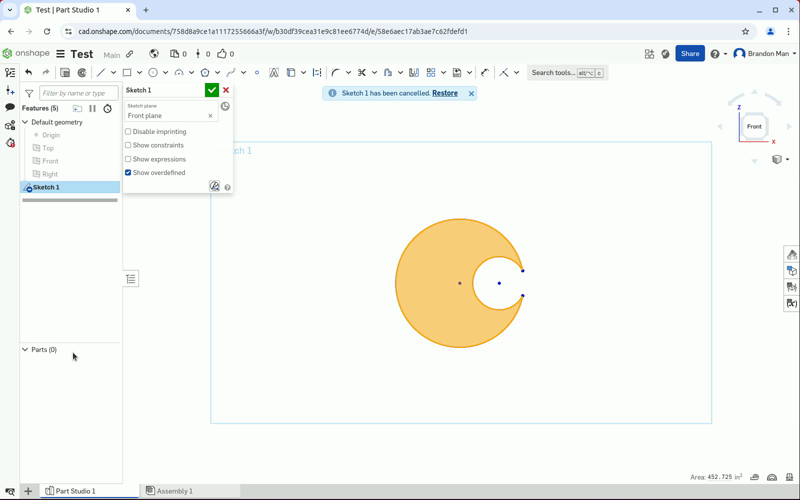
key(shift+e)
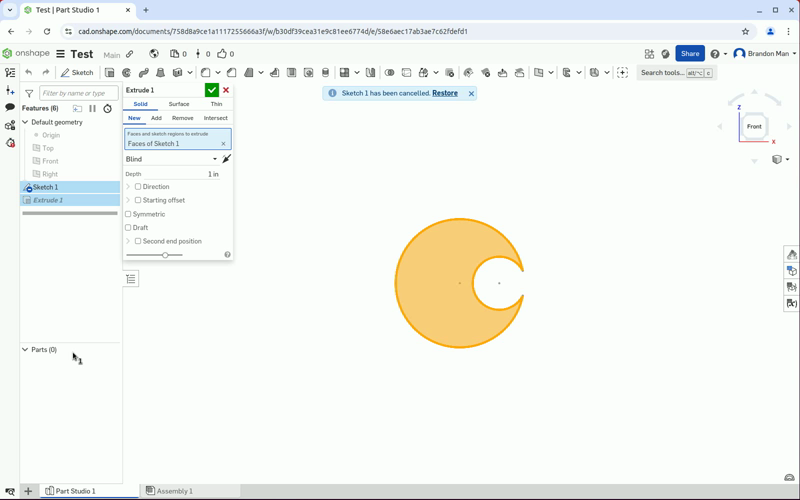
mouse_move(143, 106)
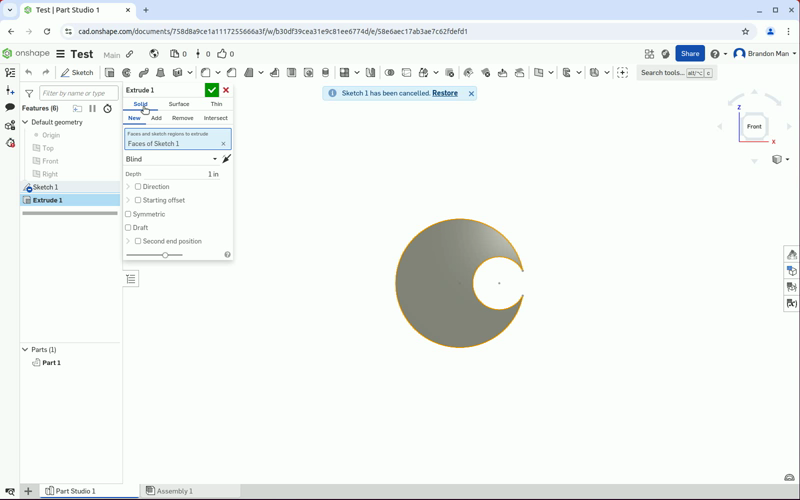
click(143, 106)
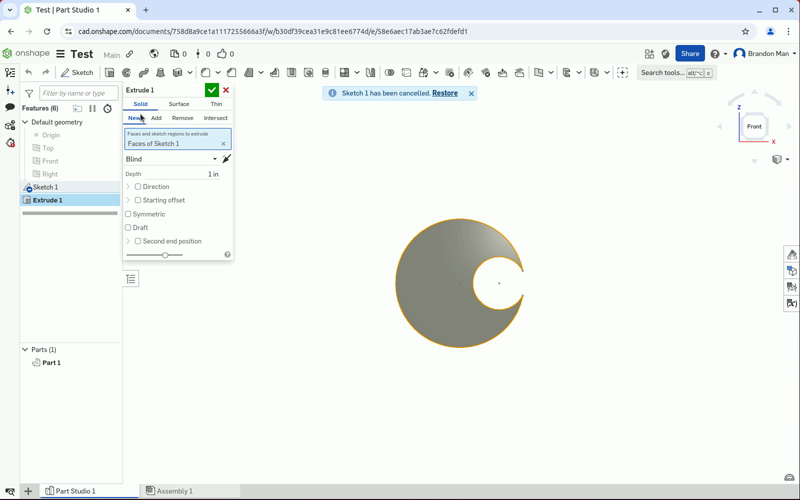
mouse_move(137, 120)
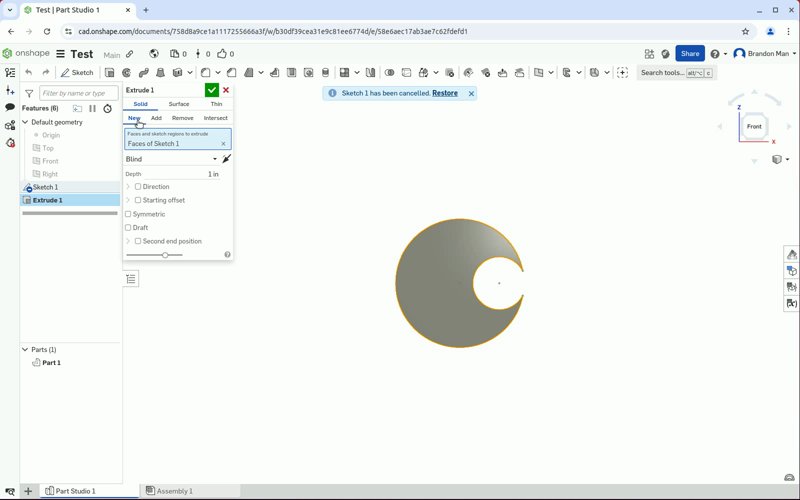
click(137, 120)
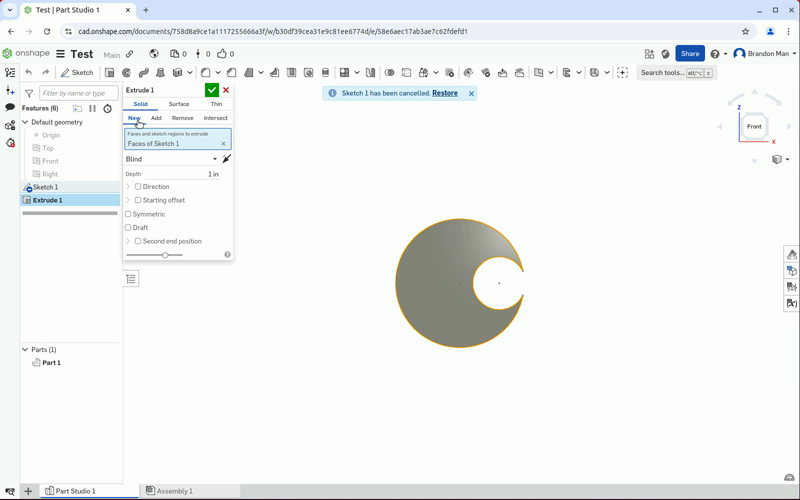
key(tab, 4)
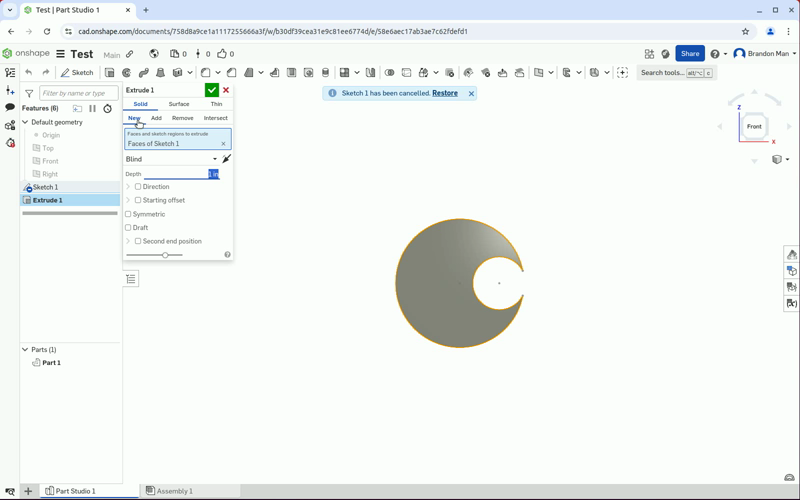
text(23.108)
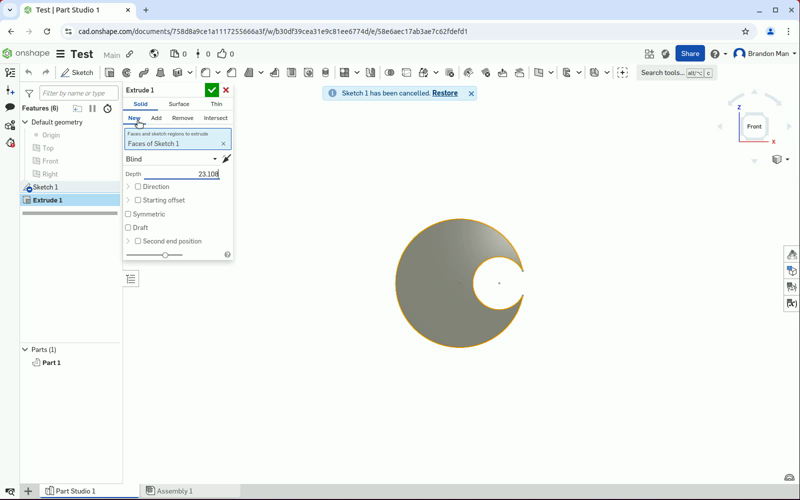
key(enter)
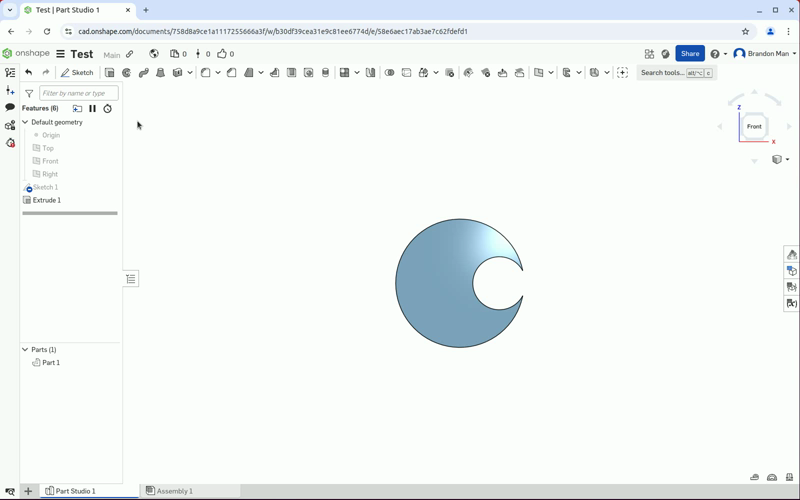
key(shift+h)
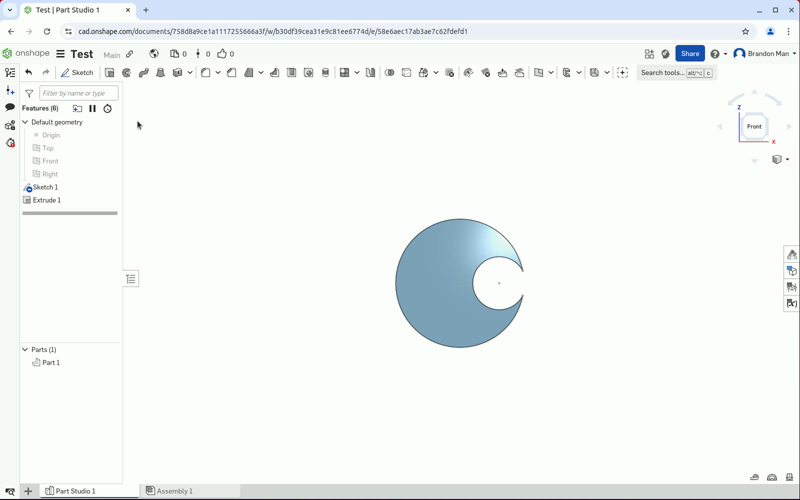
key(shift+h)
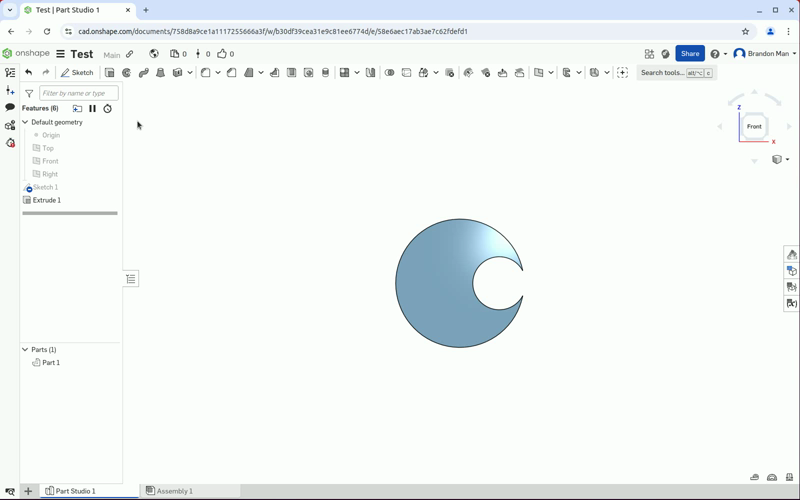
mouse_move(73, 189)
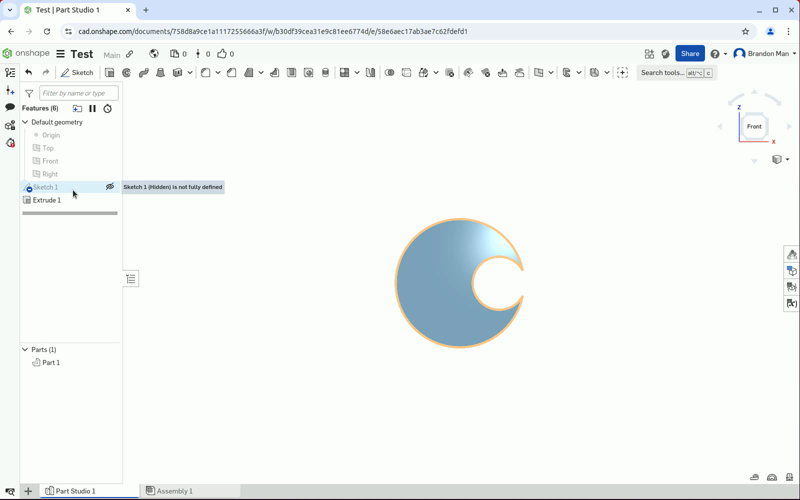
click(73, 189)
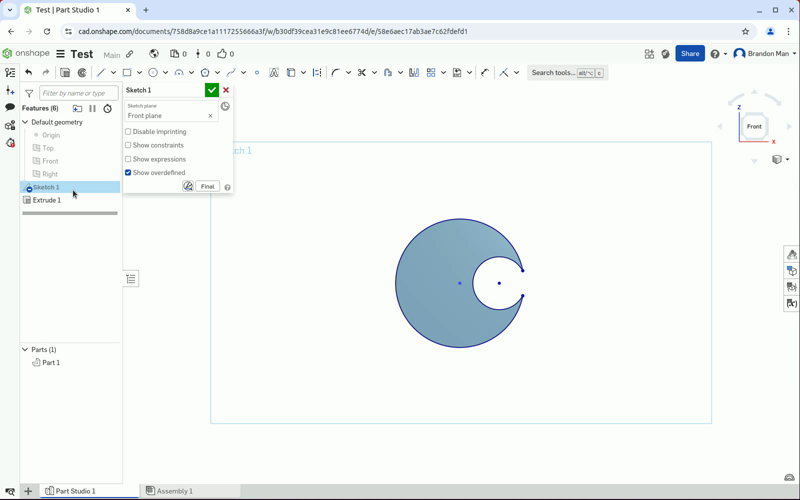
mouse_move(229, 92)
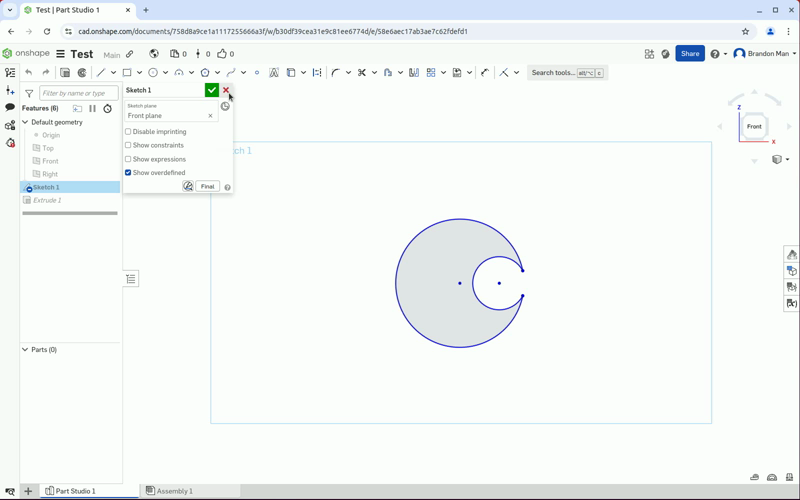
click(229, 92)
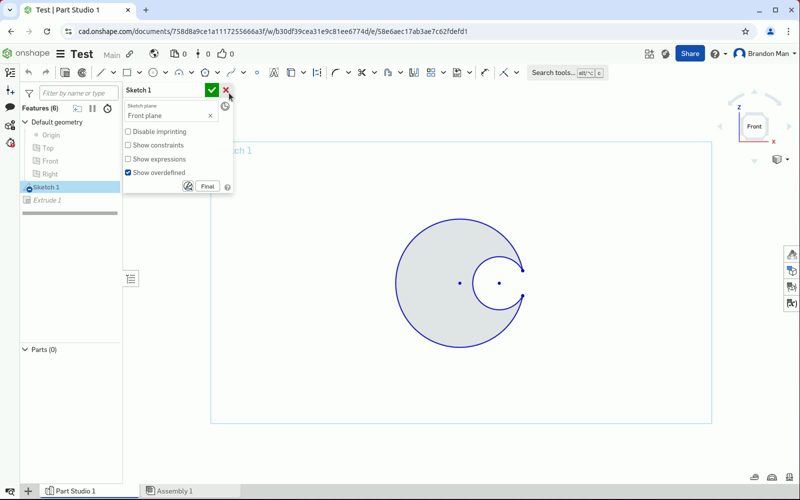
key(shift+s)
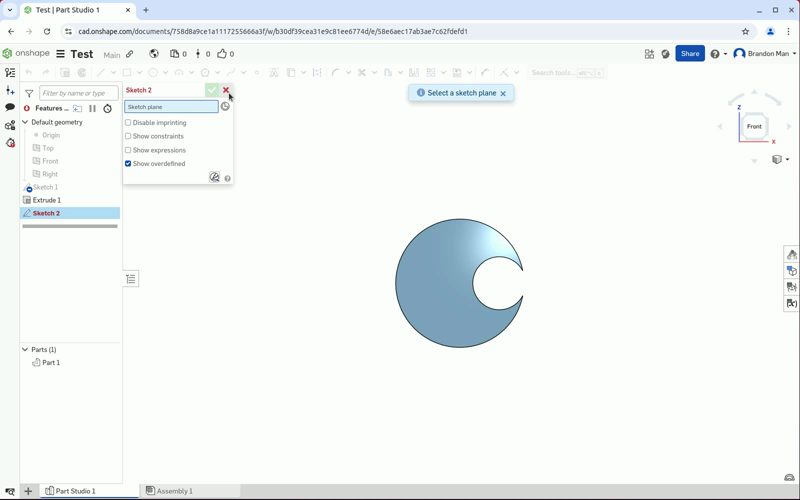
mouse_move(73, 163)
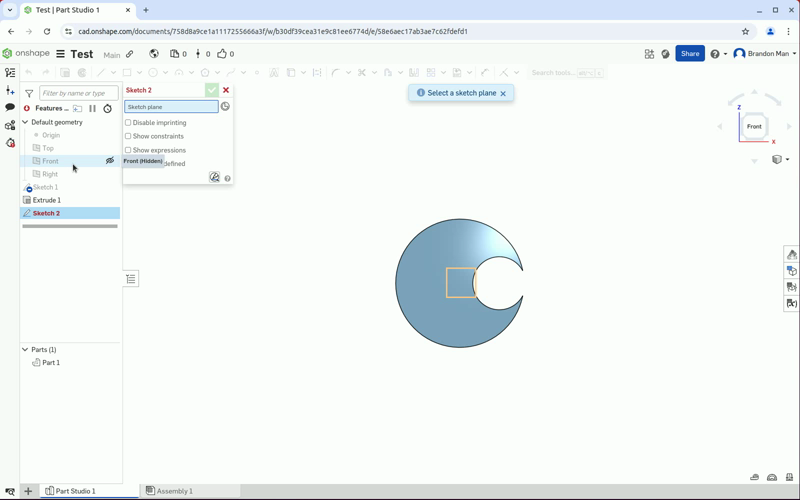
click(73, 163)
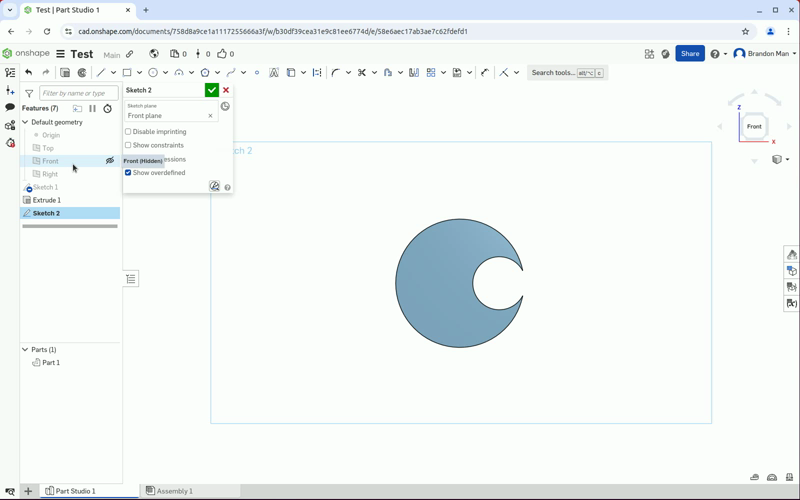
mouse_move(73, 352)
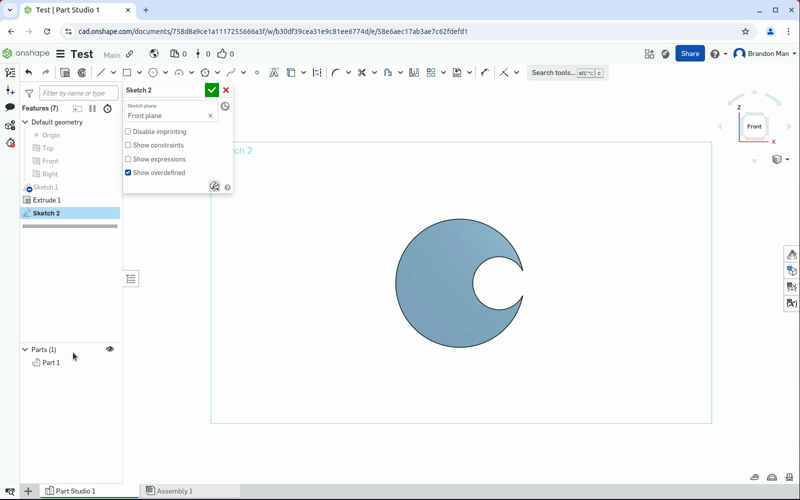
key(y)
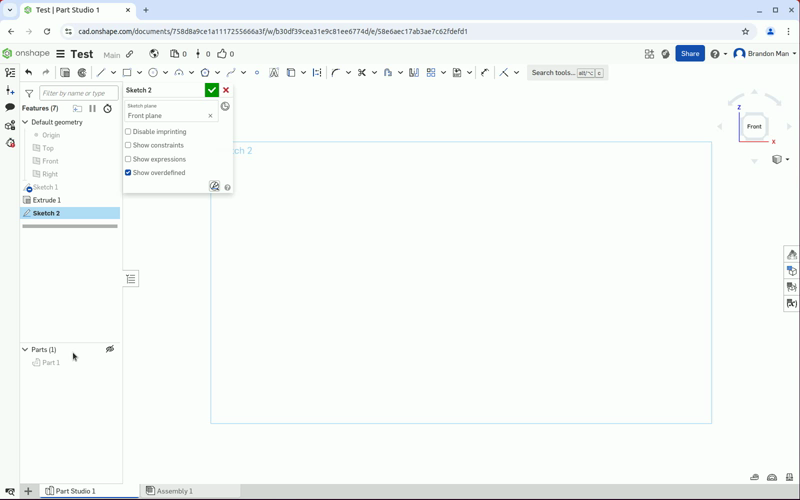
key(a)
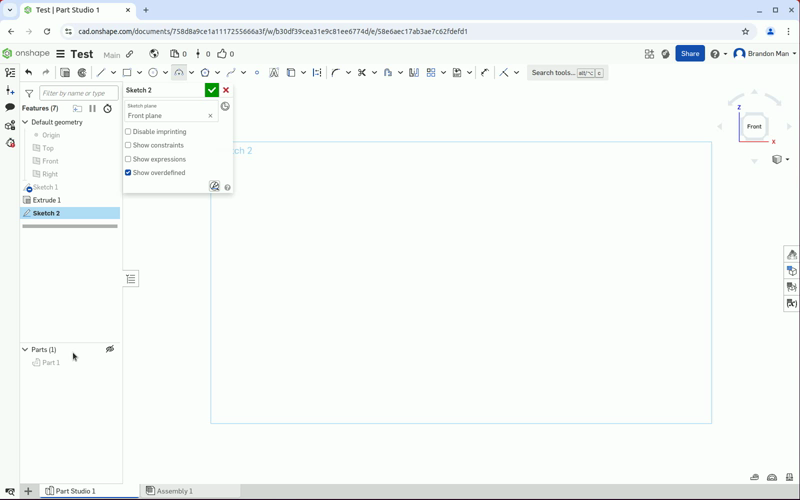
key_down(shift)
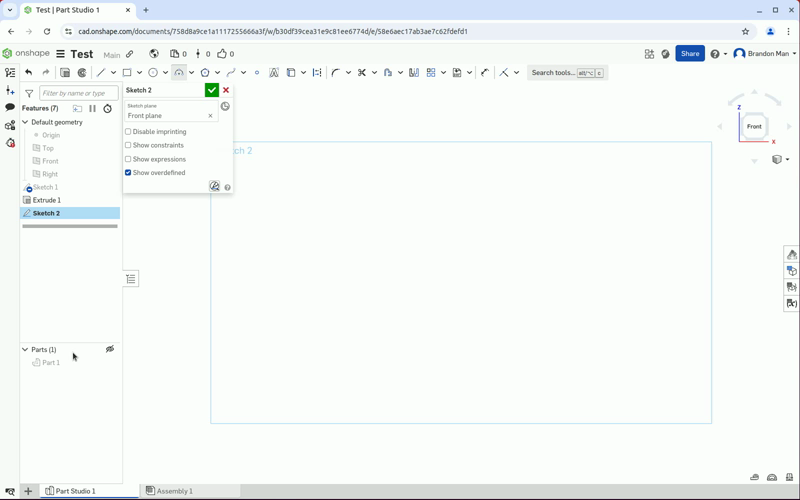
mouse_move(522, 295)
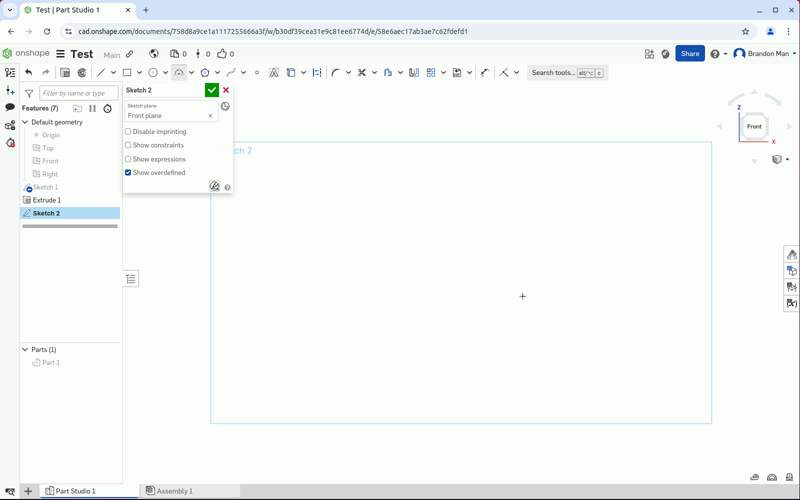
click(522, 295)
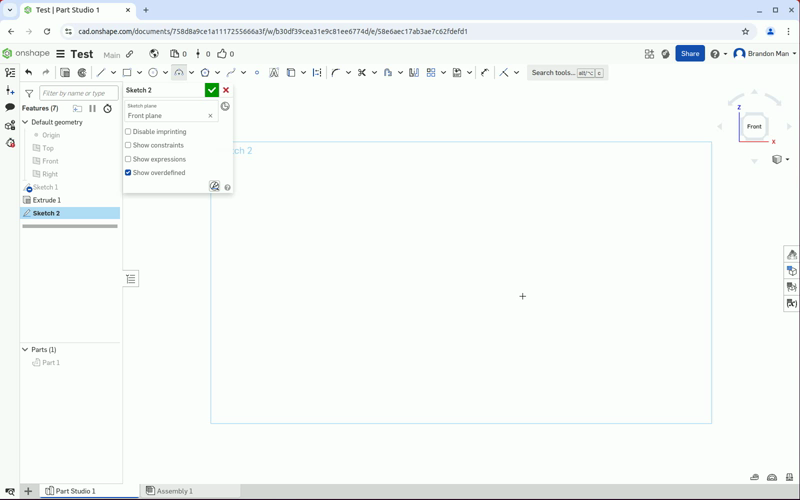
key_up(shift)
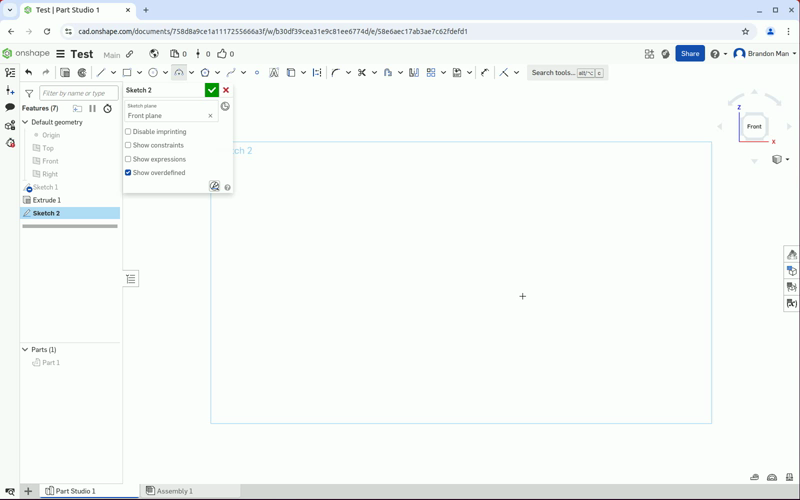
key_down(shift)
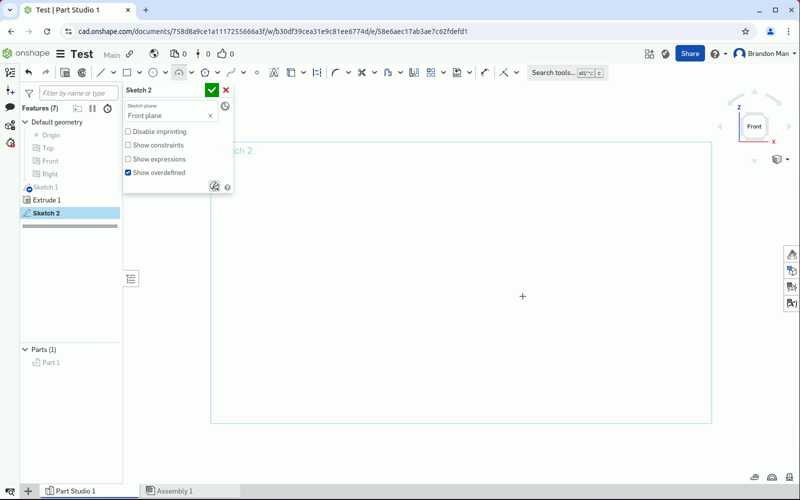
mouse_move(522, 269)
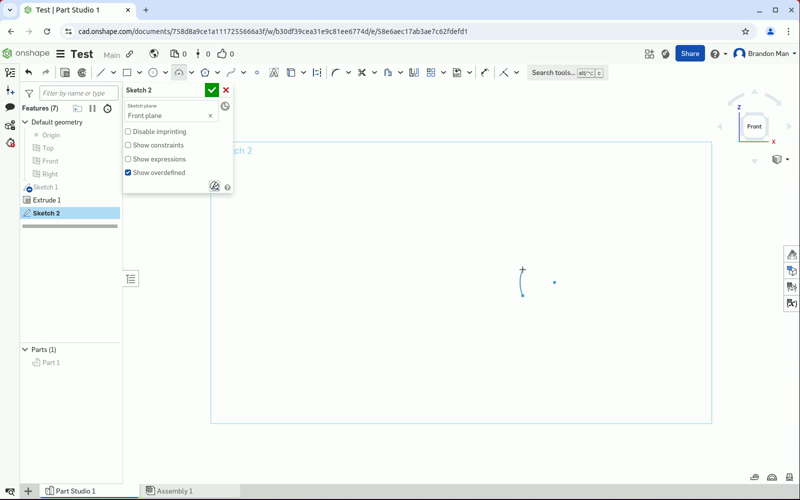
click(522, 269)
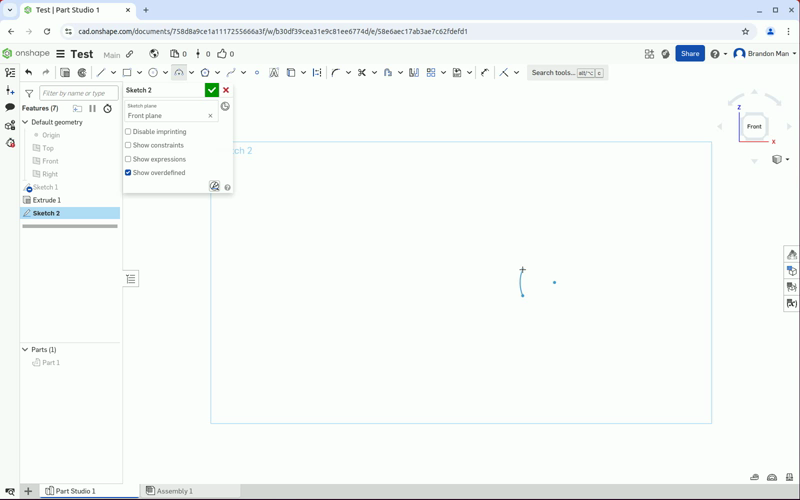
mouse_move(526, 282)
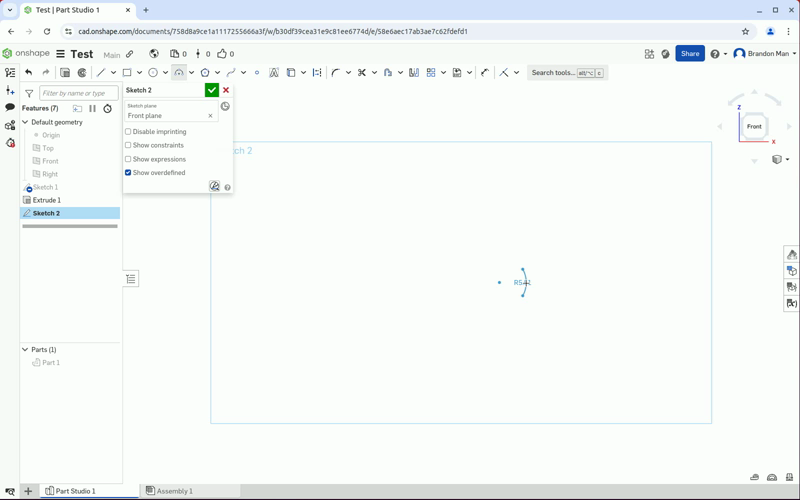
click(526, 282)
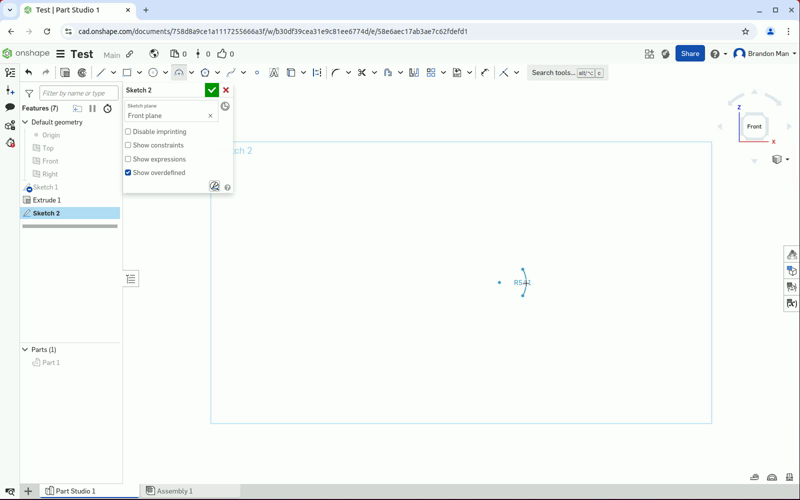
key_up(shift)
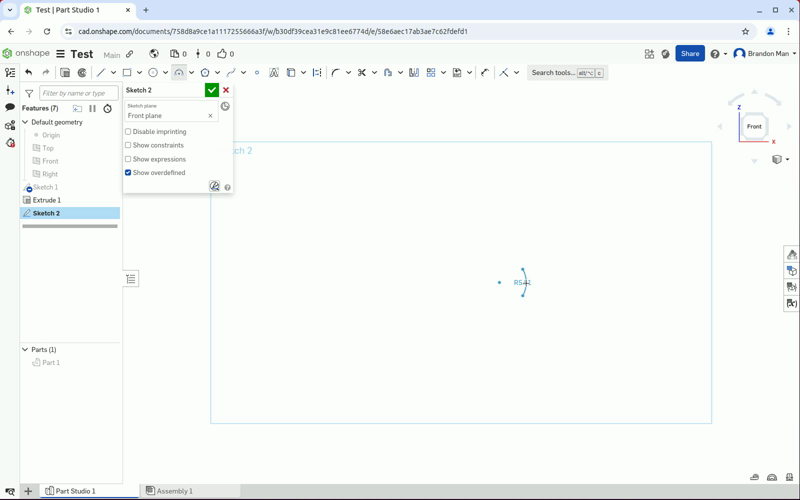
mouse_move(522, 269)
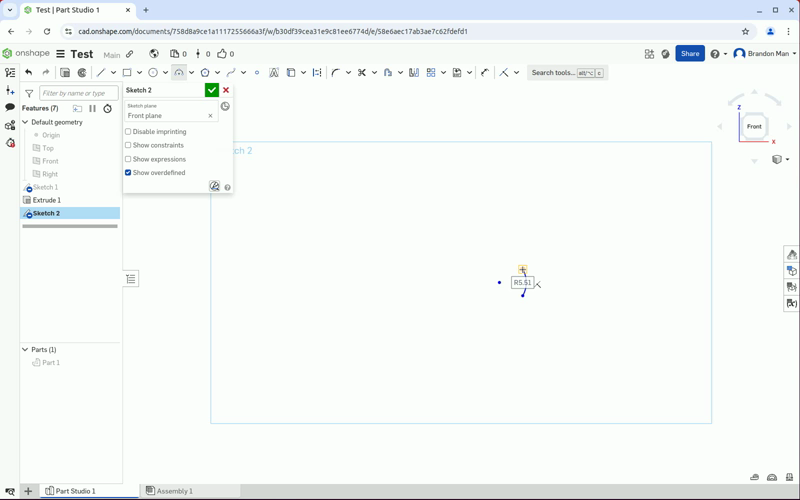
click(522, 269)
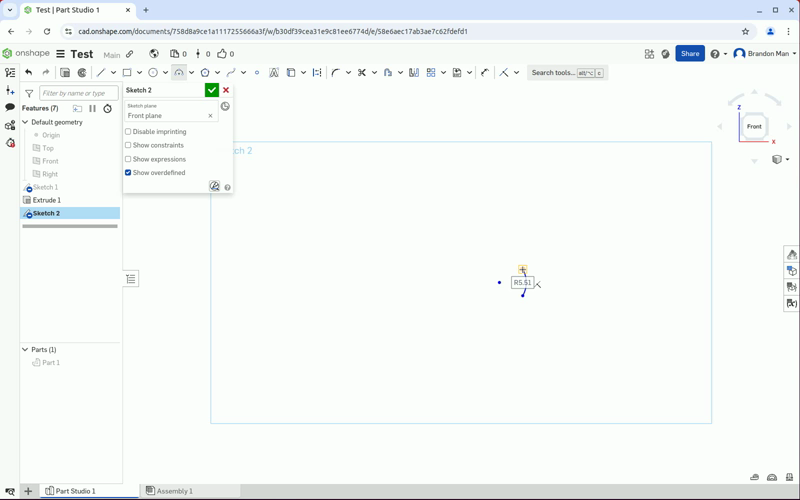
mouse_move(522, 295)
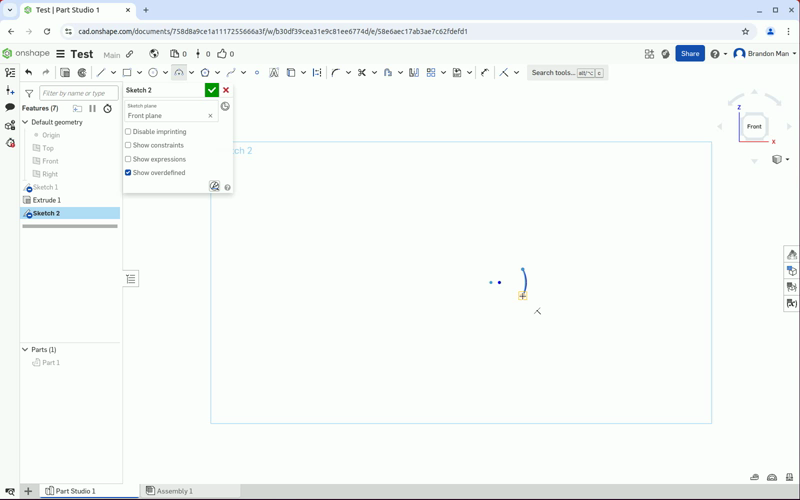
click(522, 295)
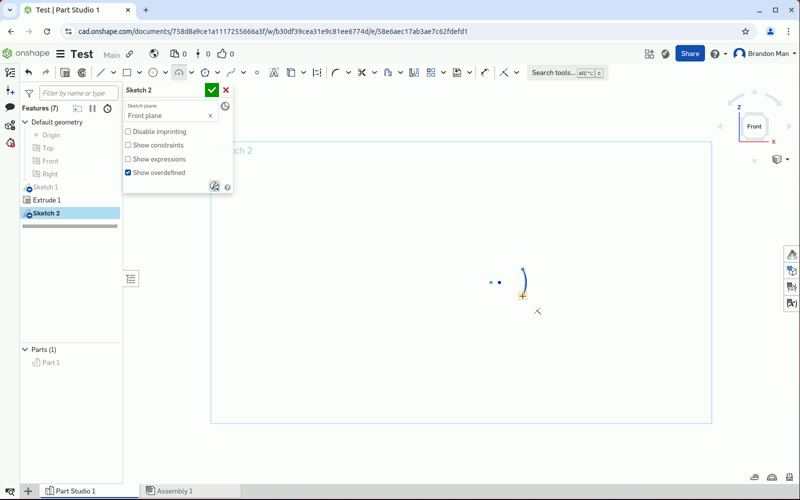
key_down(shift)
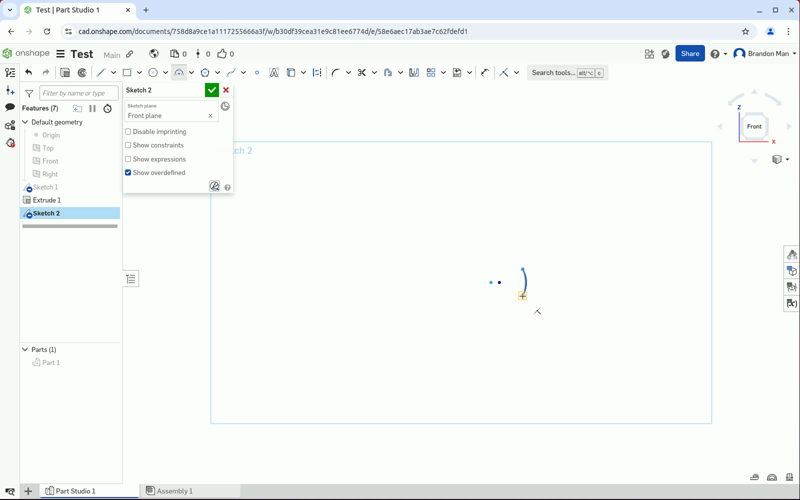
mouse_move(524, 282)
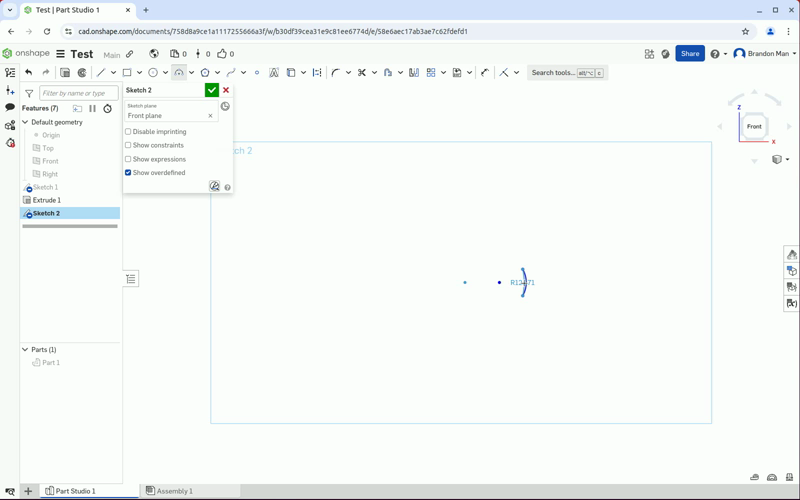
scroll(6)
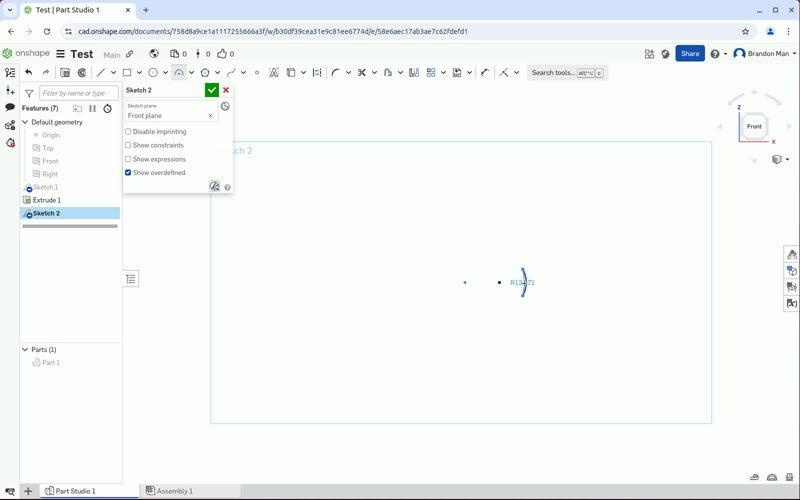
scroll(6)
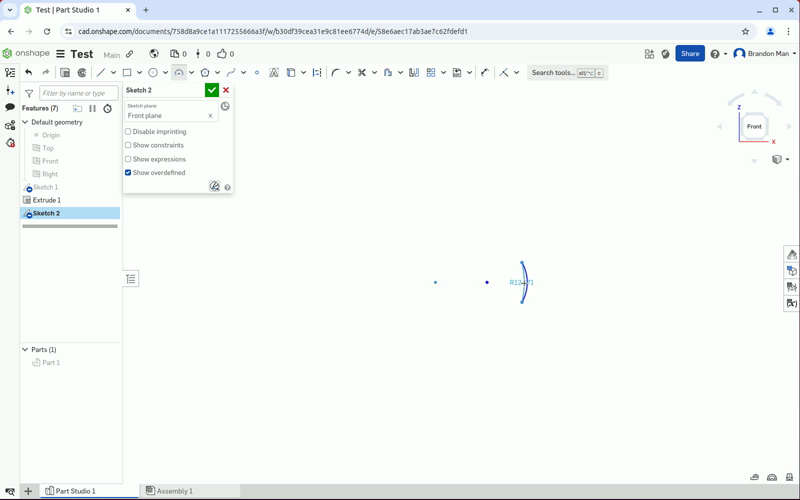
scroll(6)
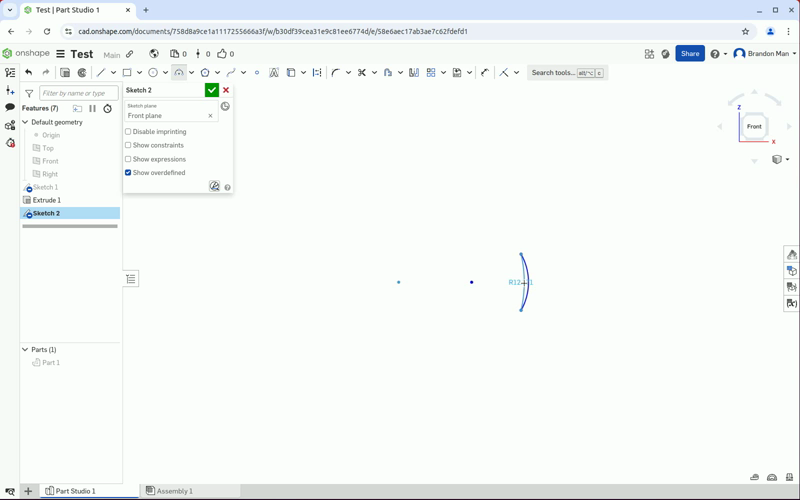
scroll(6)
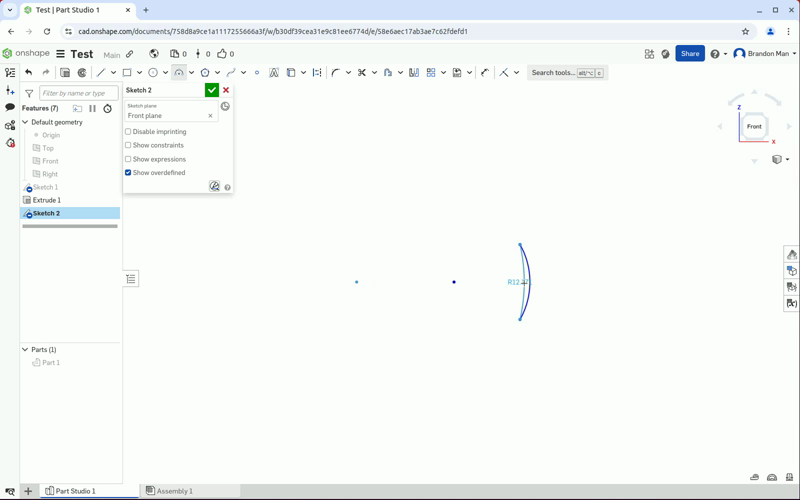
scroll(6)
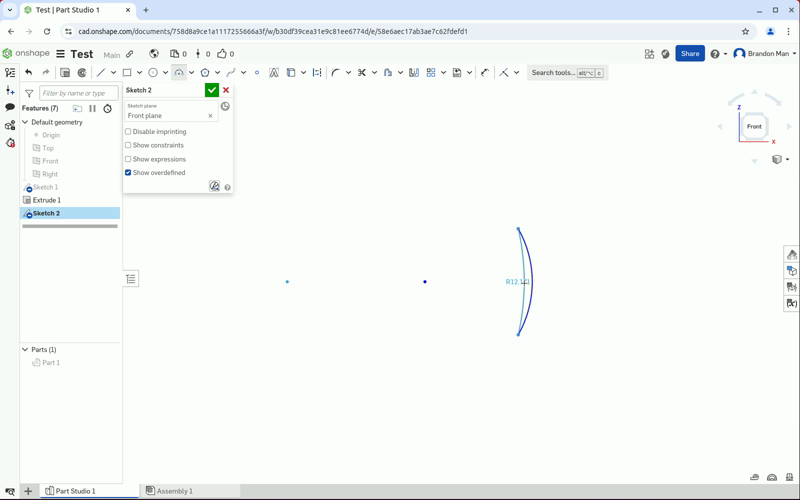
scroll(6)
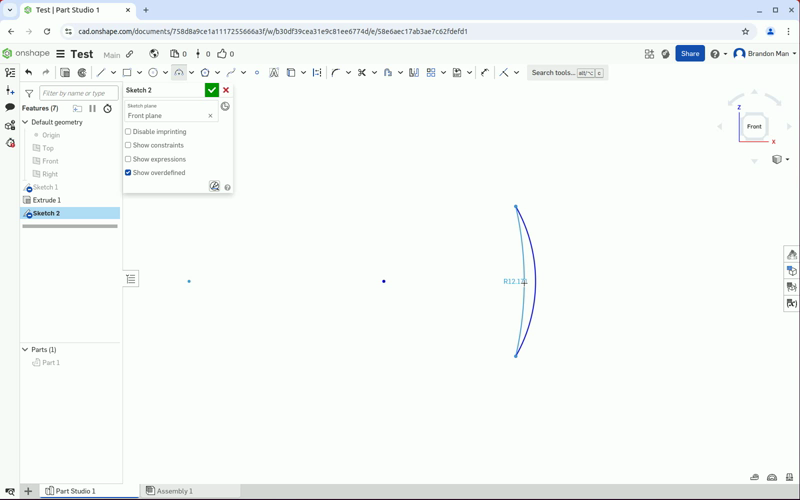
scroll(6)
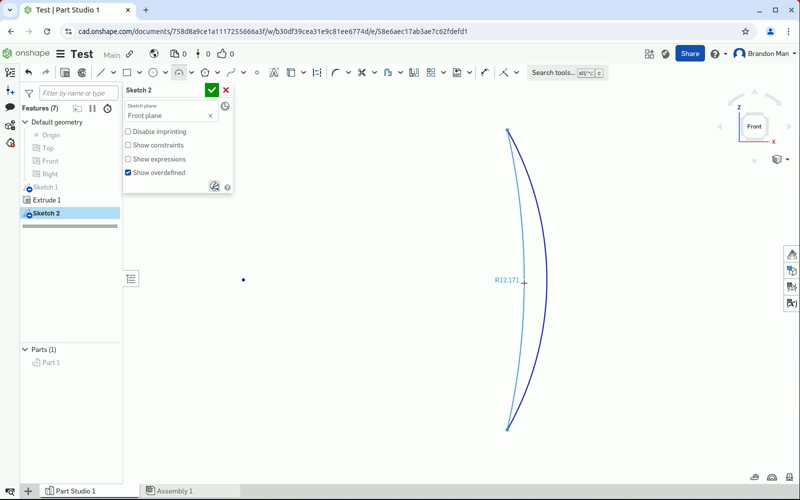
click(524, 282)
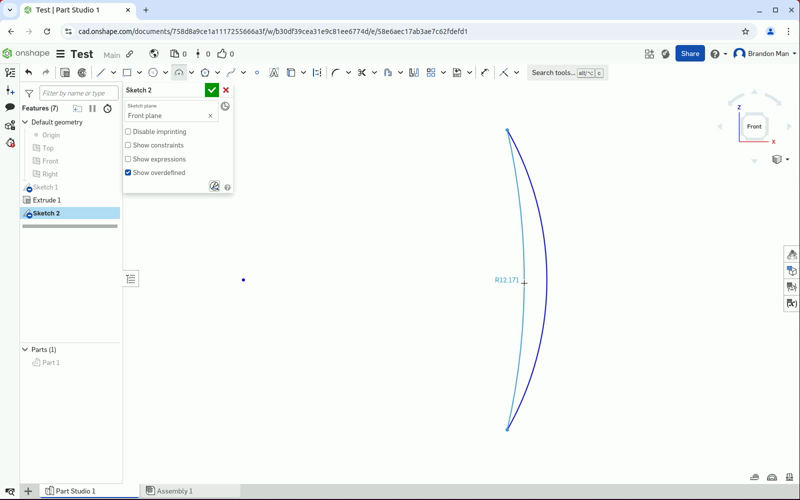
scroll(-6)
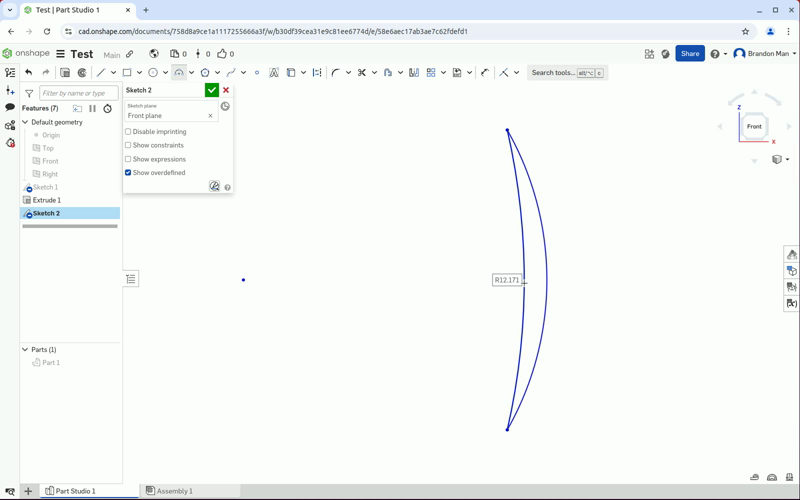
scroll(-6)
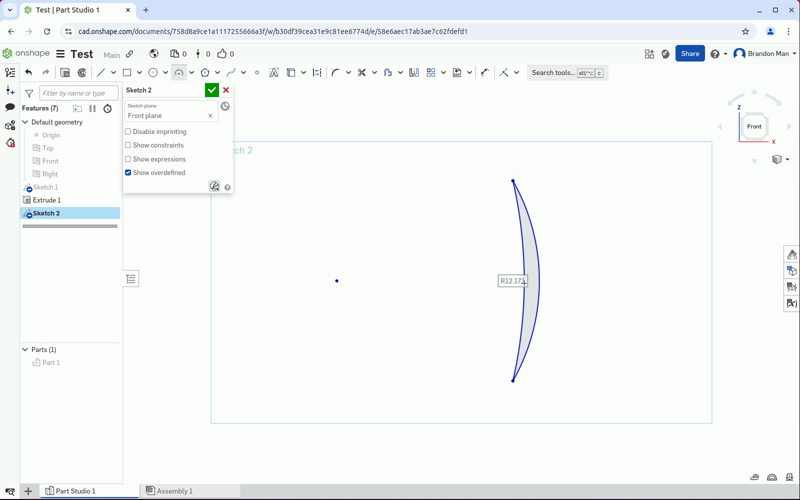
scroll(-6)
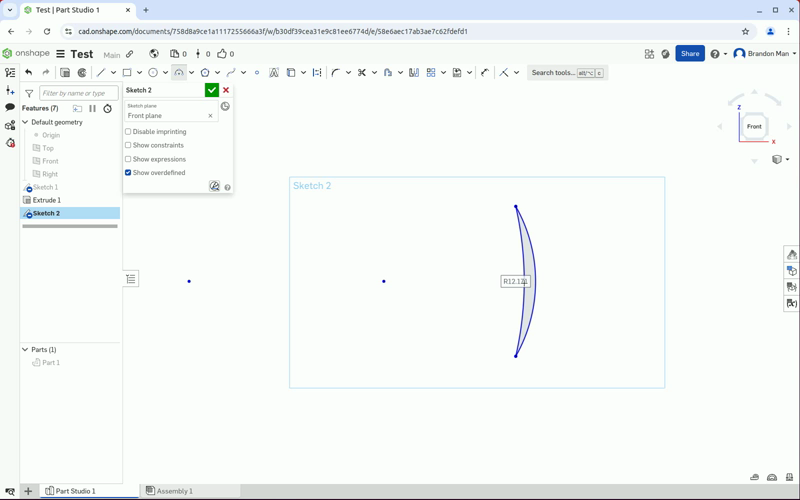
scroll(-6)
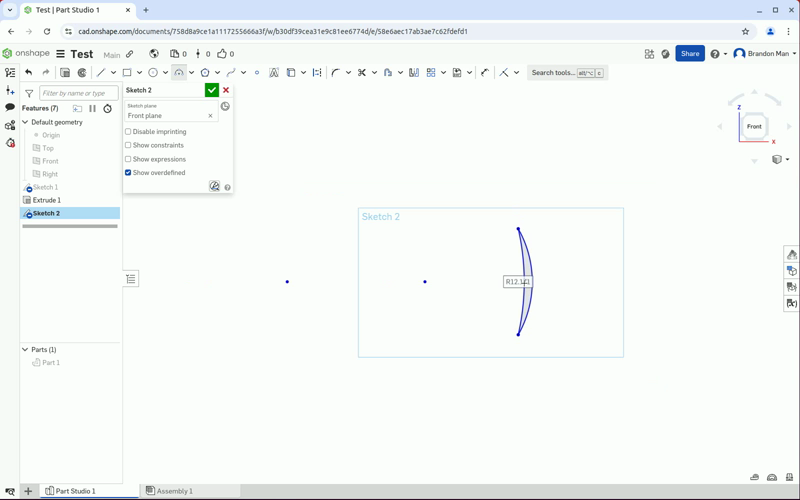
scroll(-6)
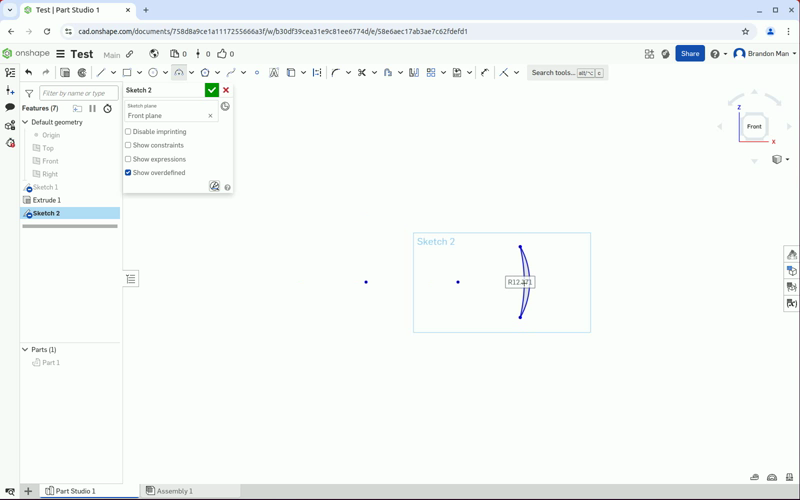
scroll(-6)
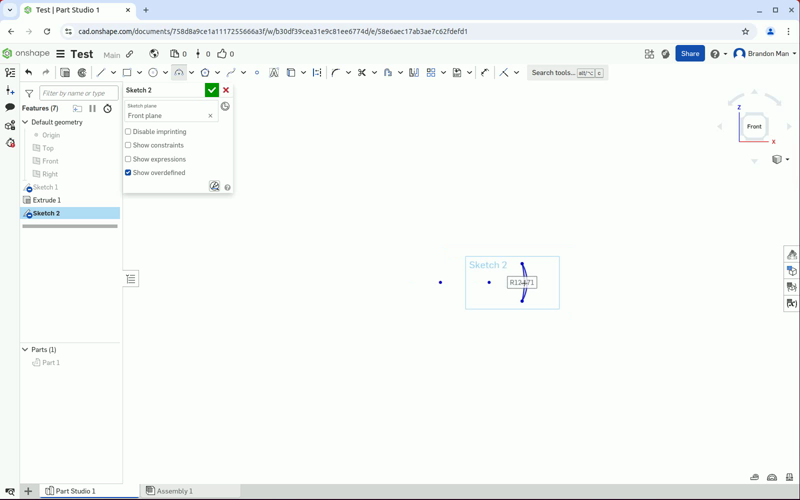
scroll(-6)
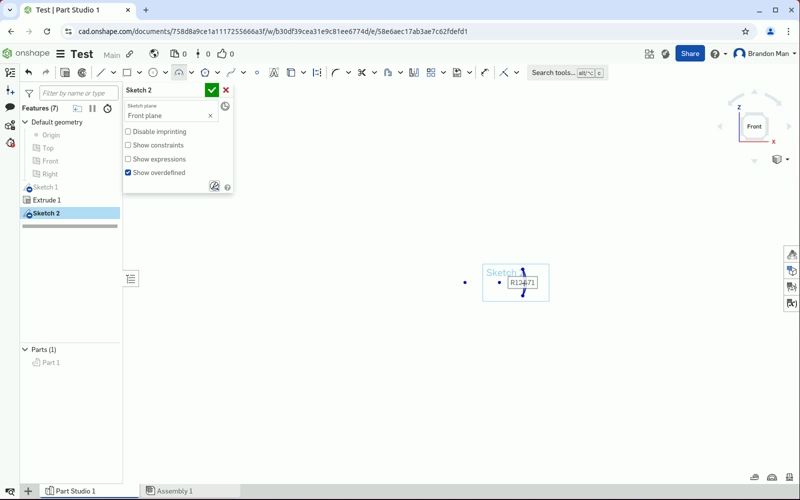
key_up(shift)
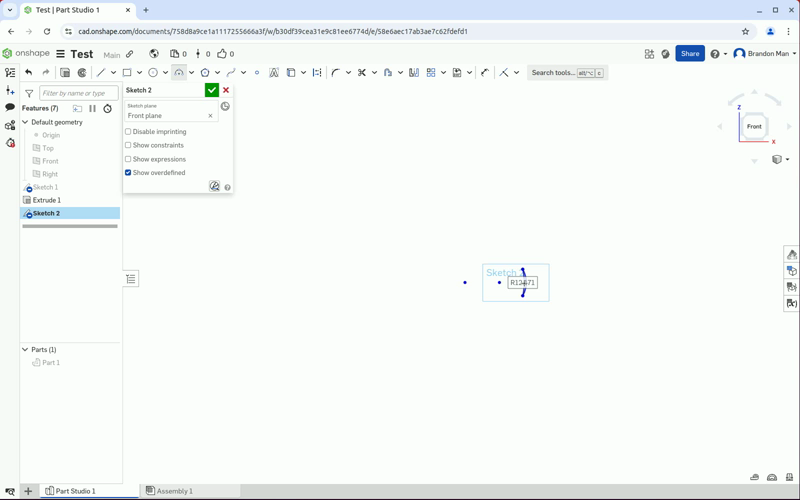
key(esc)
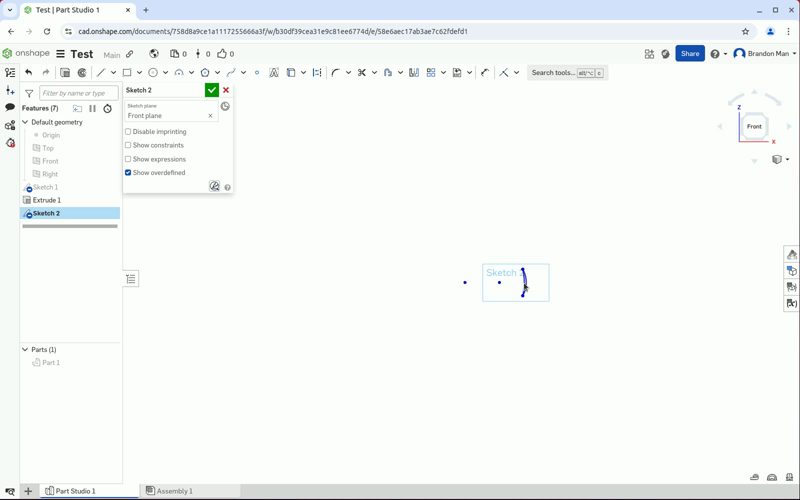
mouse_move(525, 279)
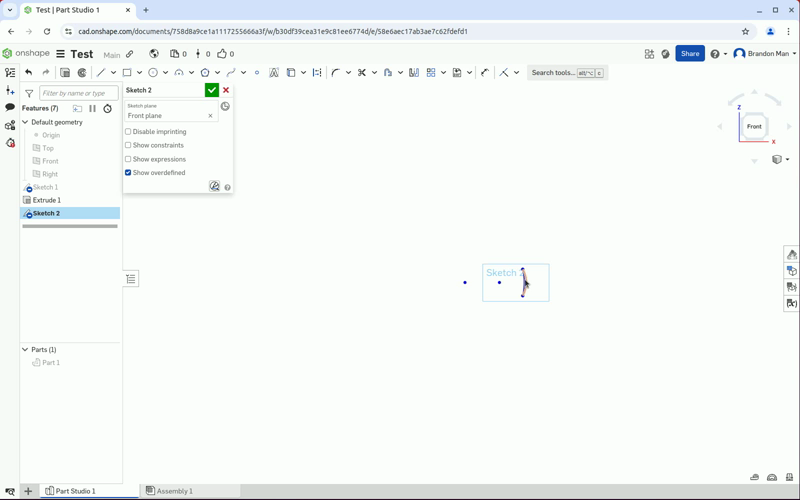
scroll(6)
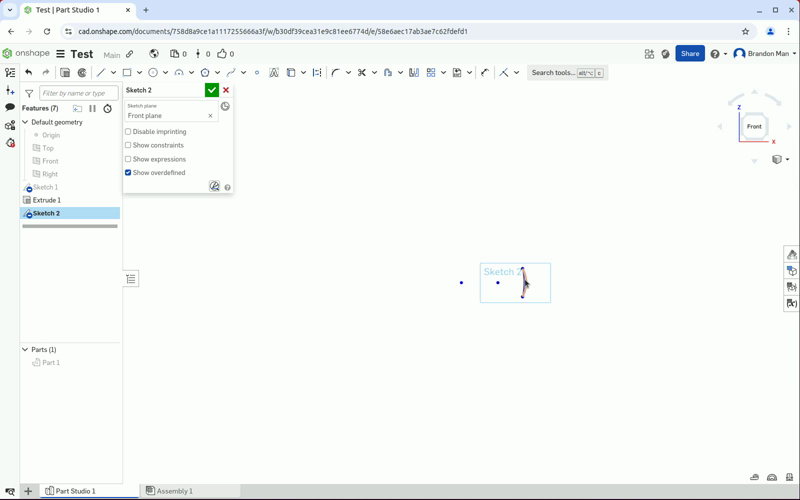
scroll(6)
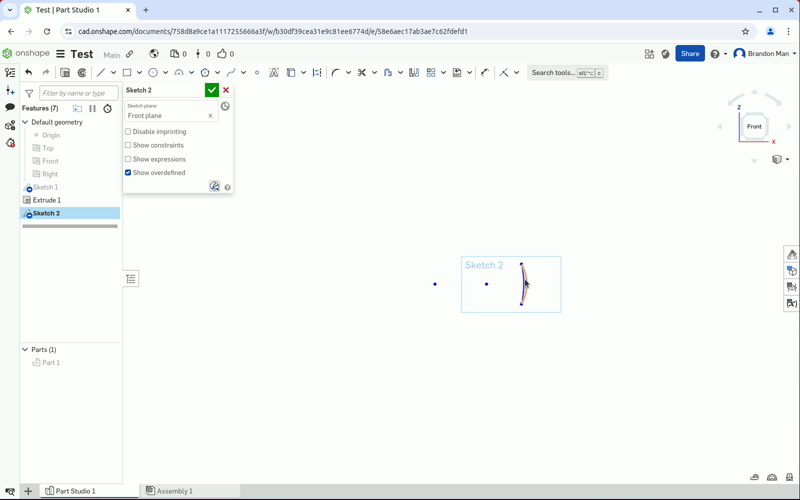
scroll(6)
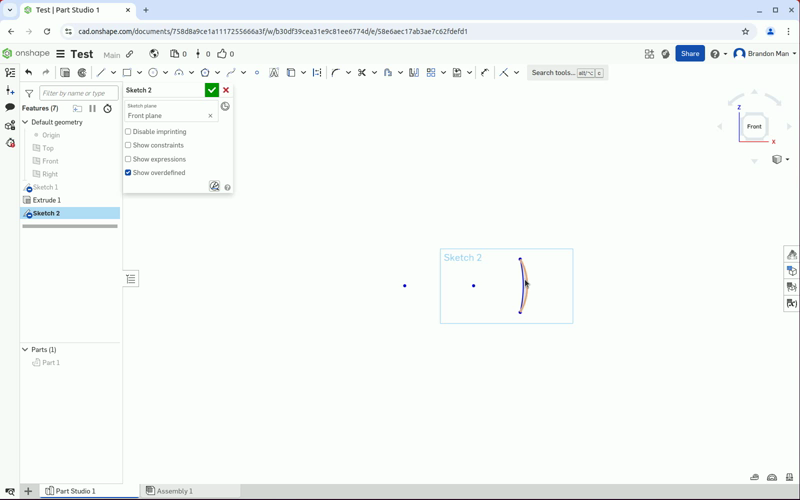
scroll(6)
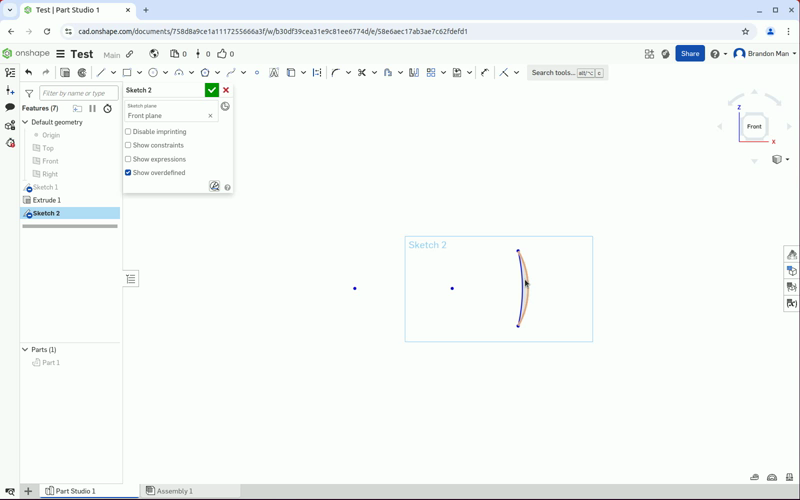
scroll(6)
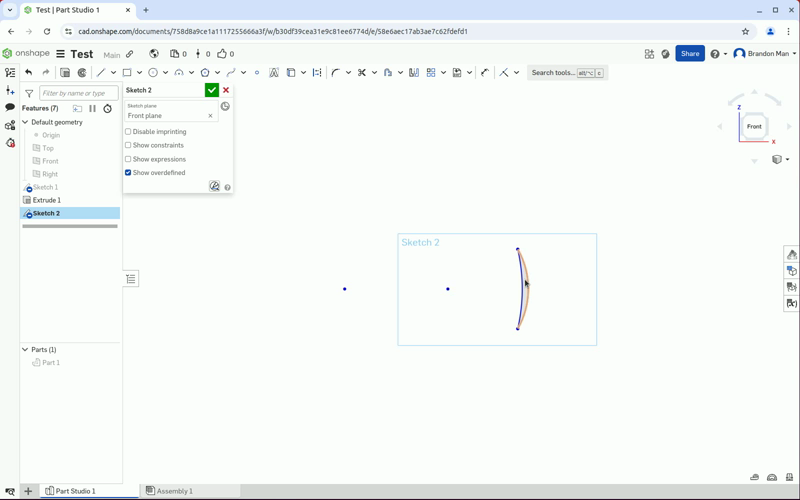
scroll(6)
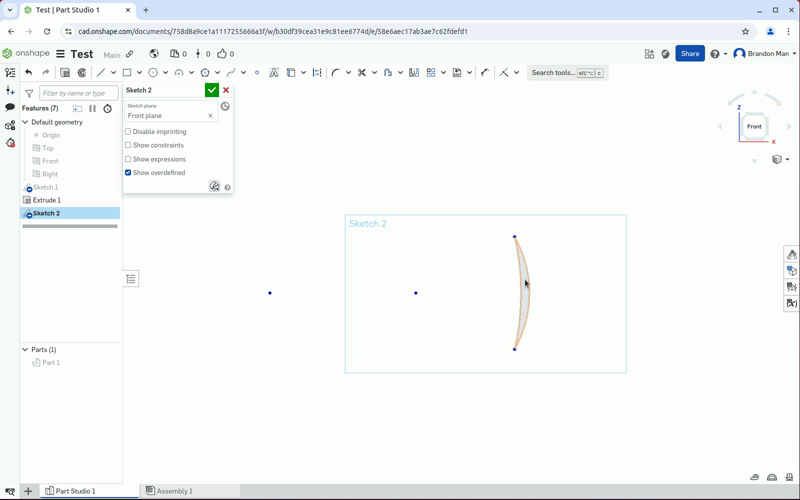
scroll(6)
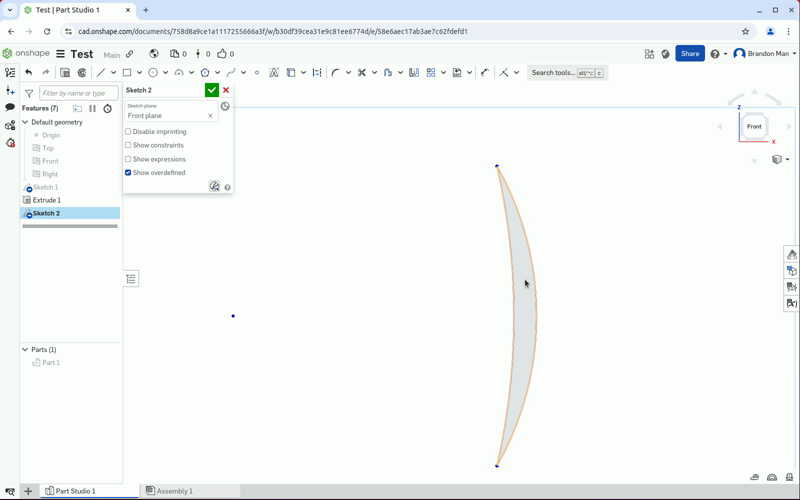
click(525, 279)
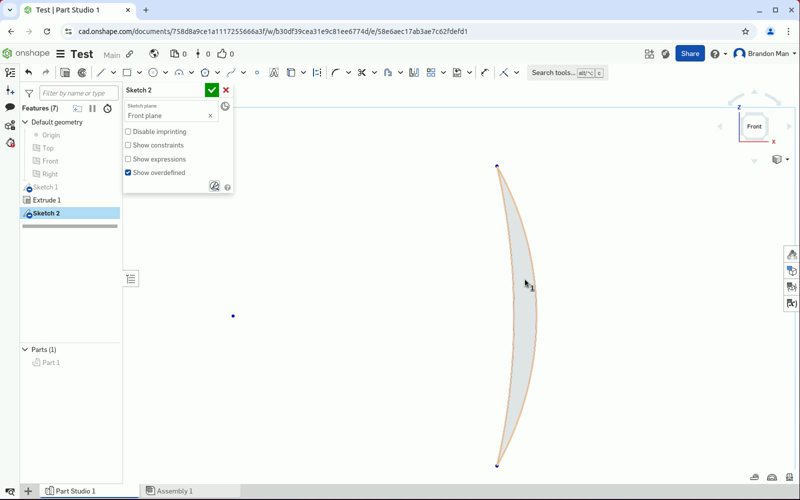
scroll(-6)
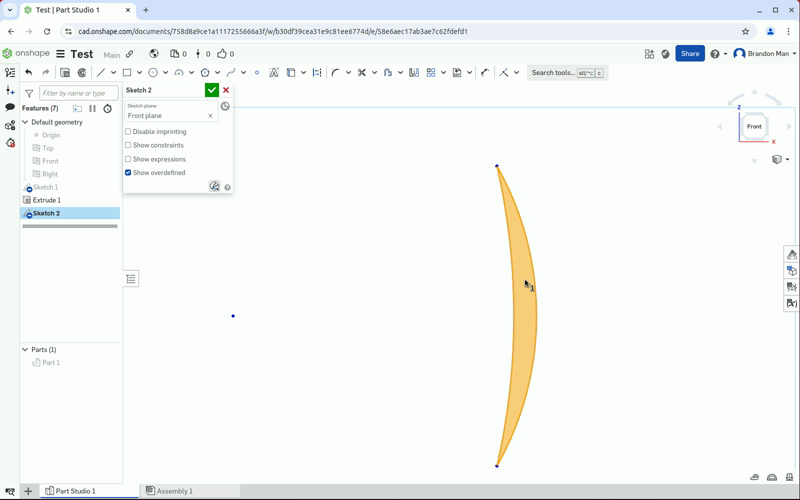
scroll(-6)
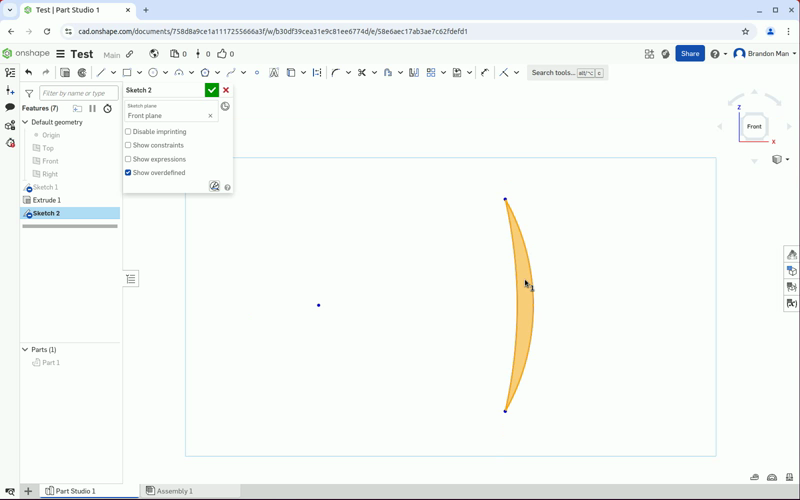
scroll(-6)
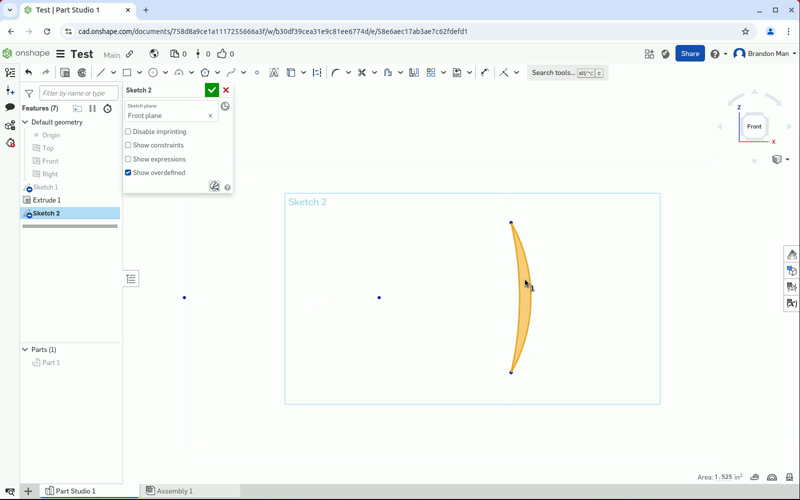
scroll(-6)
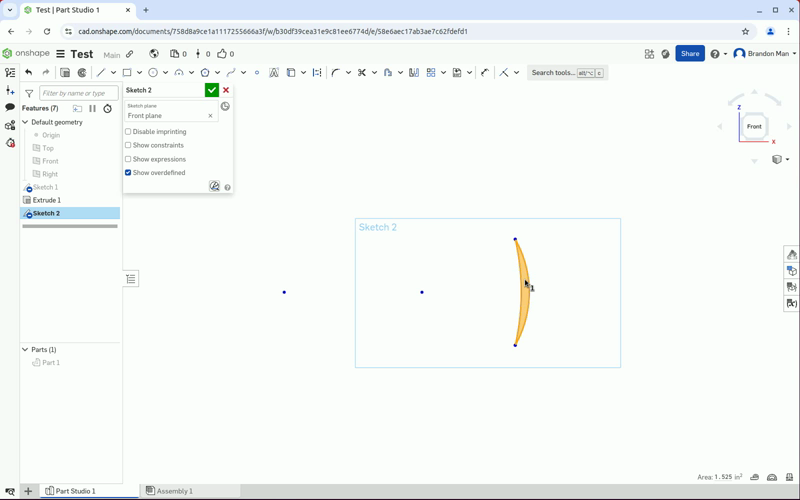
scroll(-6)
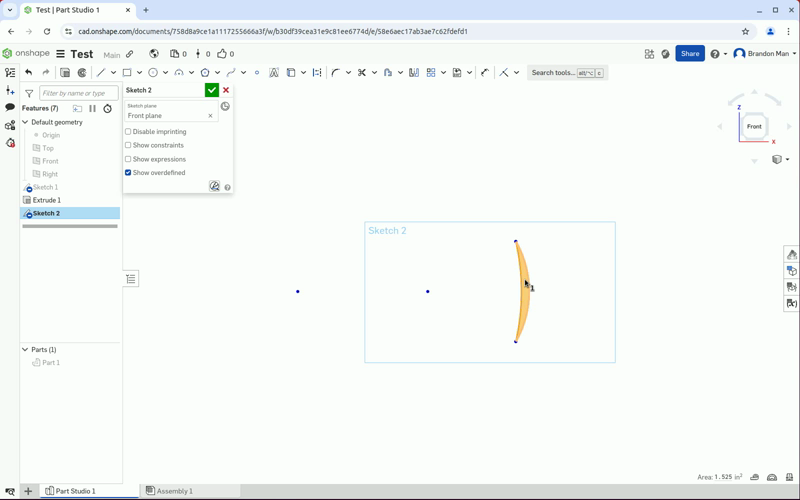
scroll(-6)
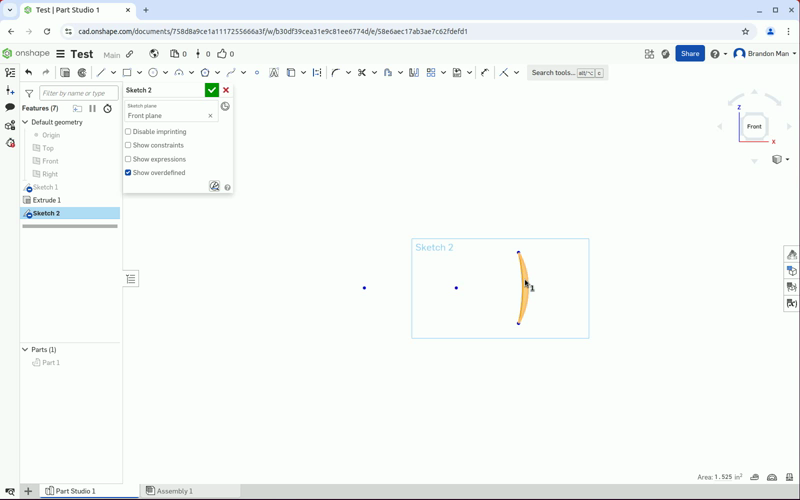
scroll(-6)
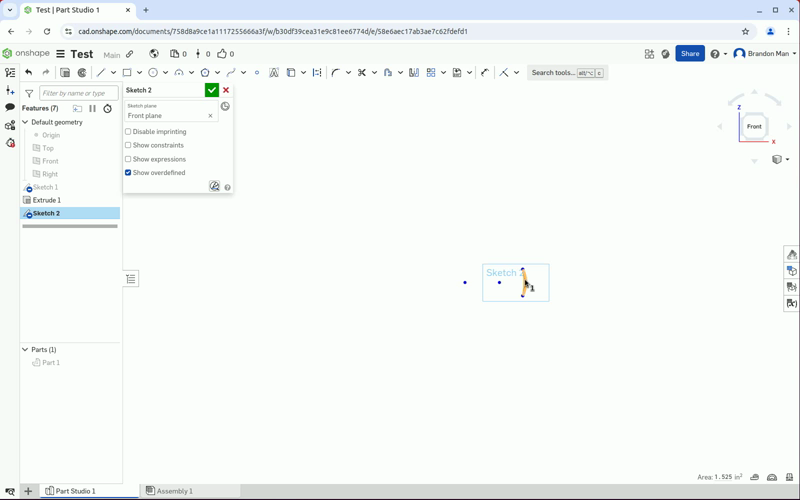
mouse_move(73, 352)
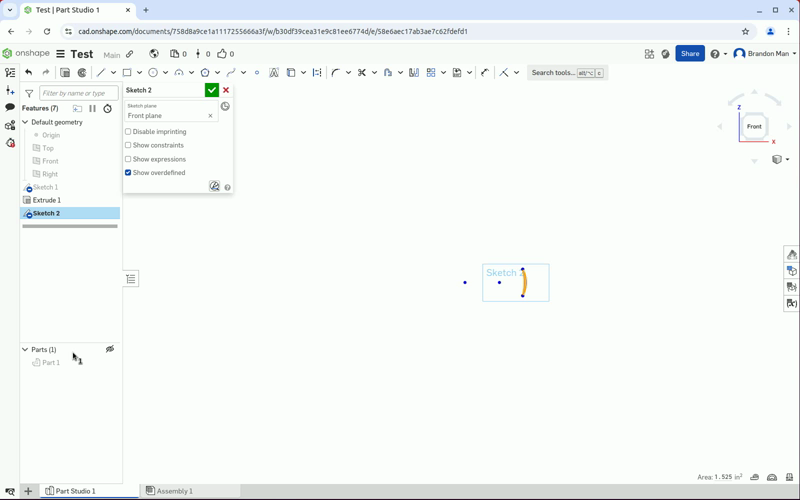
key(shift+y)
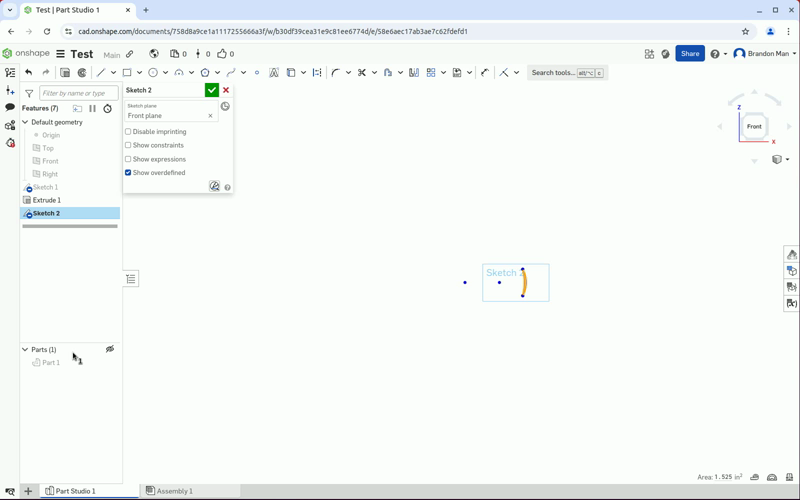
key(shift+e)
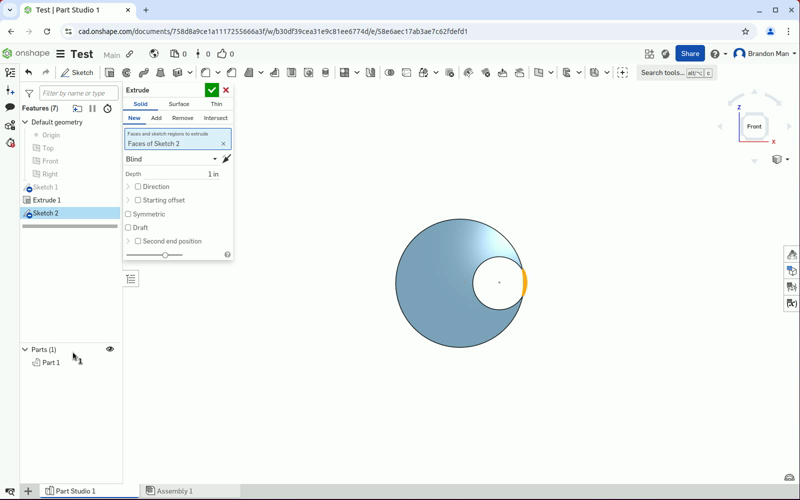
mouse_move(143, 106)
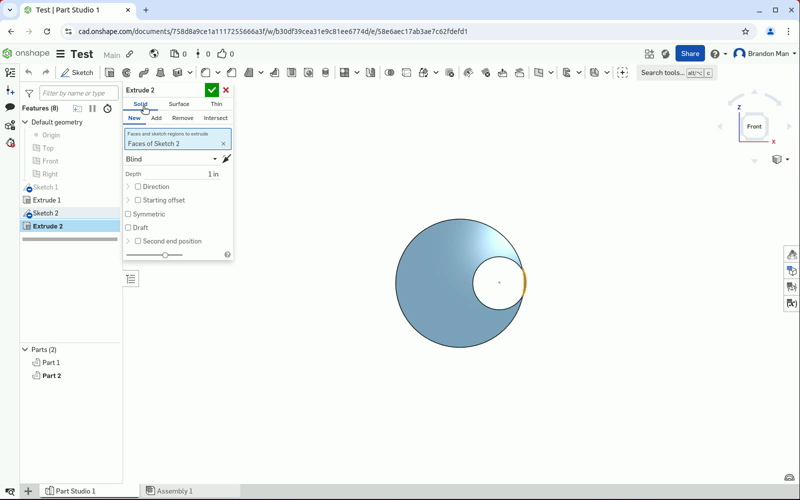
click(143, 106)
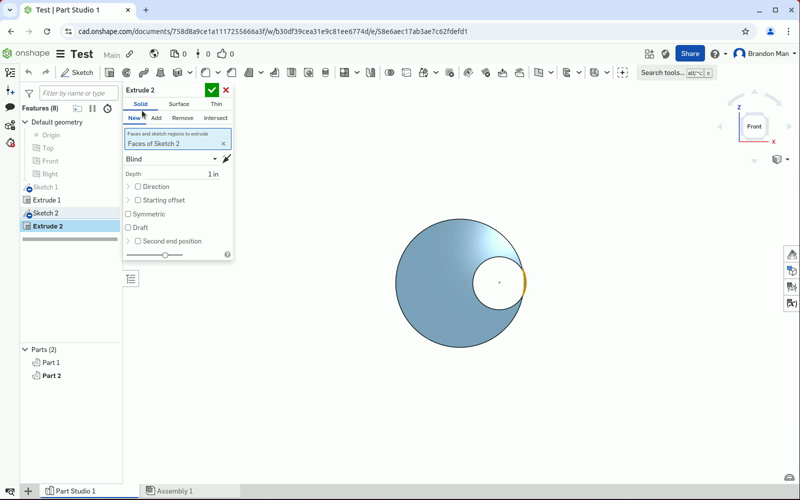
mouse_move(137, 120)
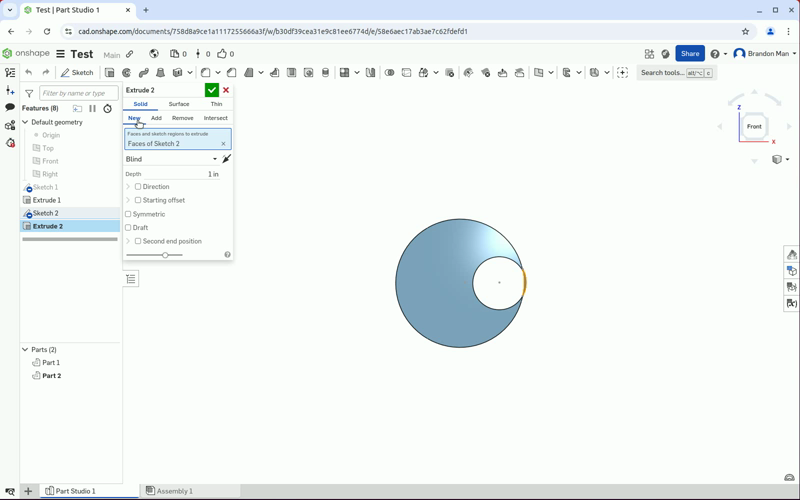
click(137, 120)
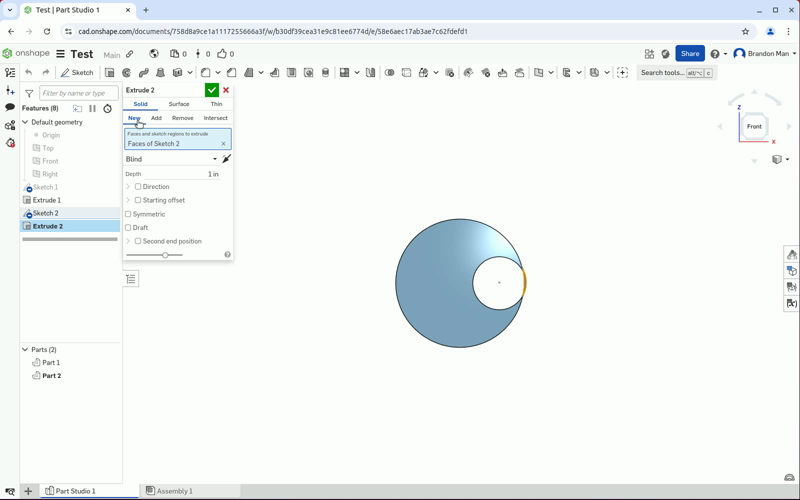
key(tab, 4)
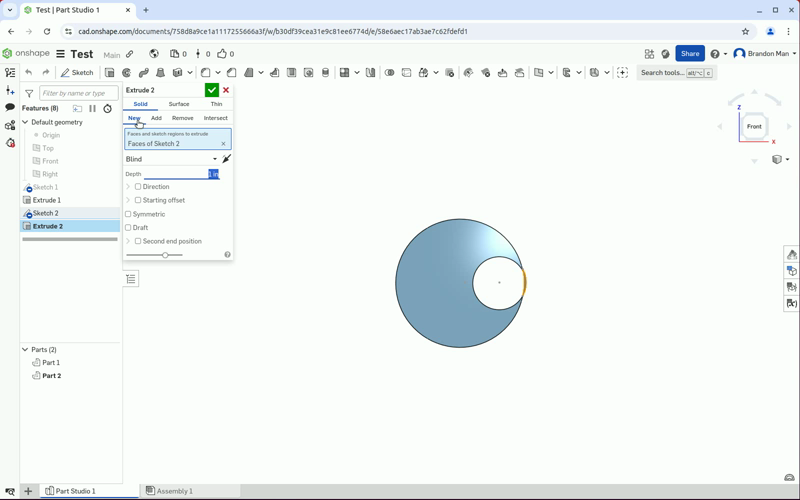
text(23.108)
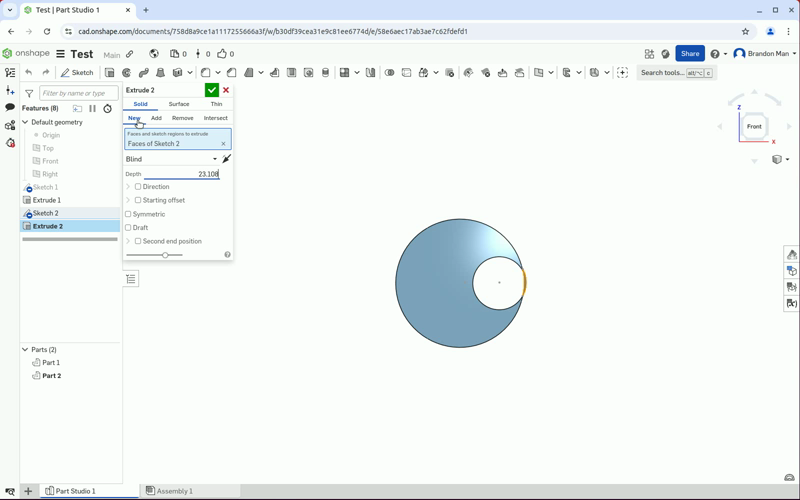
key(enter)
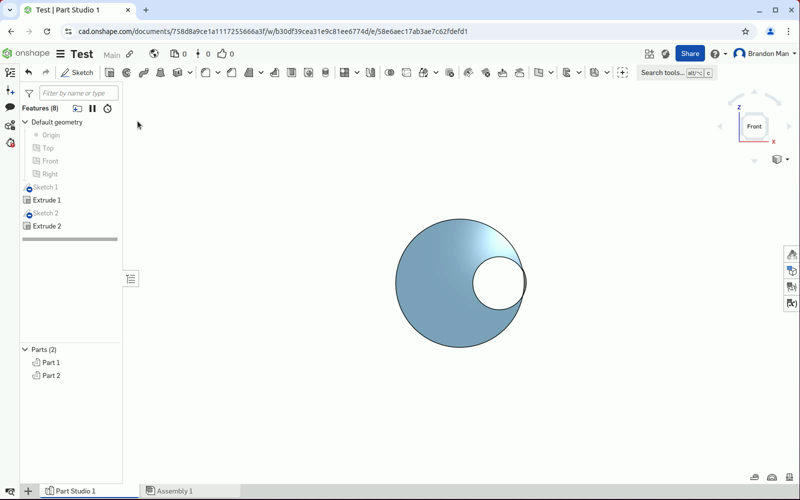
key(shift+h)
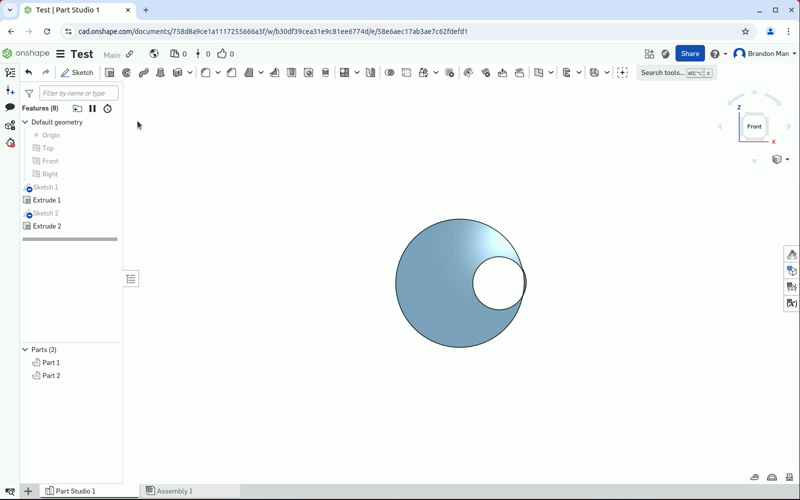
key(shift+h)
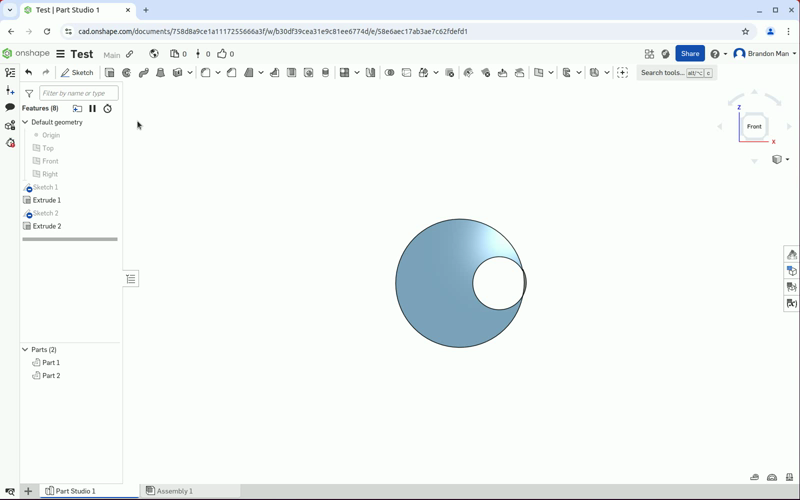
mouse_move(73, 189)
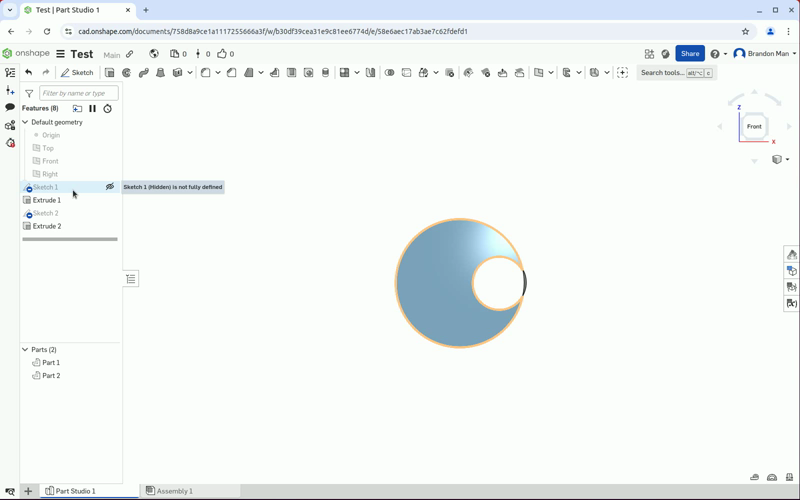
click(73, 189)
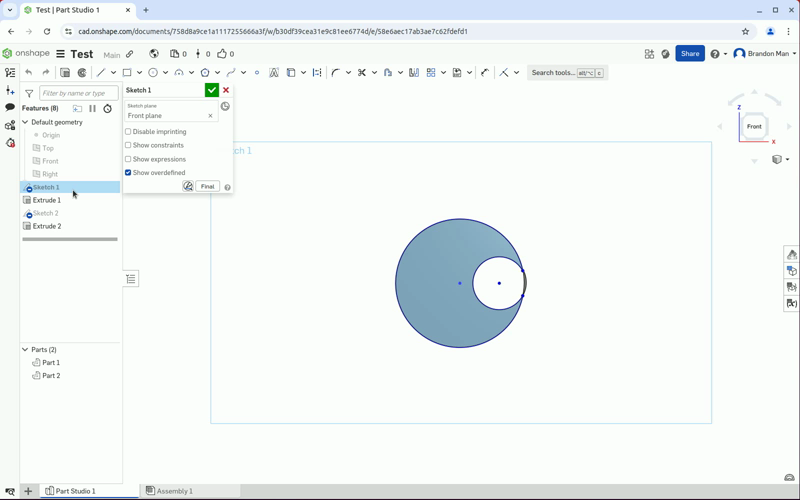
mouse_move(229, 92)
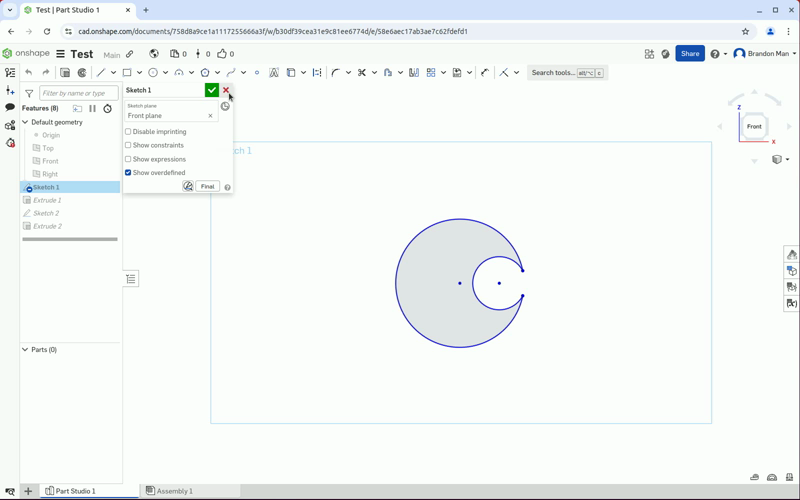
click(229, 92)
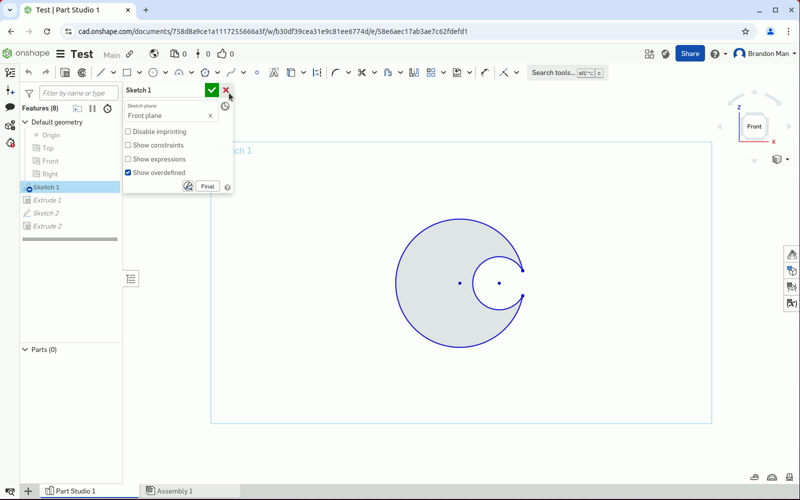
key(shift+s)
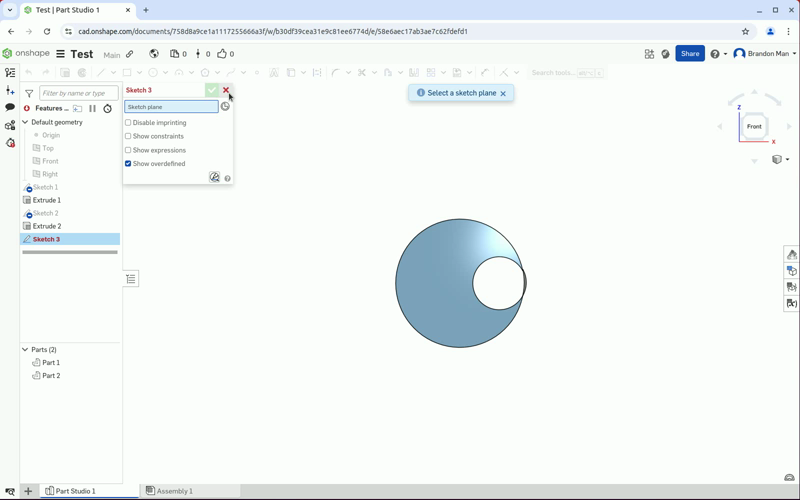
mouse_move(73, 163)
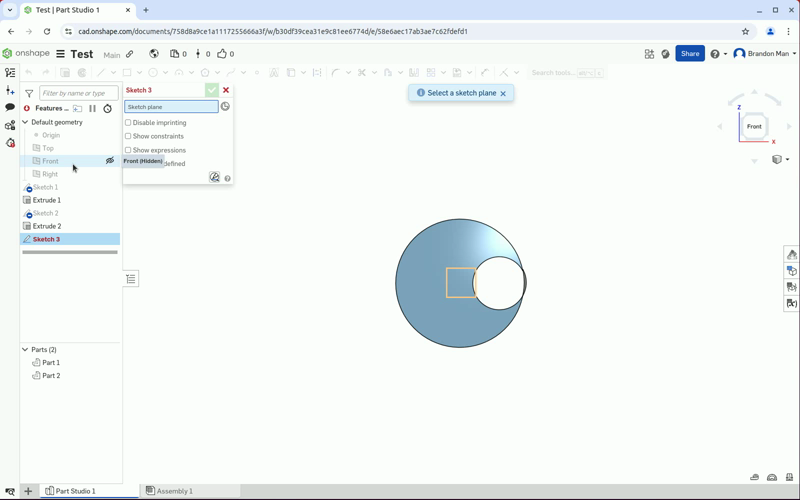
click(73, 163)
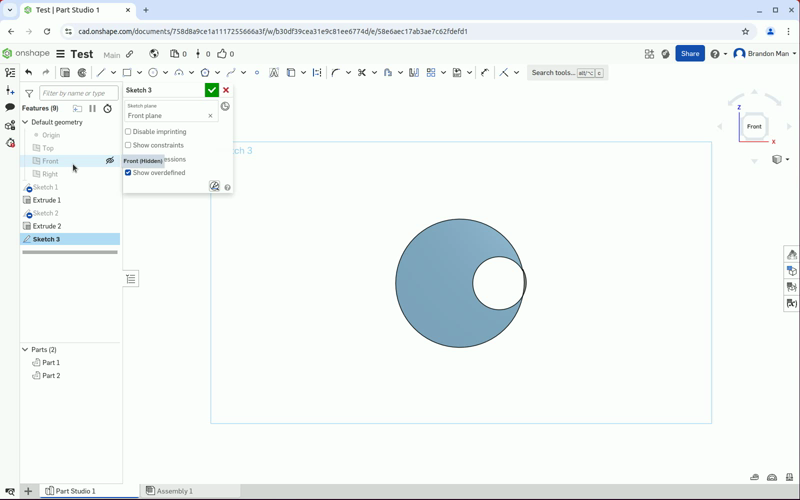
mouse_move(73, 352)
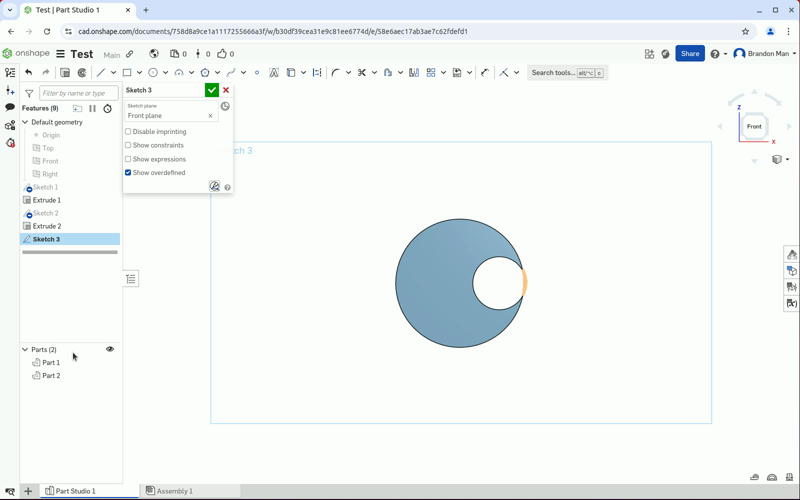
key(y)
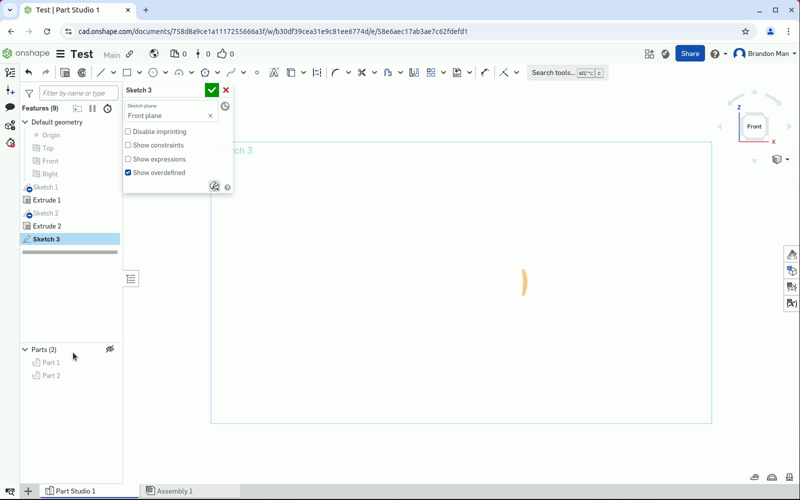
key(a)
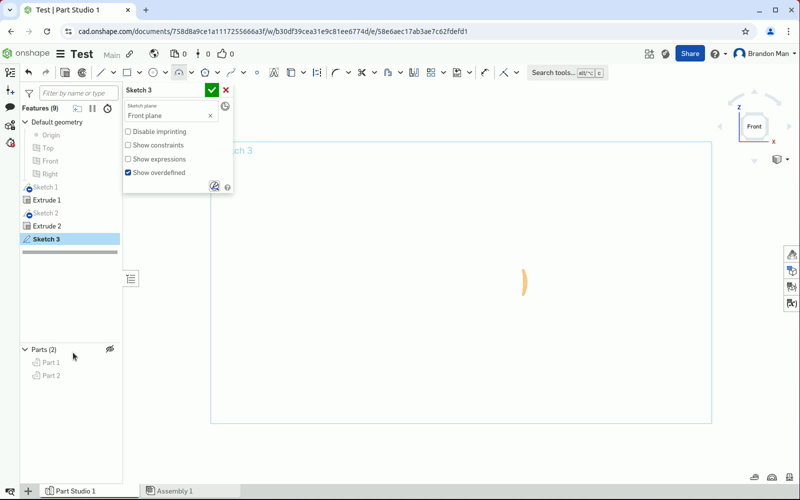
key_down(shift)
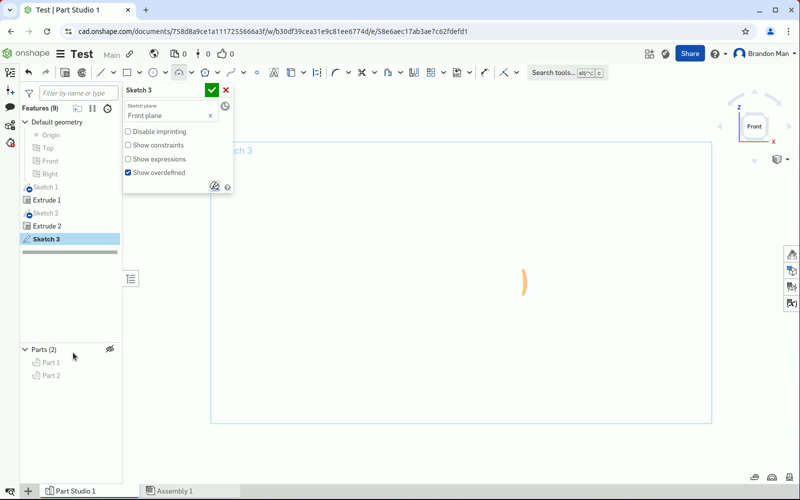
mouse_move(522, 295)
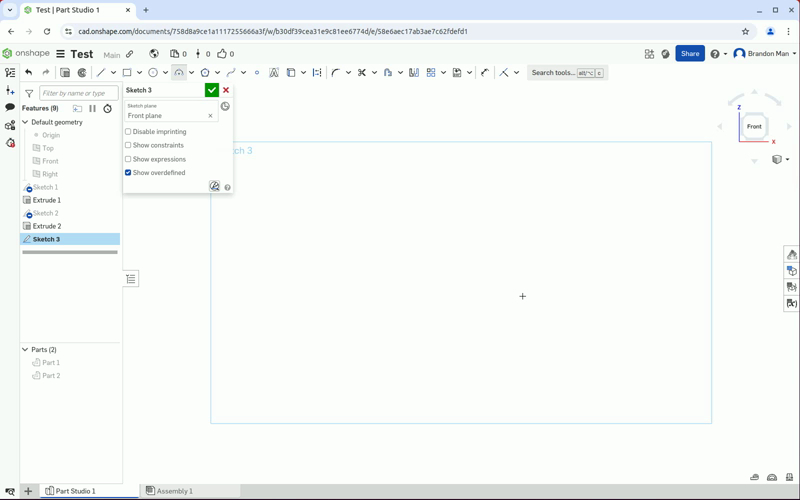
click(522, 295)
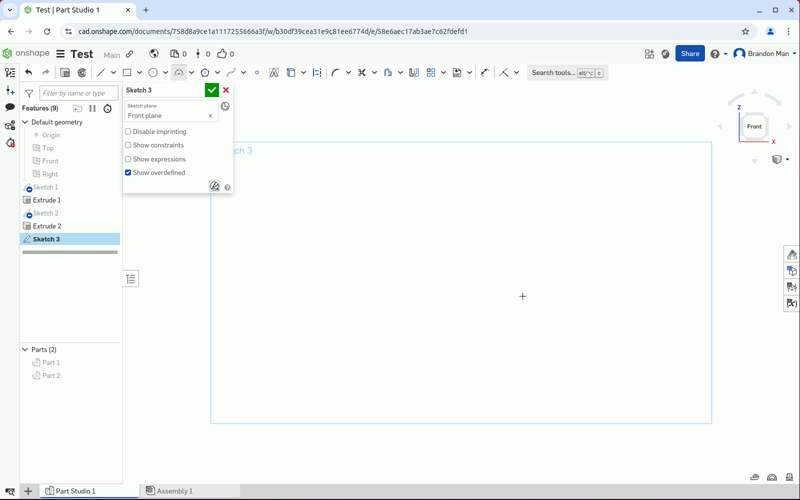
key_up(shift)
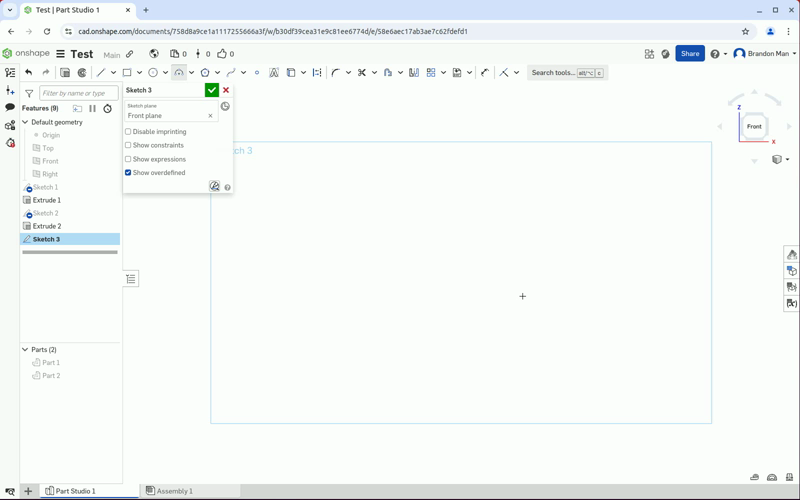
key_down(shift)
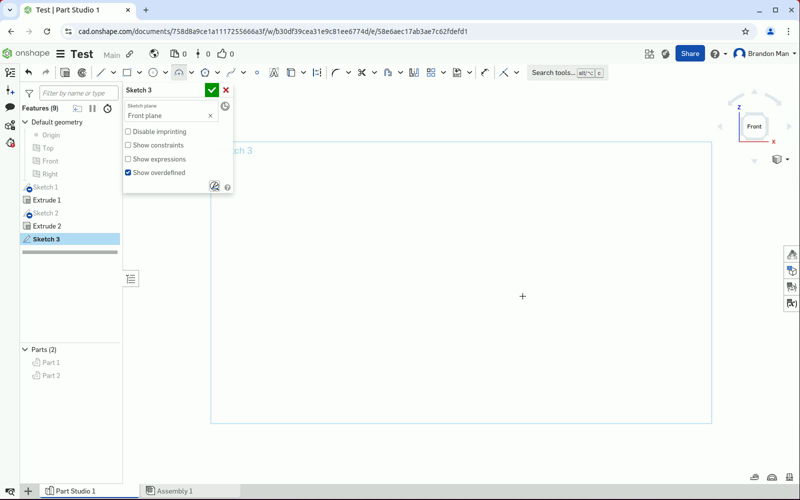
mouse_move(522, 270)
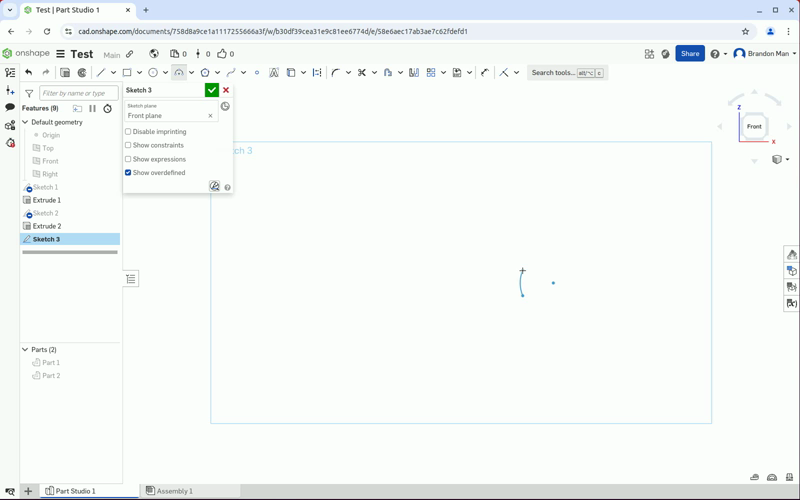
click(522, 270)
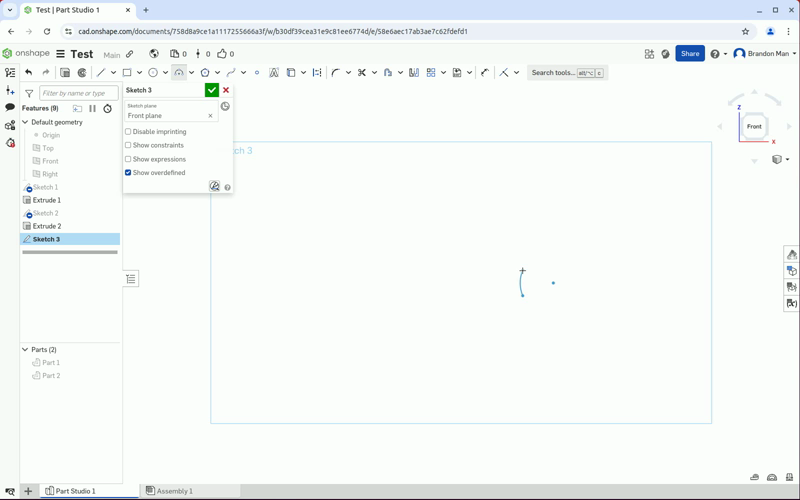
mouse_move(524, 282)
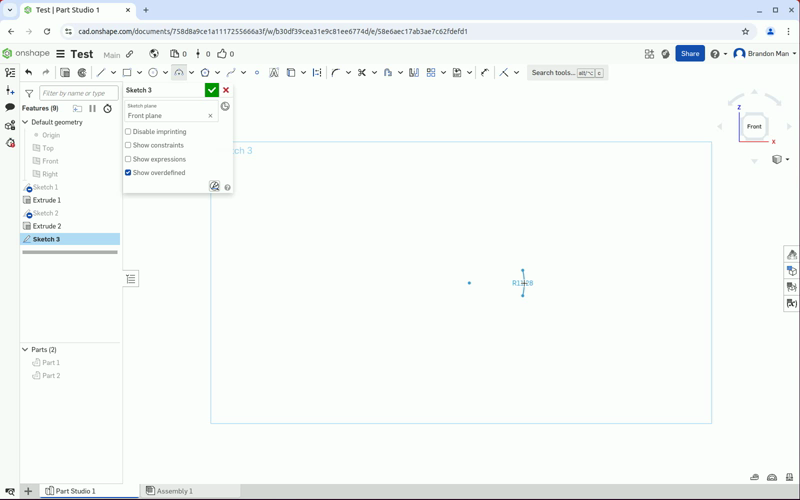
click(524, 282)
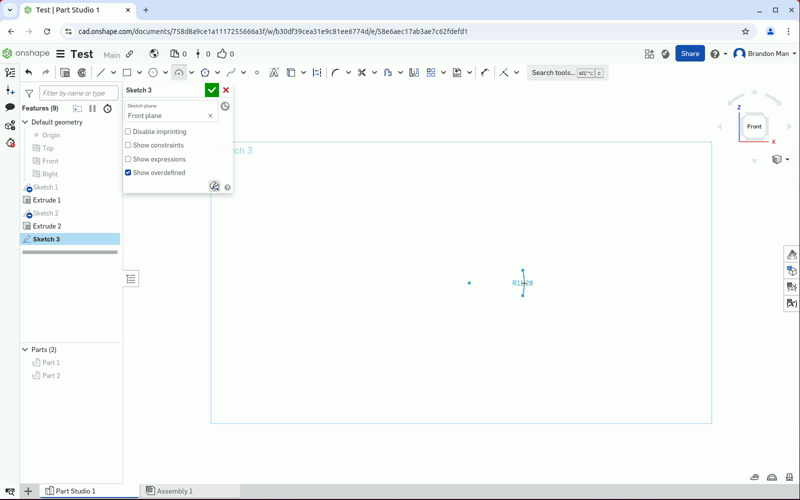
key_up(shift)
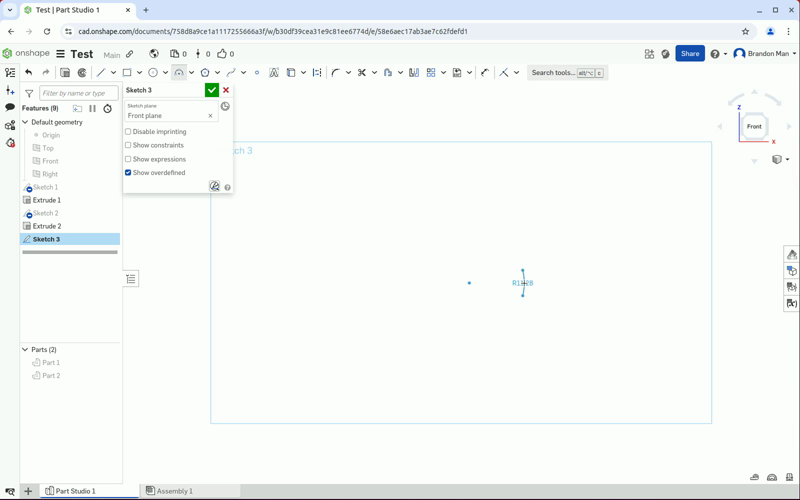
mouse_move(522, 270)
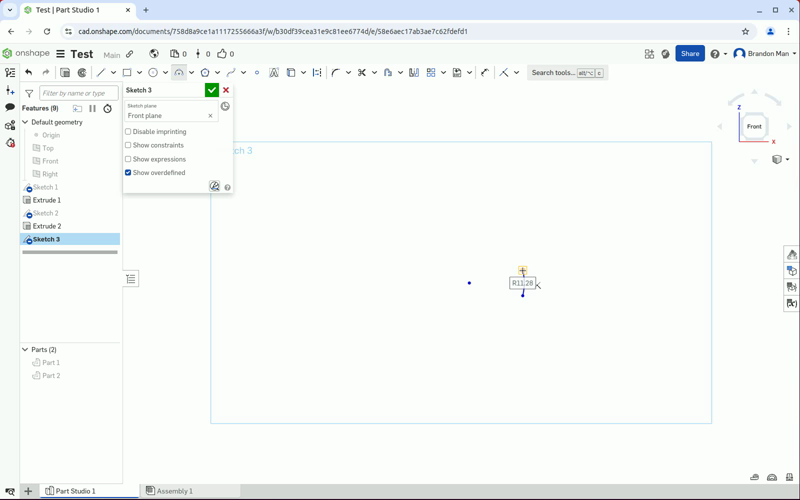
click(522, 270)
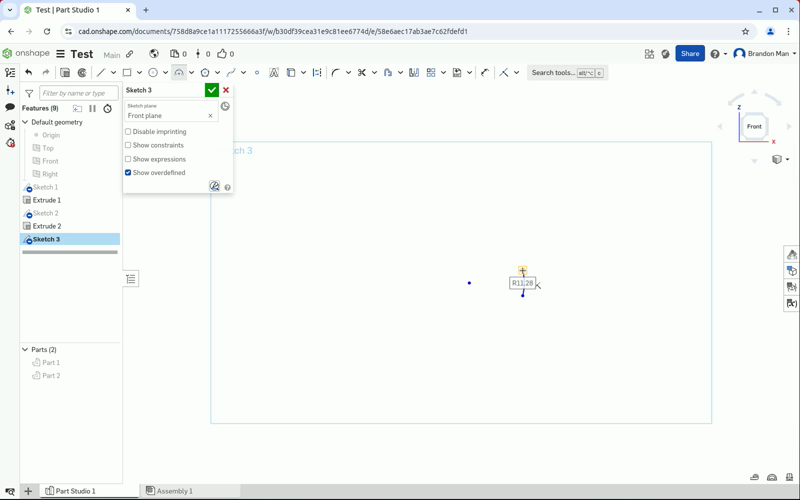
mouse_move(522, 295)
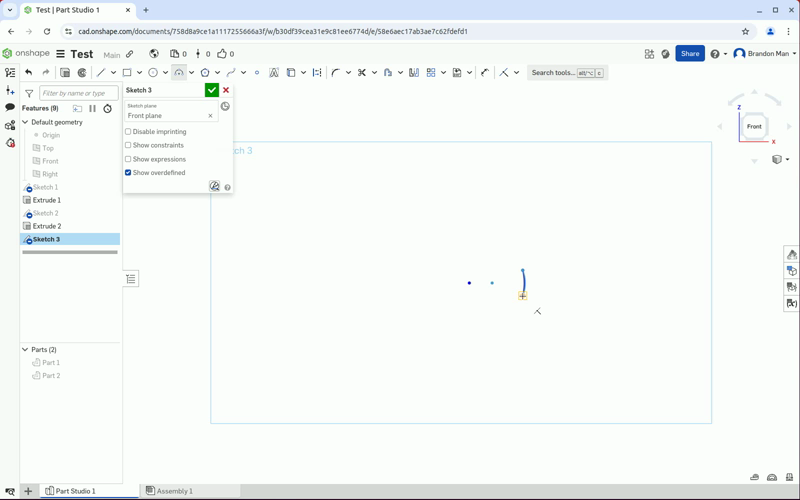
click(522, 295)
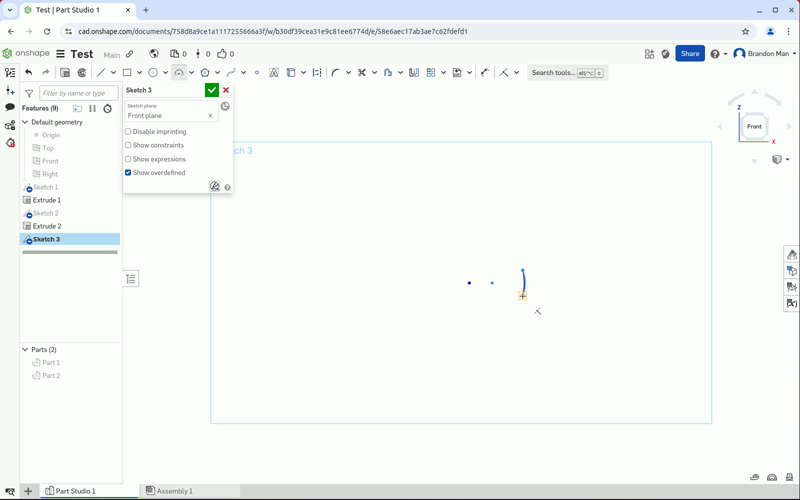
key_down(shift)
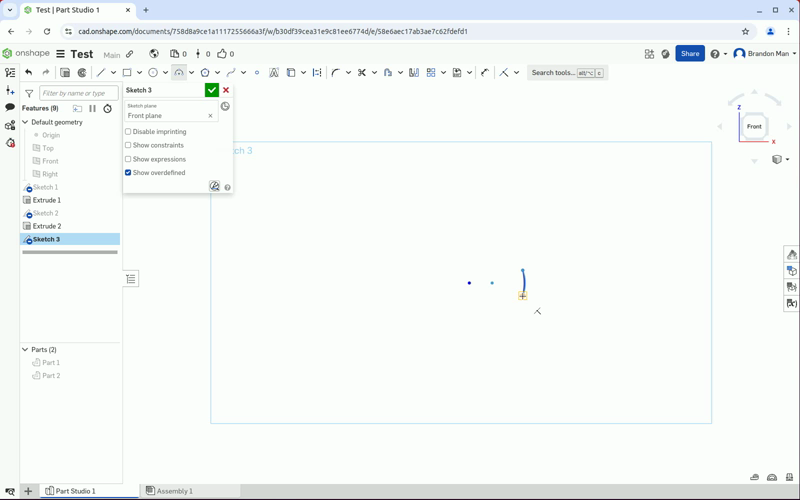
mouse_move(471, 282)
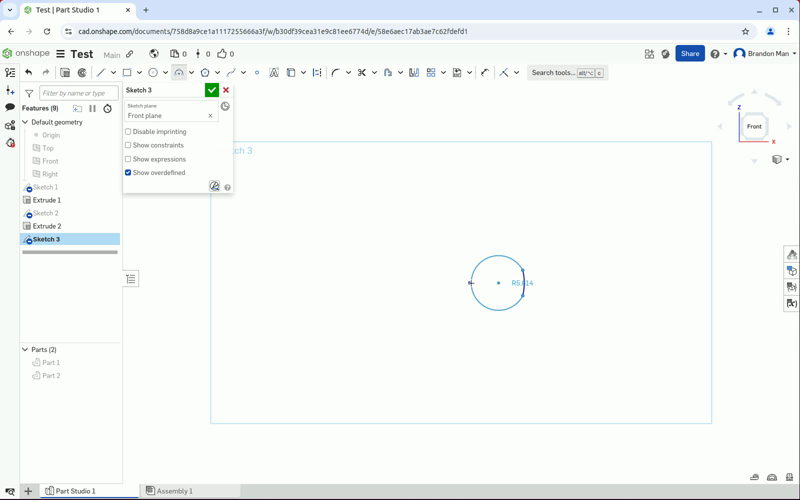
click(471, 282)
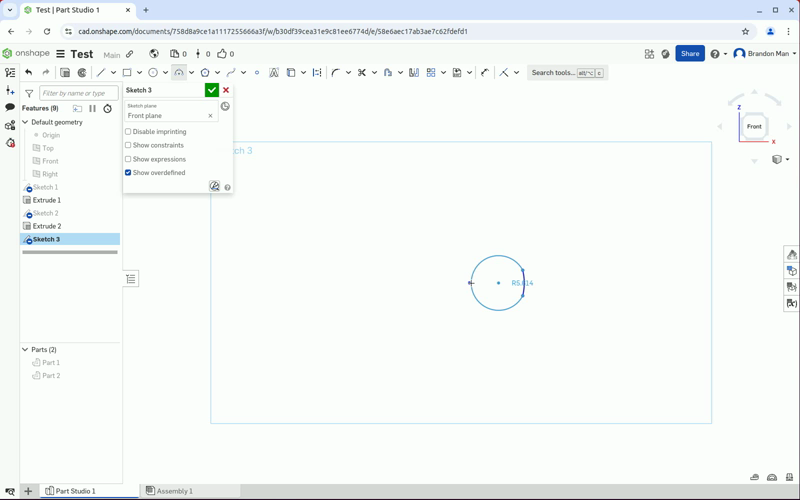
key_up(shift)
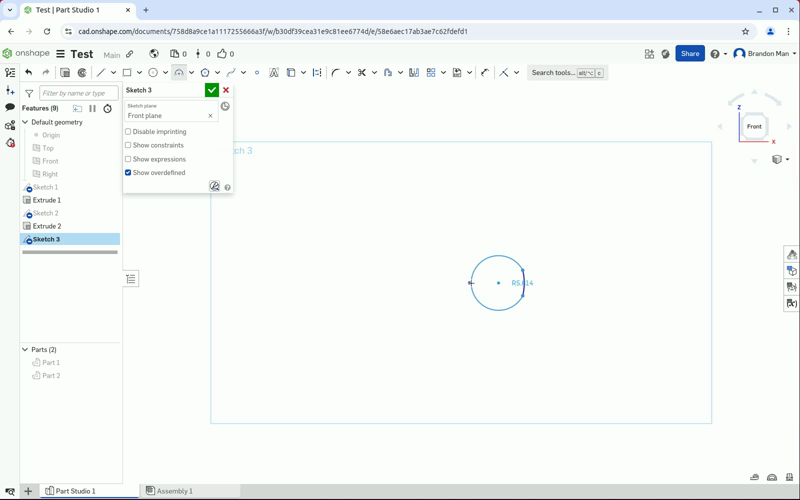
key(esc)
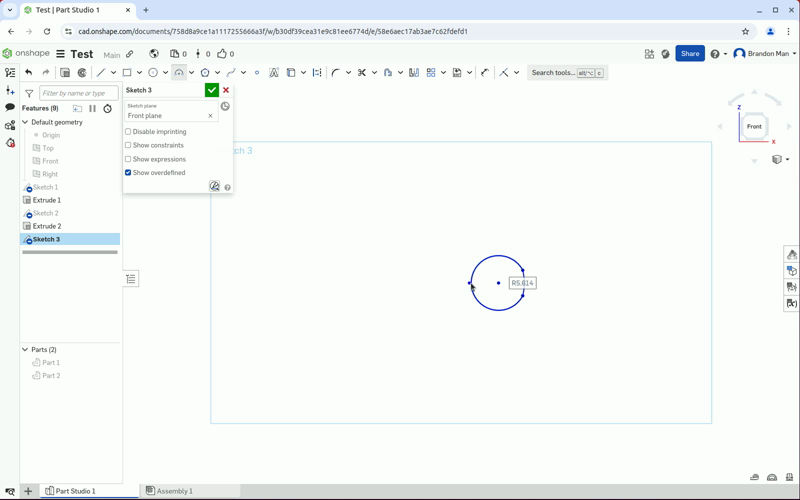
mouse_move(504, 302)
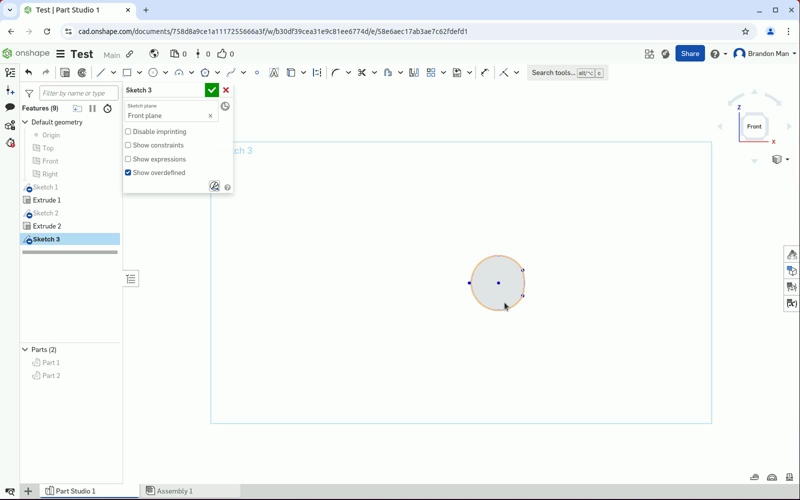
click(504, 302)
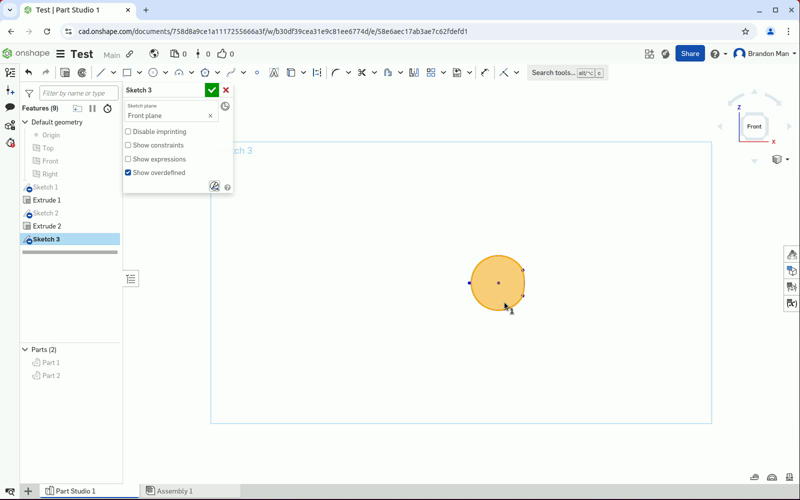
mouse_move(73, 352)
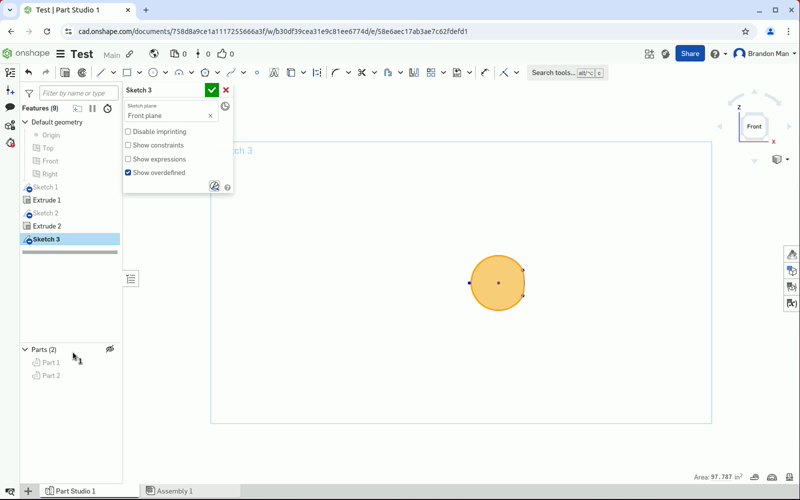
key(shift+y)
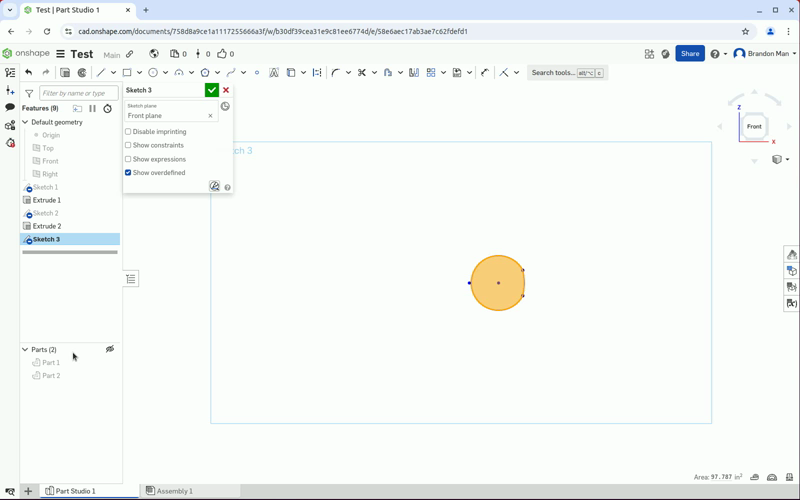
key(shift+e)
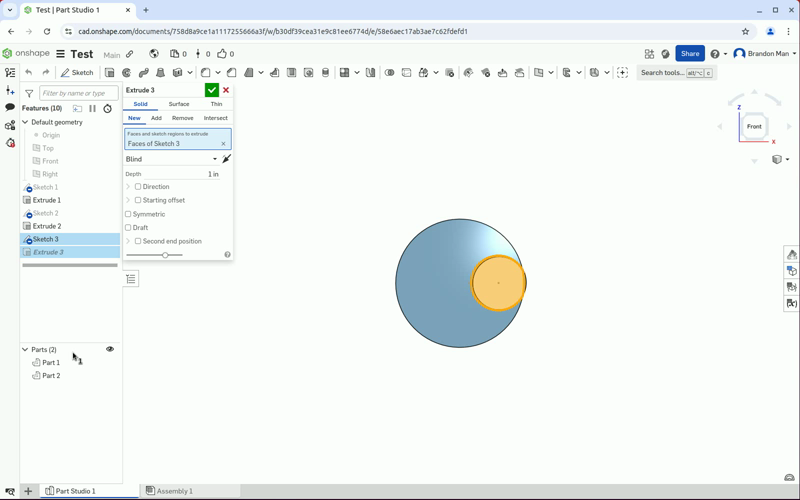
mouse_move(143, 106)
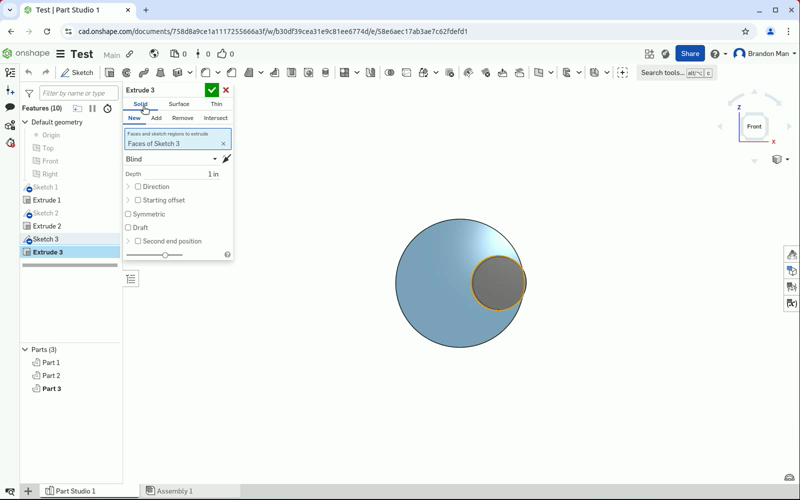
click(143, 106)
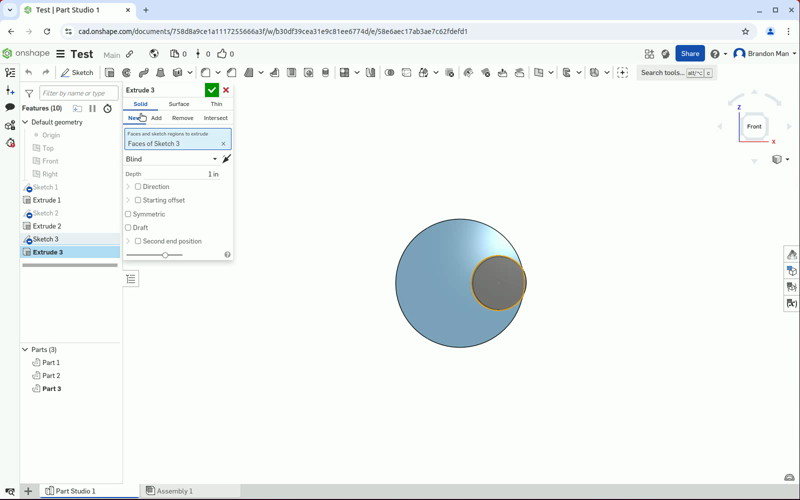
mouse_move(137, 120)
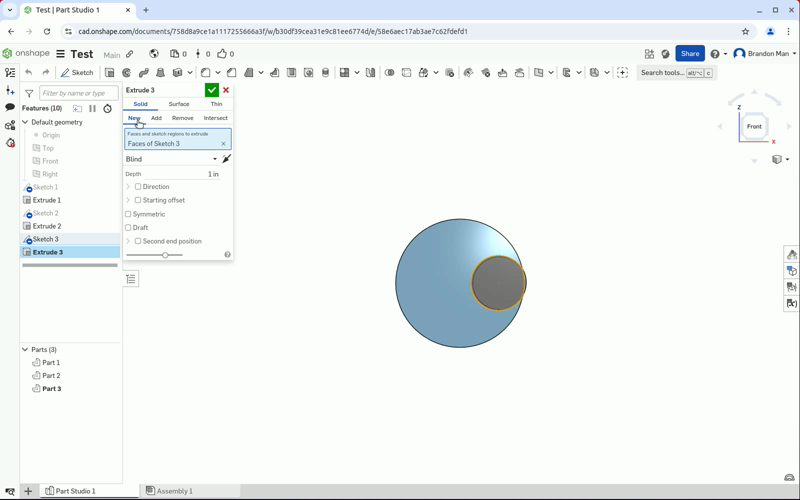
click(137, 120)
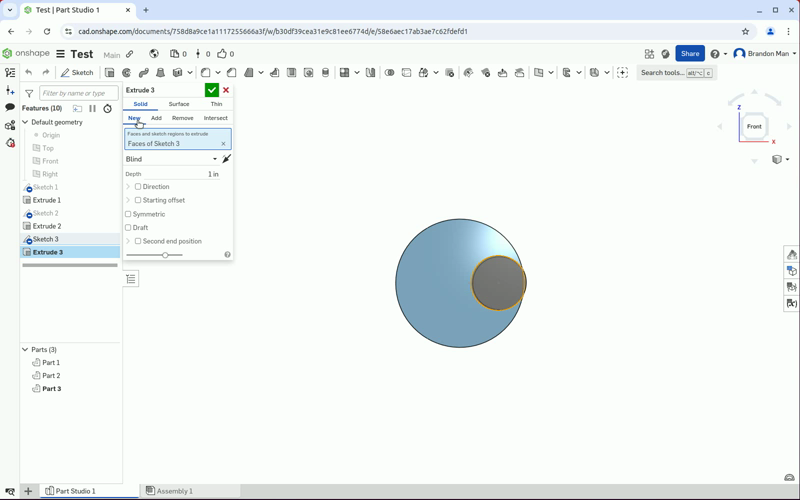
key(tab, 4)
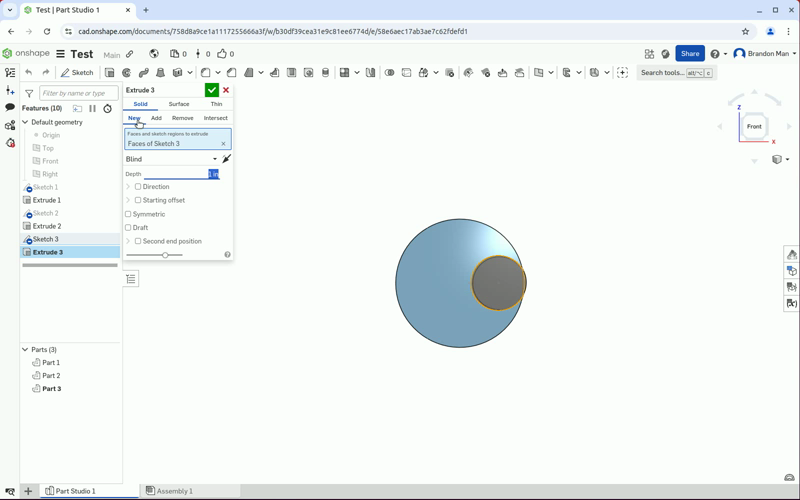
text(23.108)
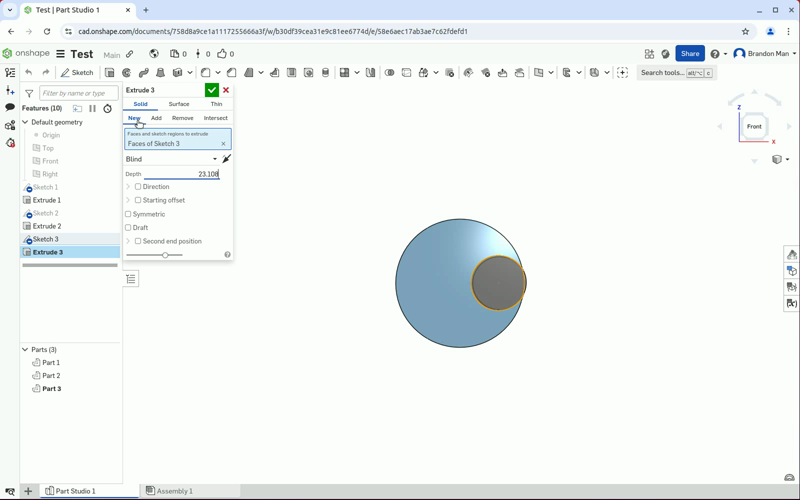
key(enter)
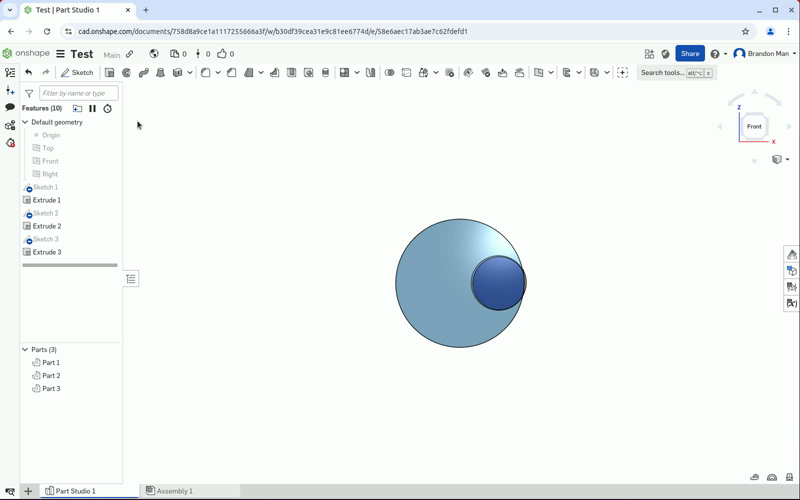
key(shift+h)
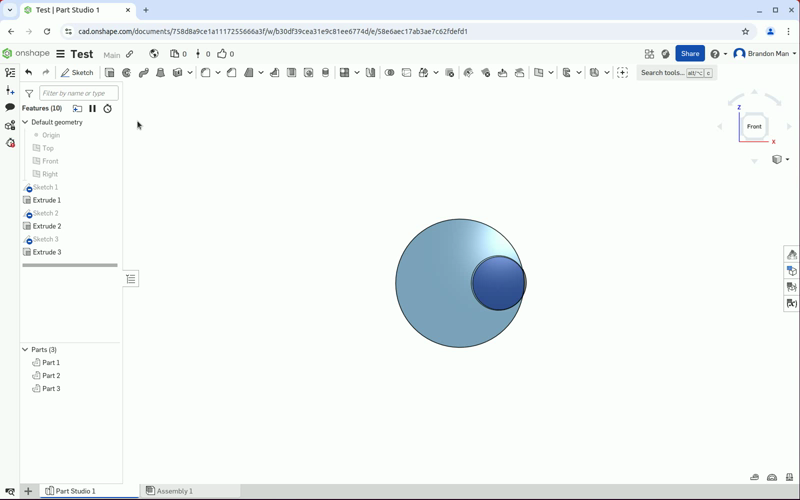
key(shift+h)
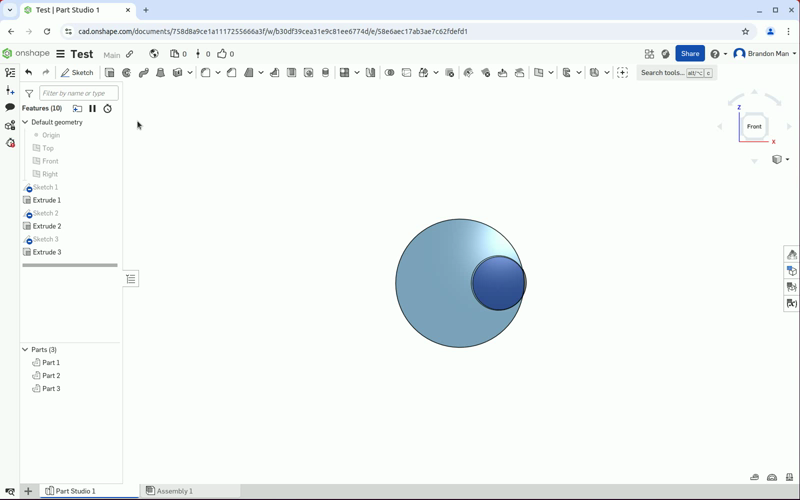
mouse_move(73, 189)
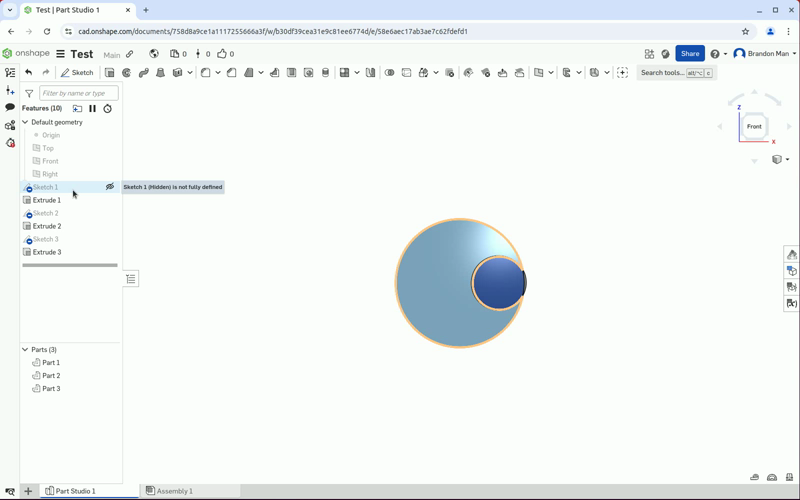
click(73, 189)
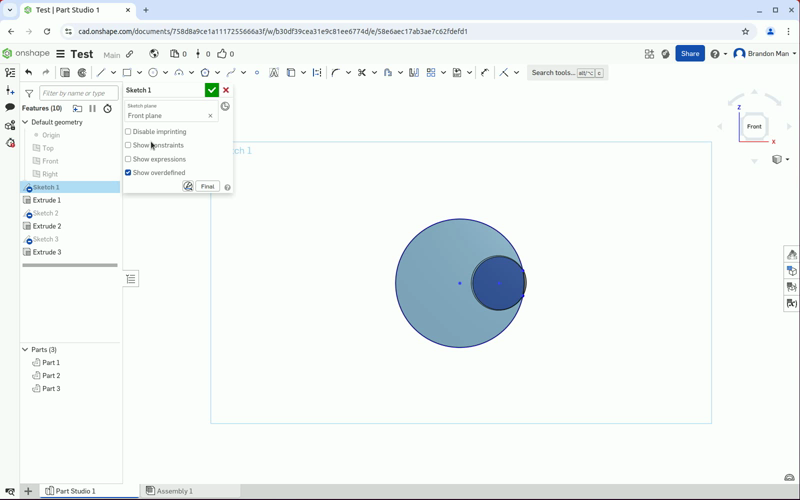
mouse_move(229, 92)
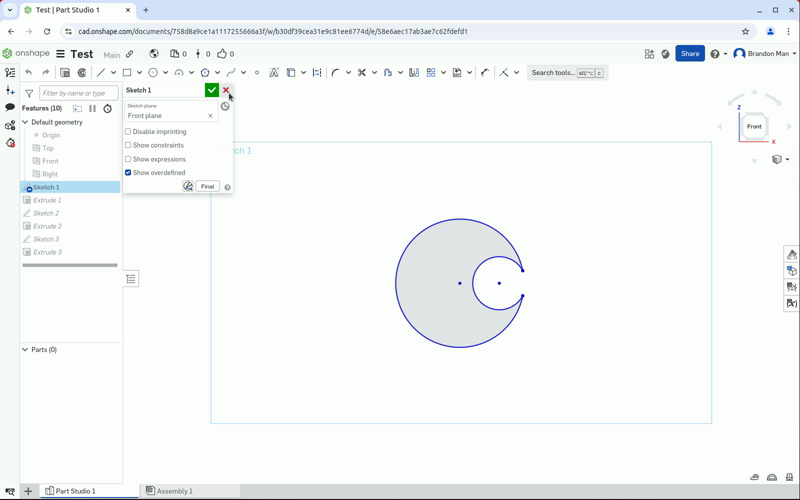
click(229, 92)
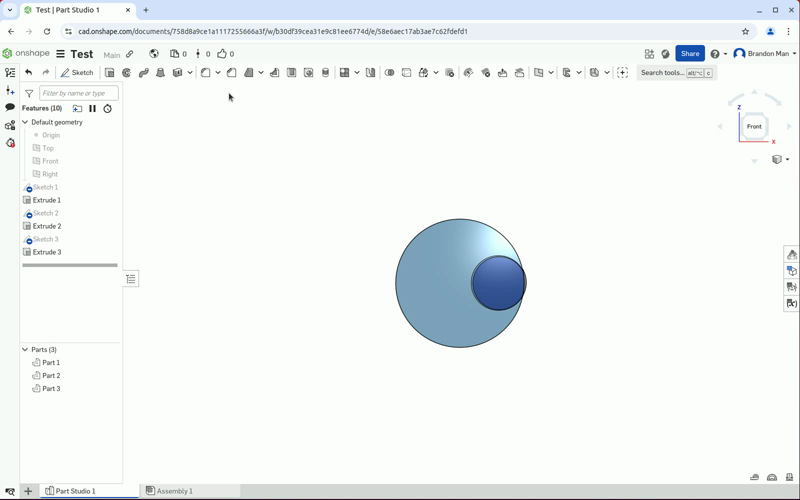
mouse_move(541, 75)
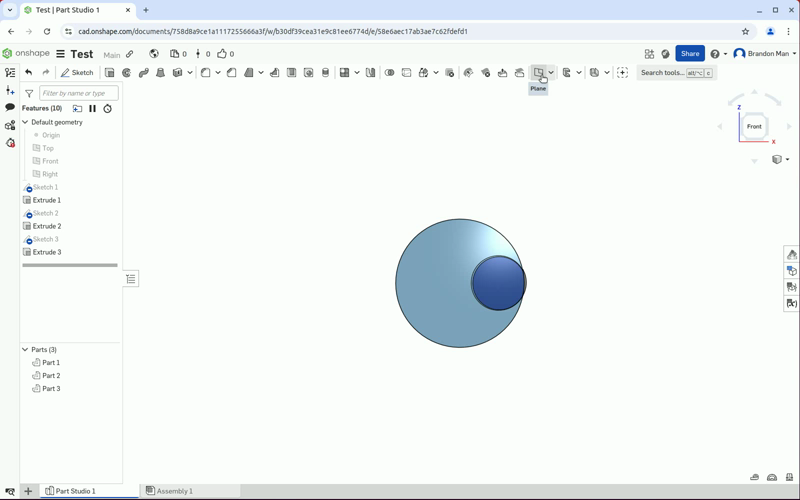
click(541, 75)
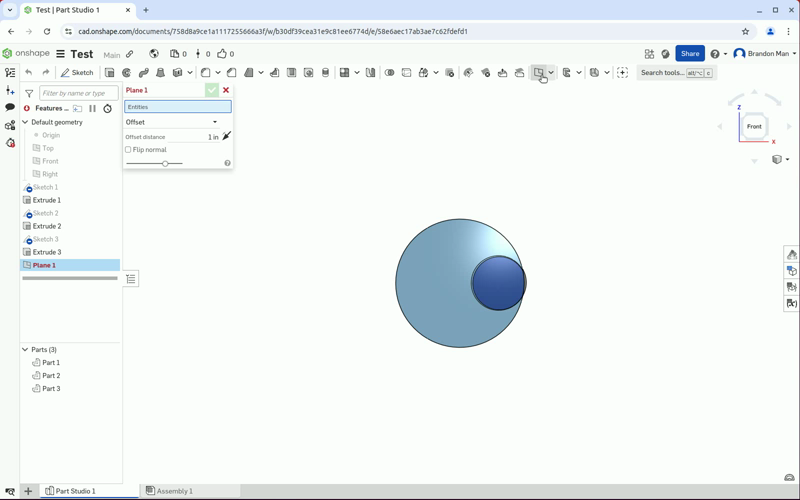
mouse_move(73, 163)
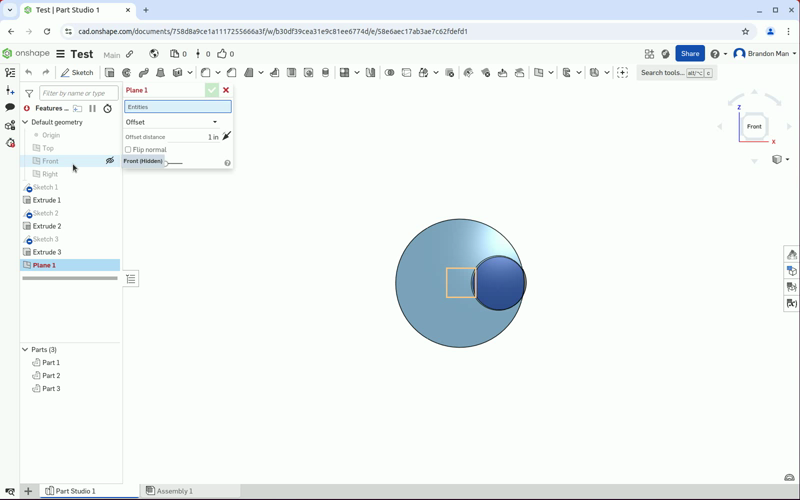
click(73, 163)
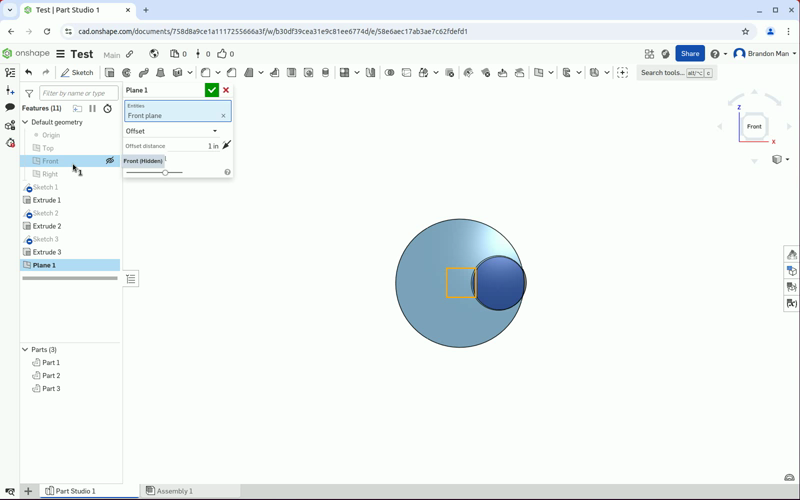
key(tab, 2)
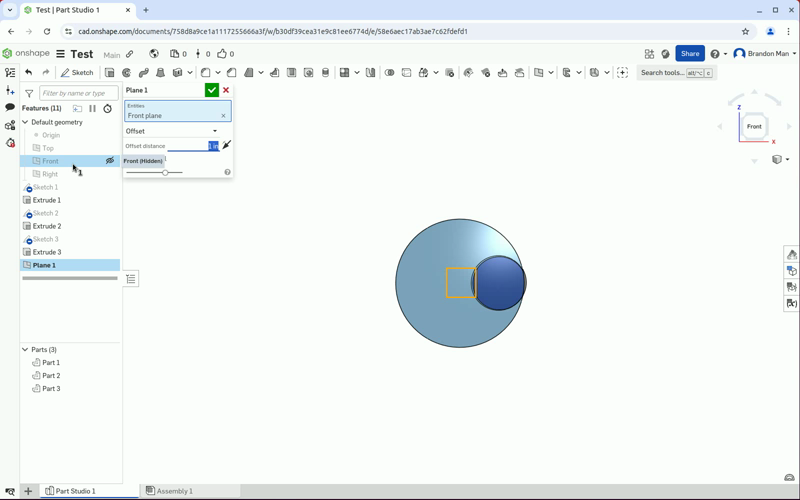
text(23.108)
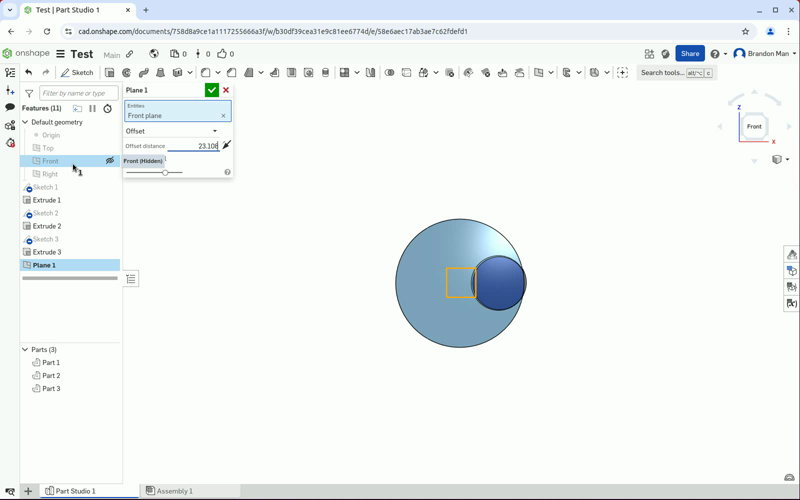
key(enter, 2)
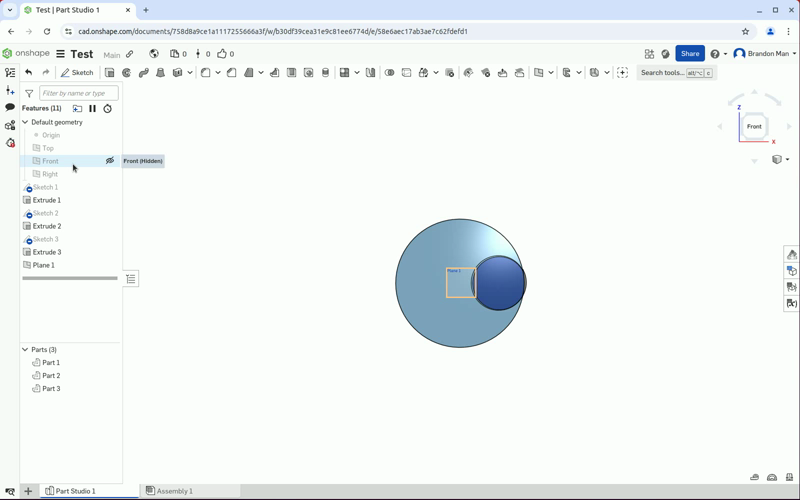
key(shift+s)
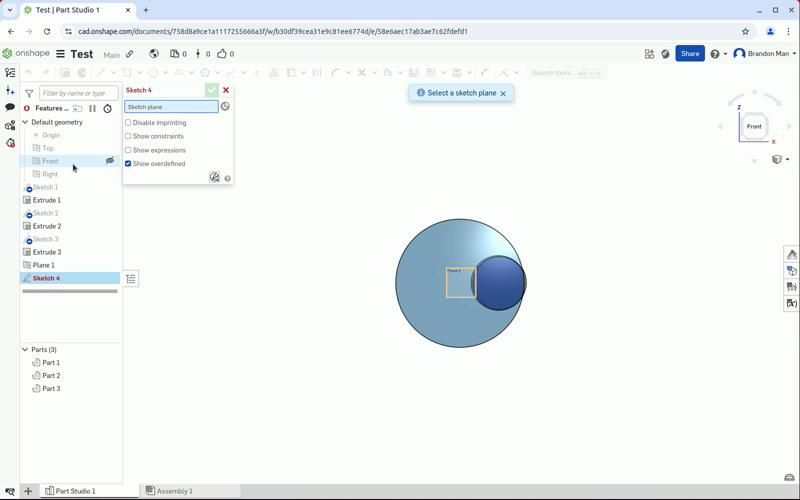
mouse_move(73, 267)
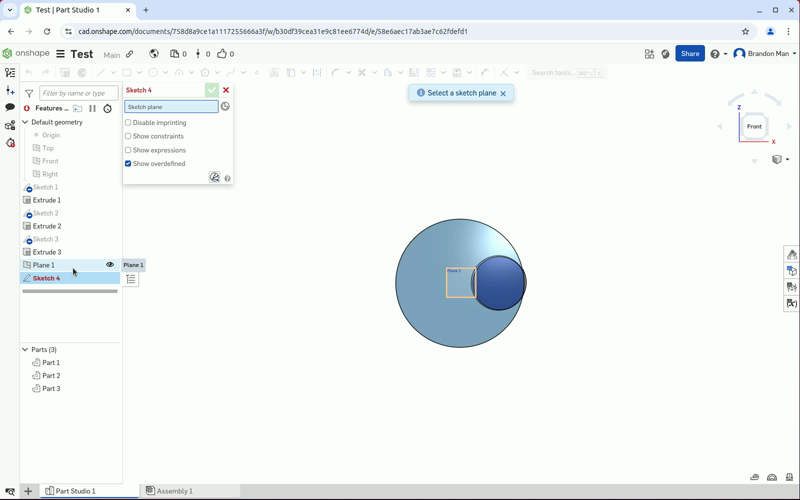
click(73, 267)
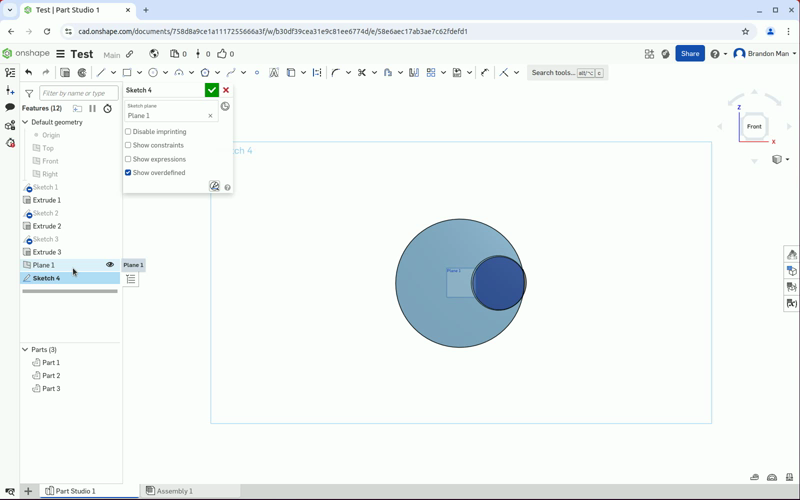
mouse_move(73, 352)
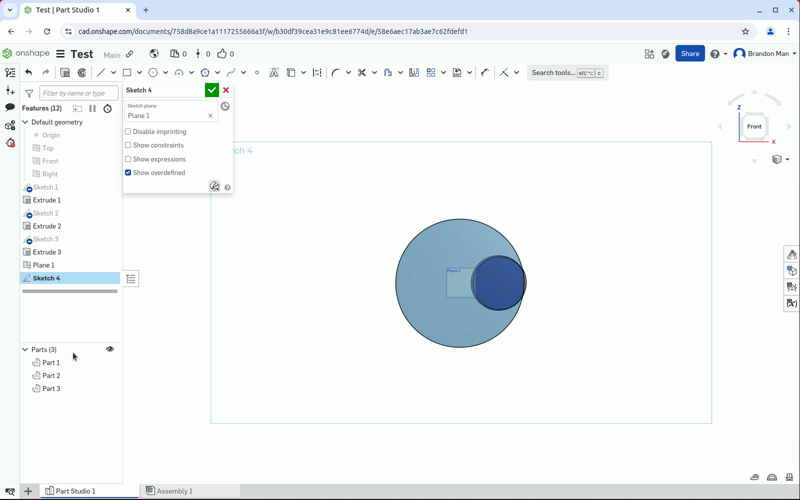
key(y)
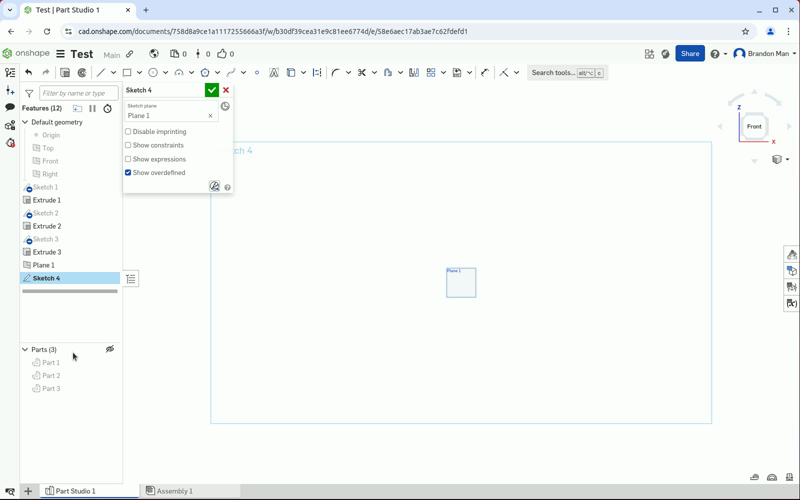
key(c)
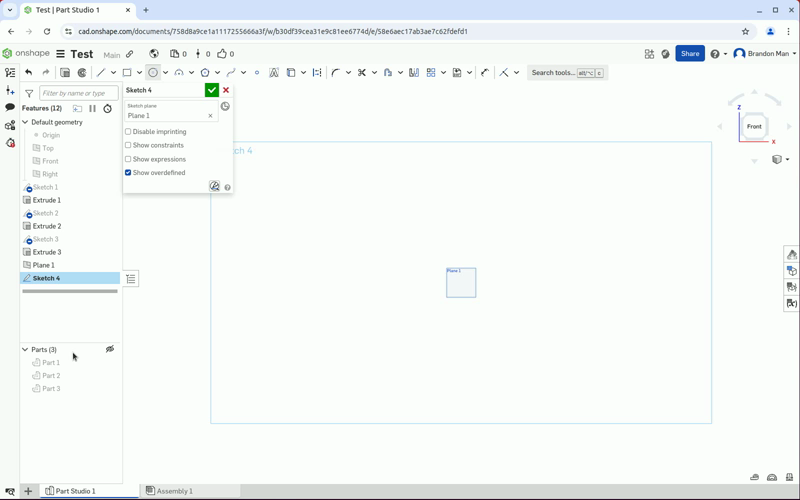
key_down(shift)
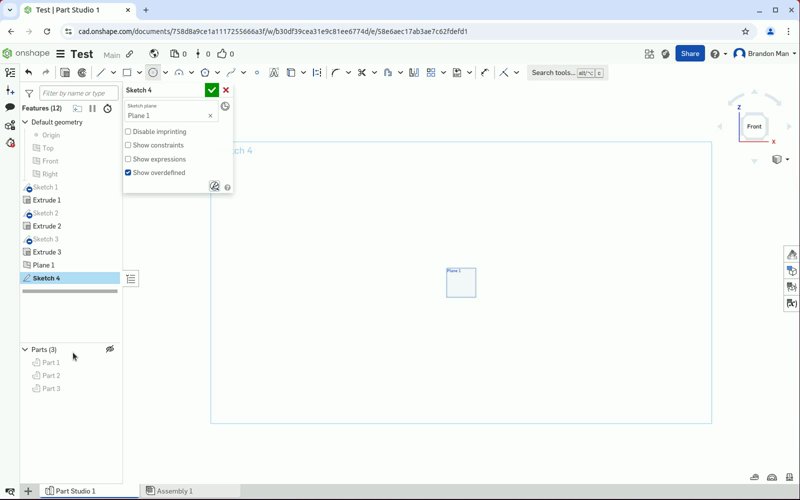
mouse_move(461, 282)
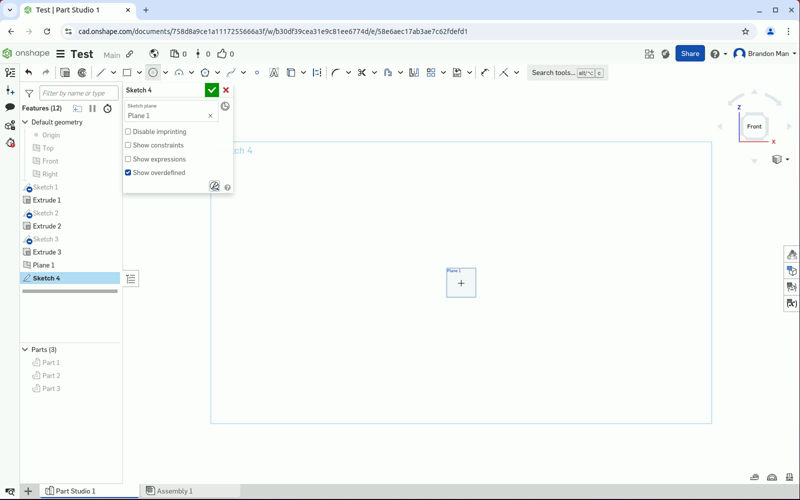
click(461, 282)
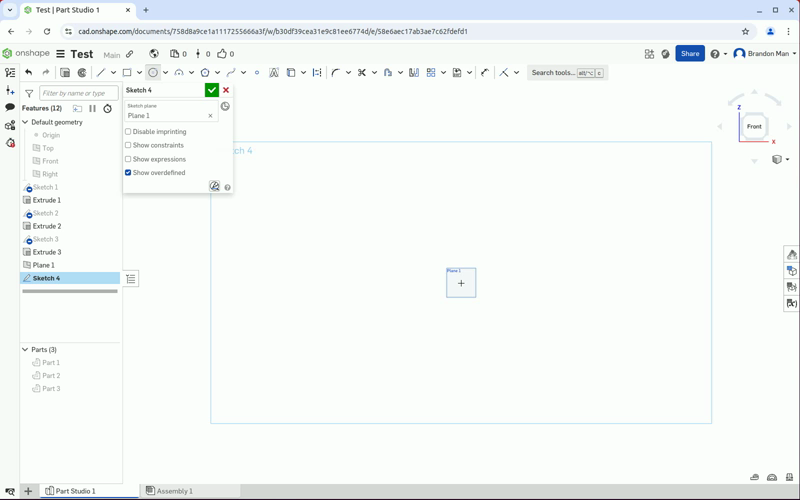
key_up(shift)
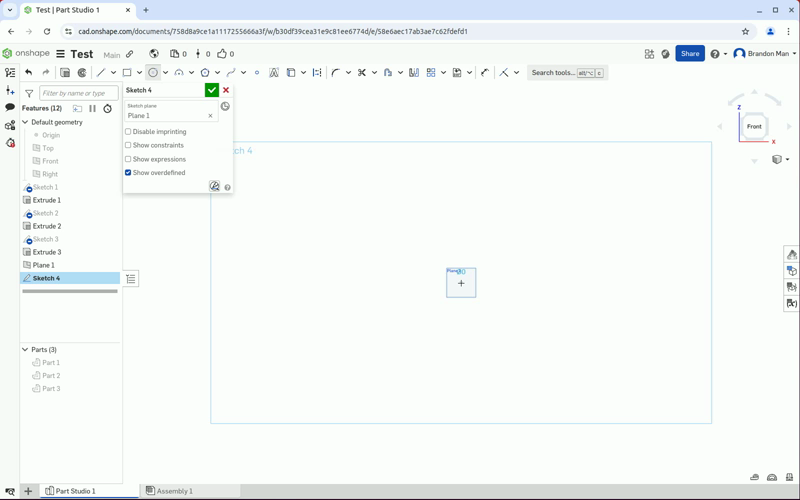
mouse_move(520, 282)
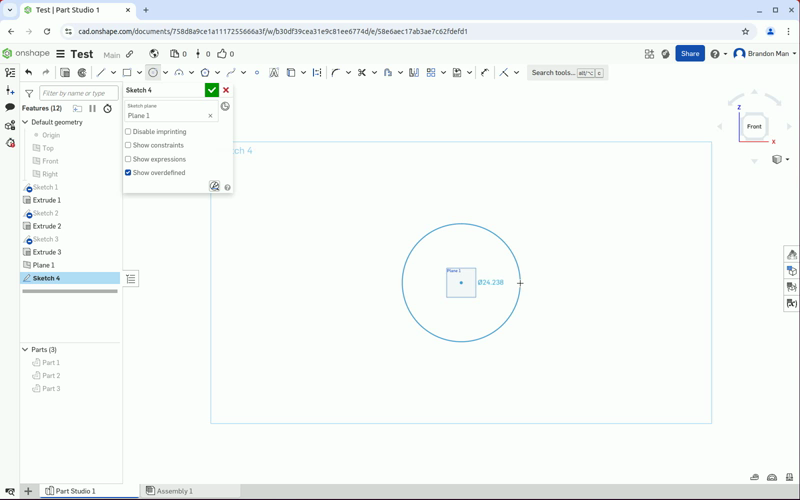
click(520, 282)
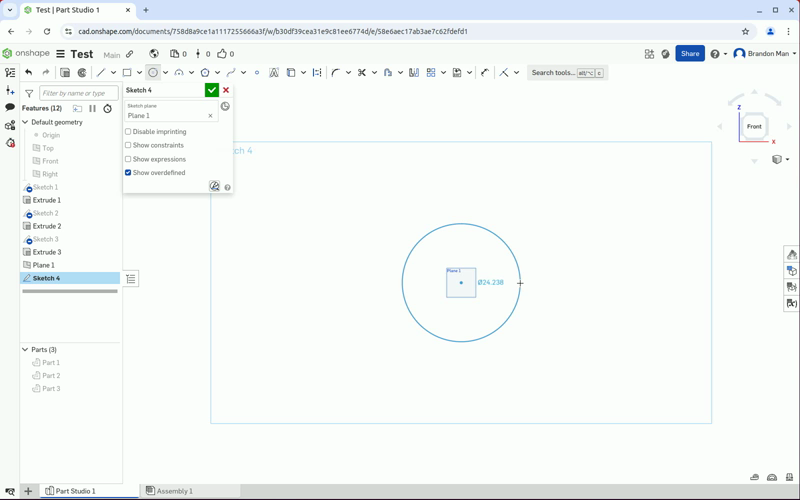
key(esc)
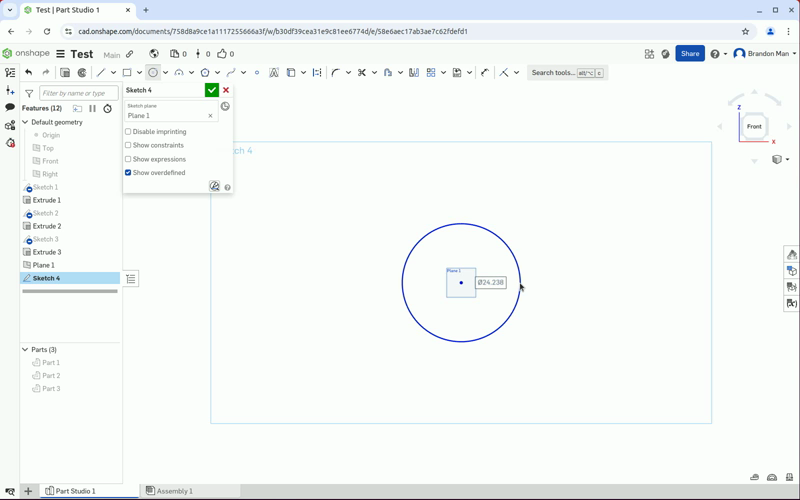
mouse_move(416, 263)
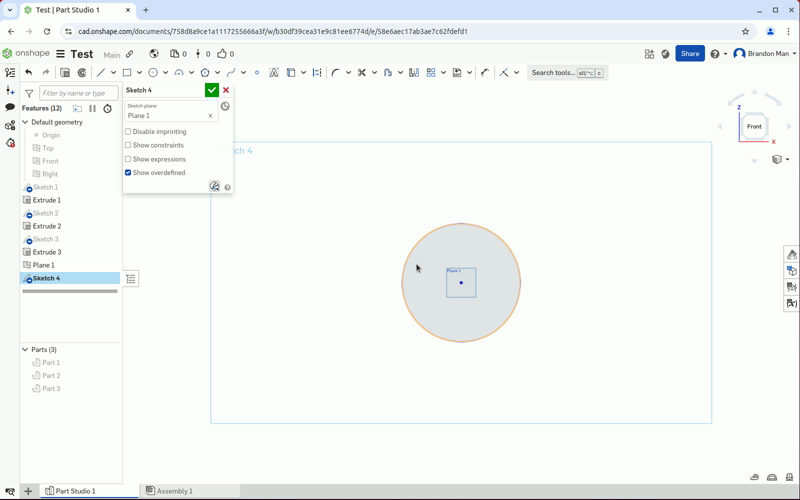
click(416, 263)
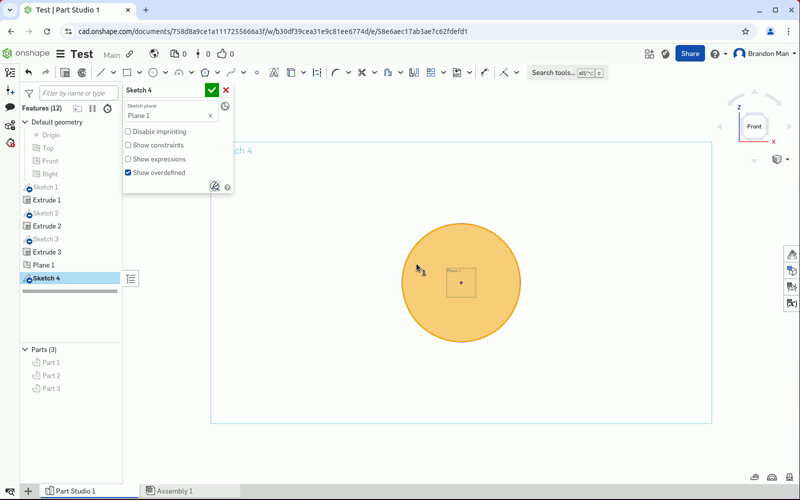
mouse_move(73, 352)
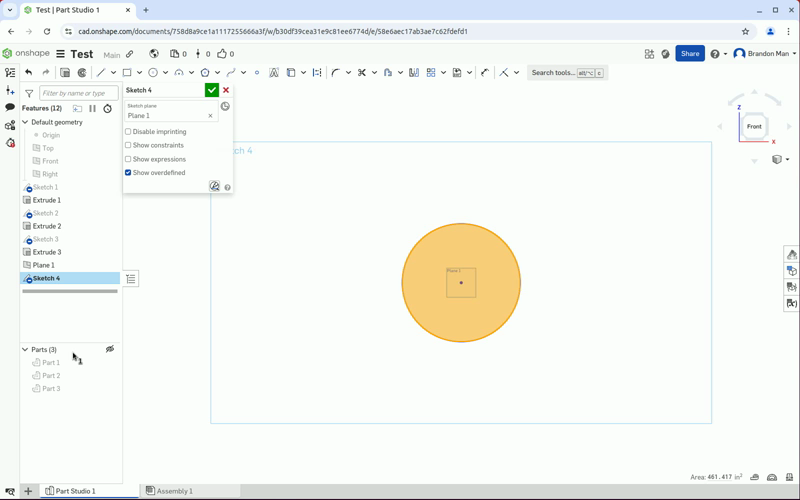
key(shift+y)
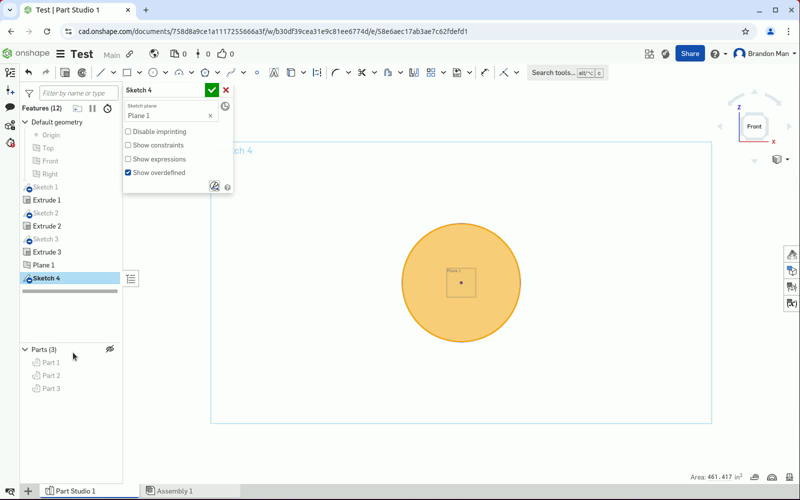
key(shift+e)
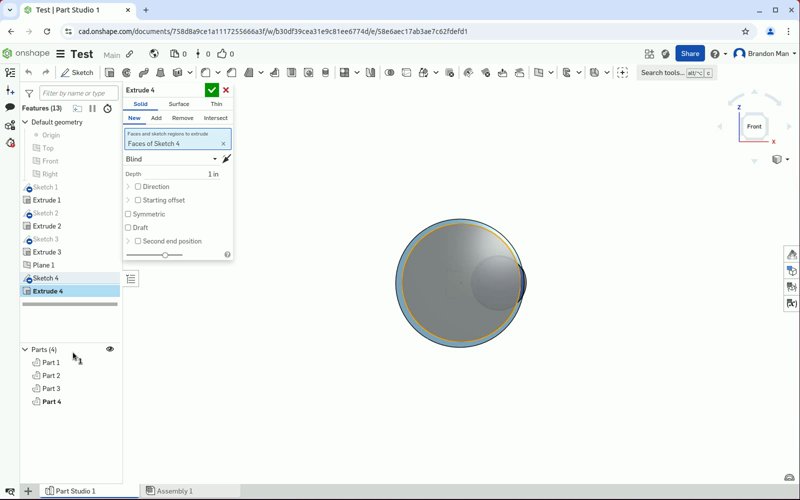
mouse_move(143, 106)
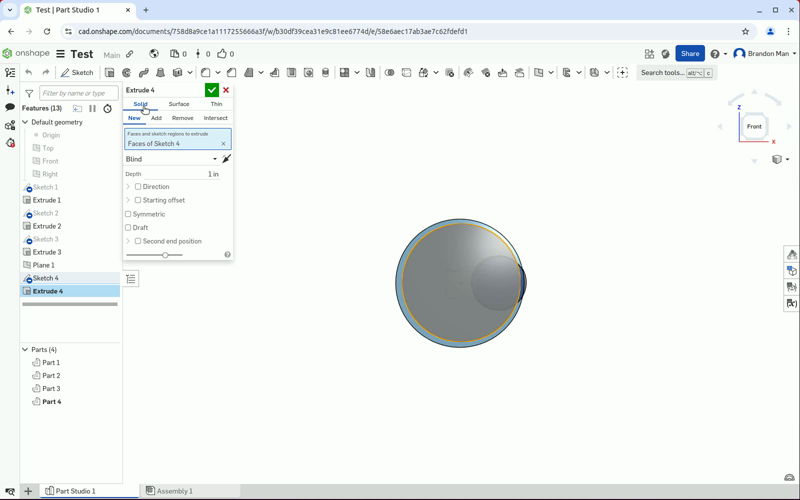
click(143, 106)
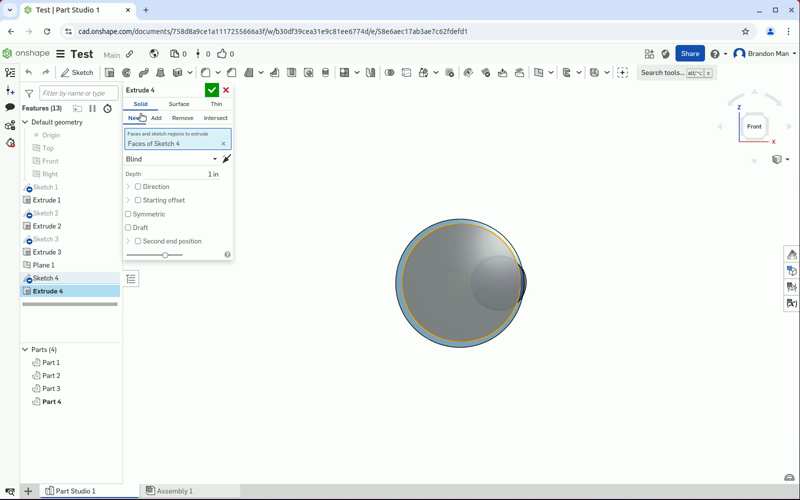
mouse_move(137, 120)
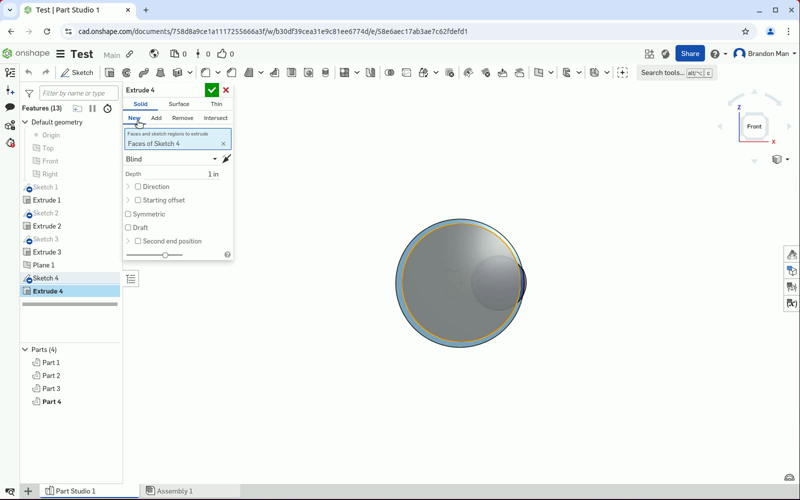
click(137, 120)
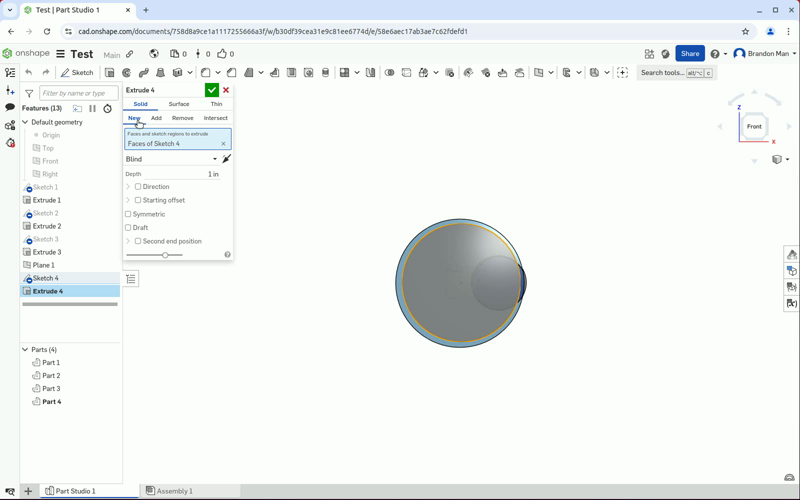
key(tab, 4)
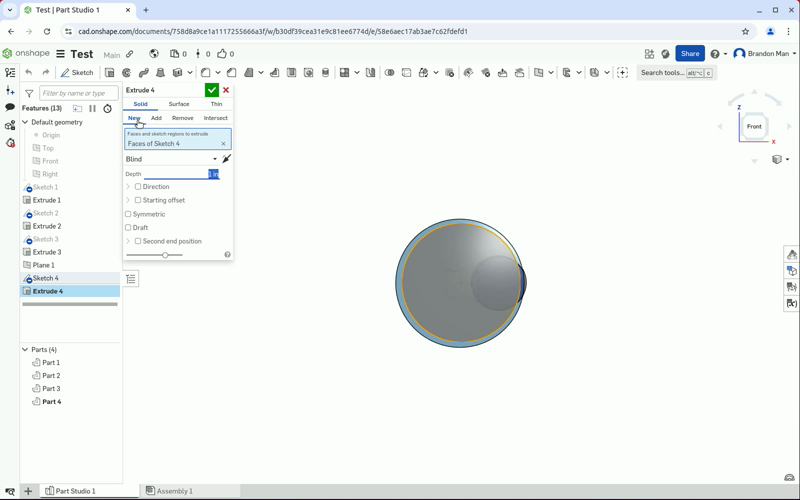
text(-23.108)
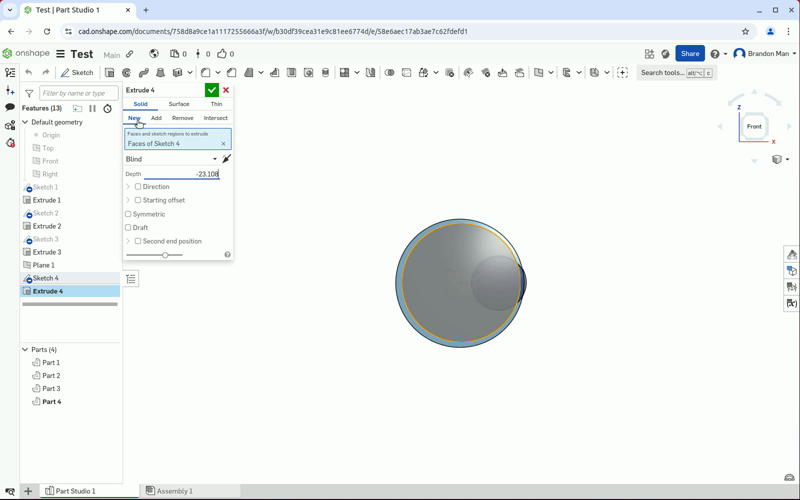
key(enter)
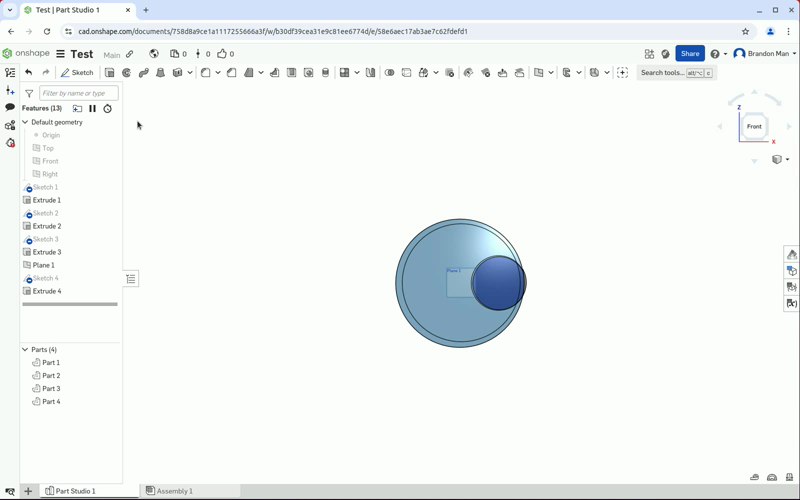
key(shift+h)
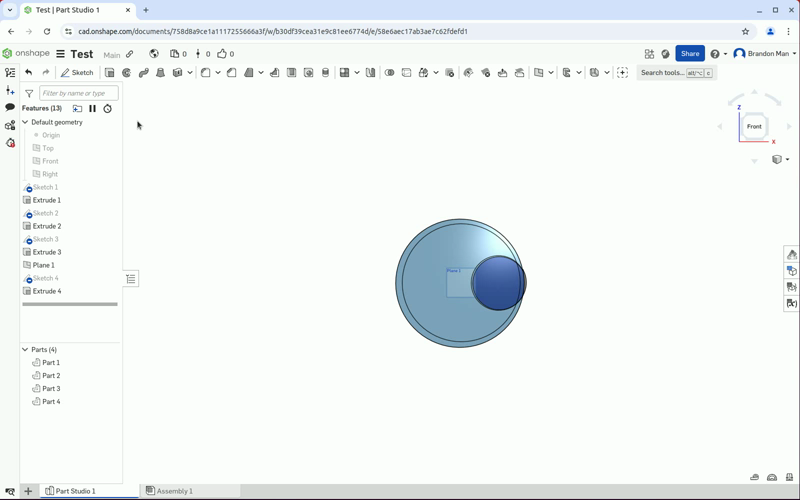
key(shift+h)
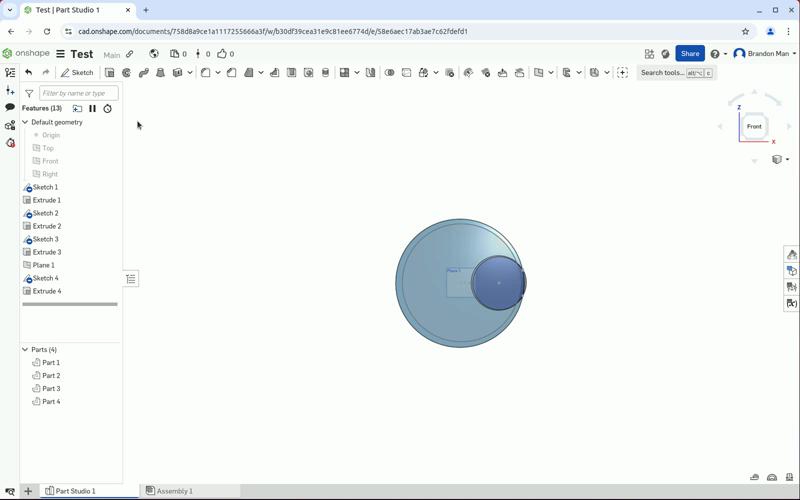
key(shift+7)
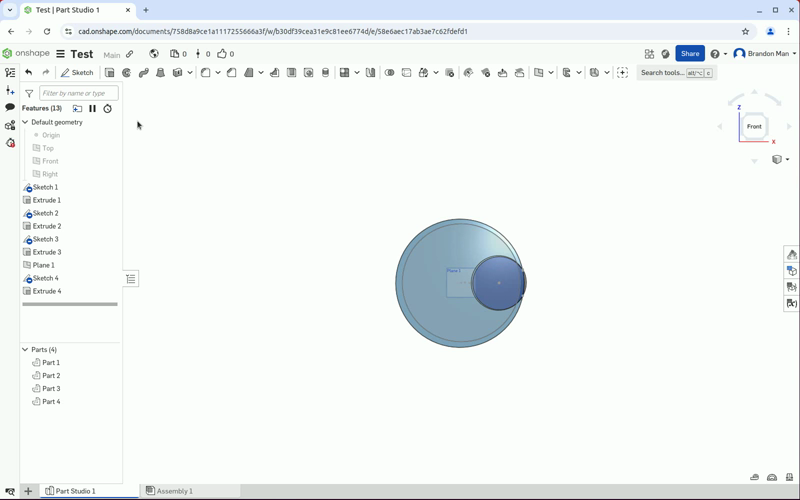
key(left, 2)
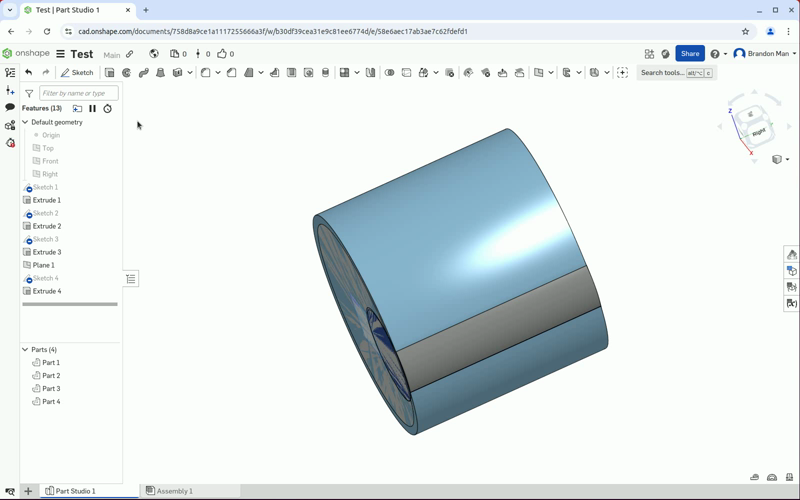
key(down, 2)
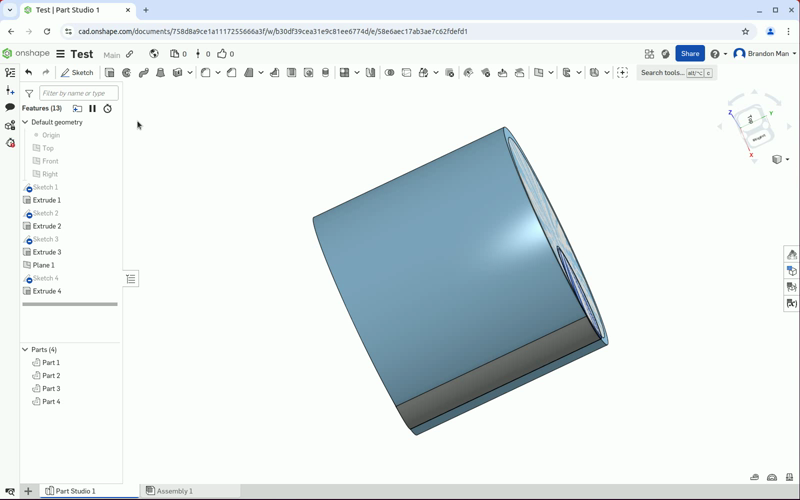
key(up, 2)
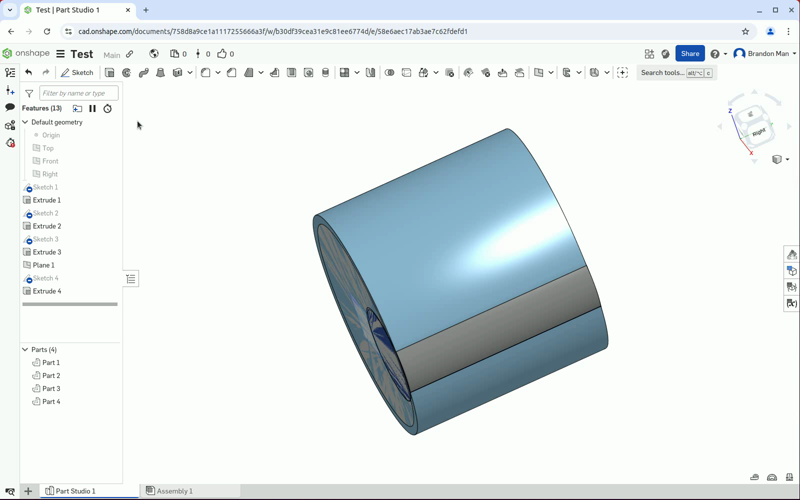
key(right, 2)
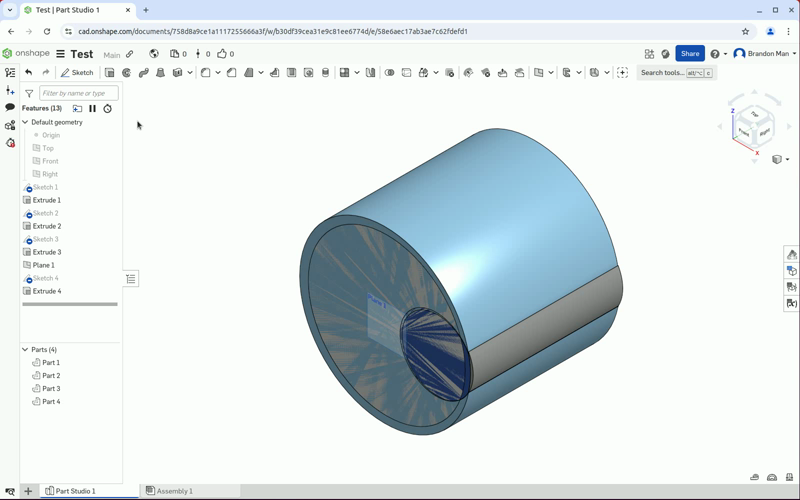
mouse_move(73, 189)
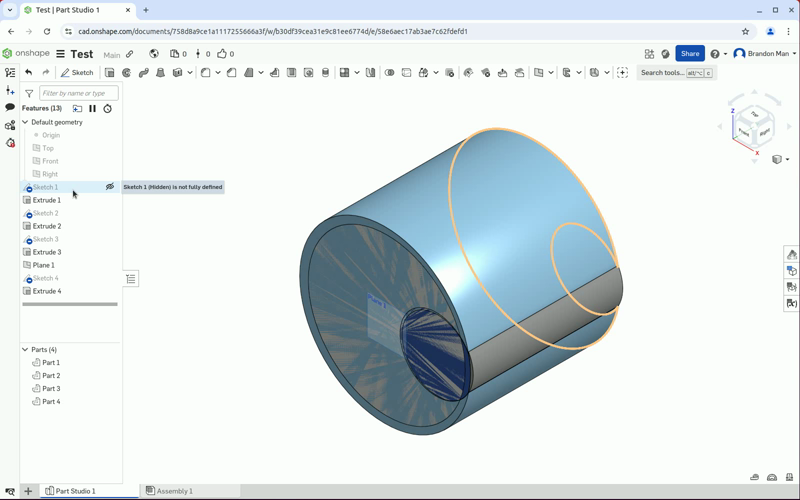
click(73, 189)